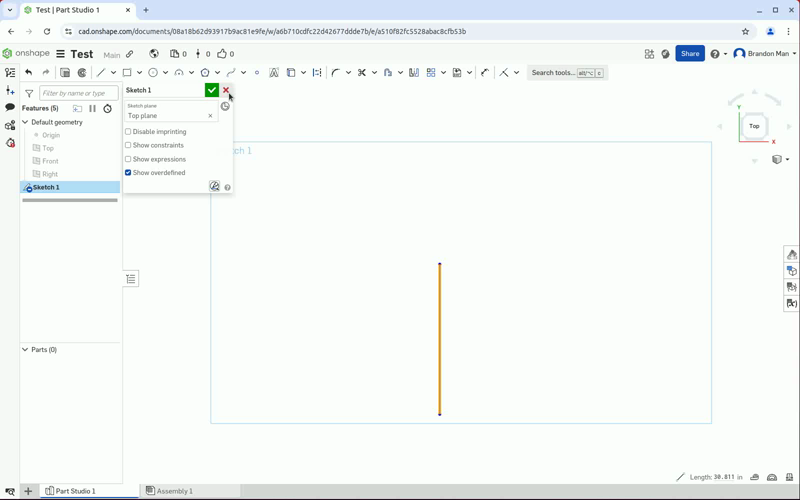
key(shift+h)
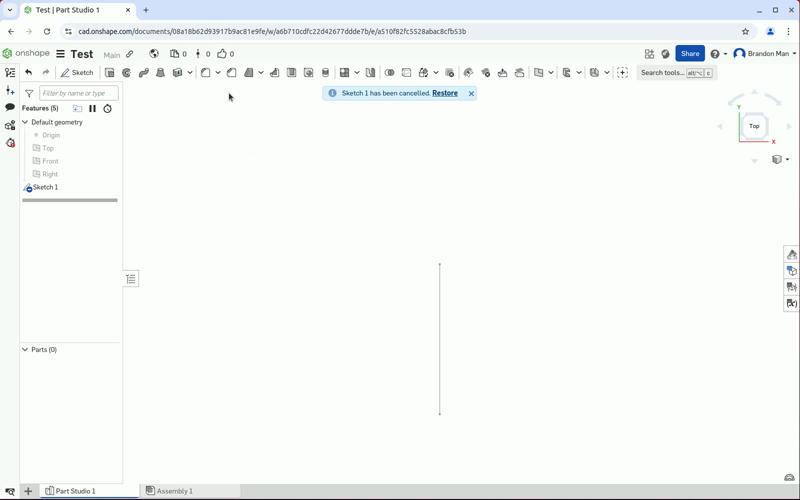
key(shift+s)
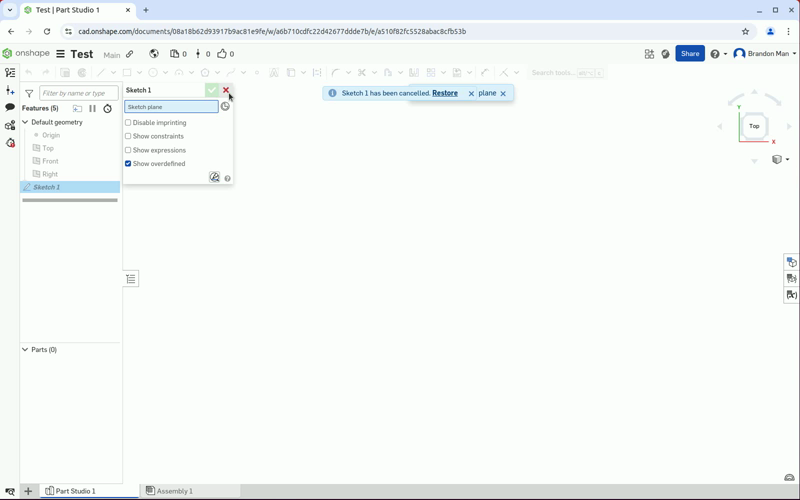
mouse_move(73, 150)
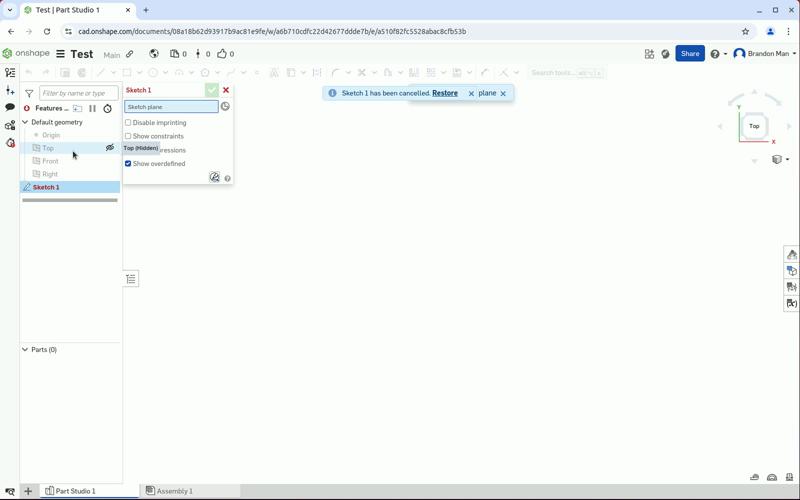
click(73, 150)
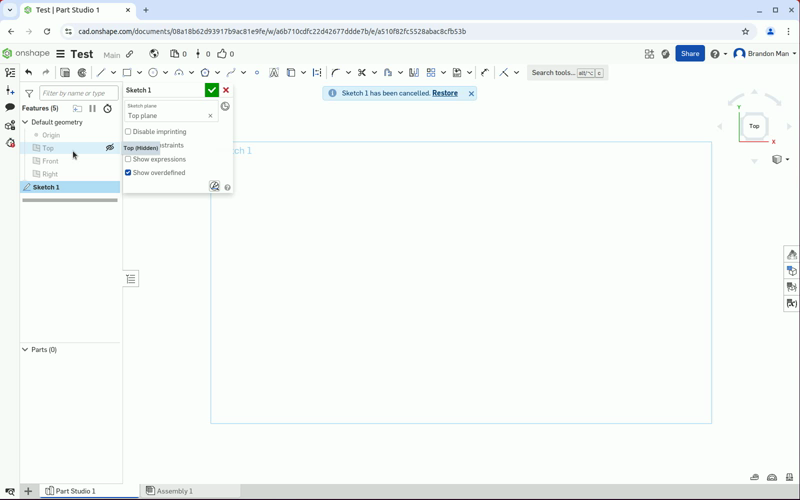
mouse_move(73, 352)
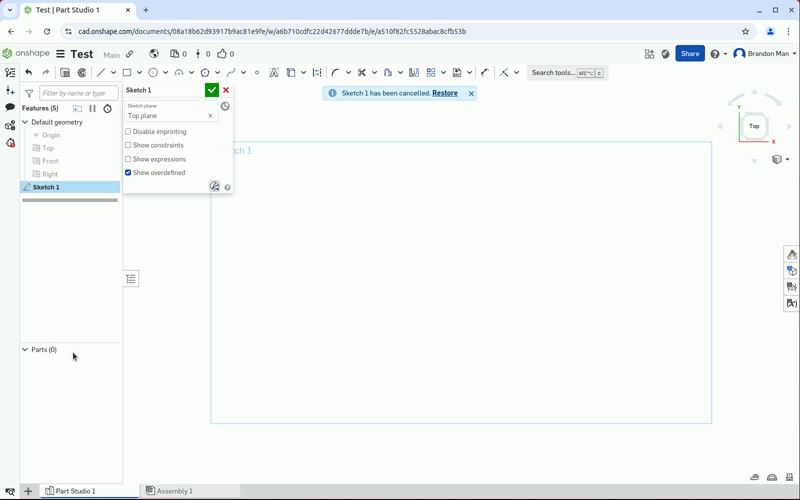
key(y)
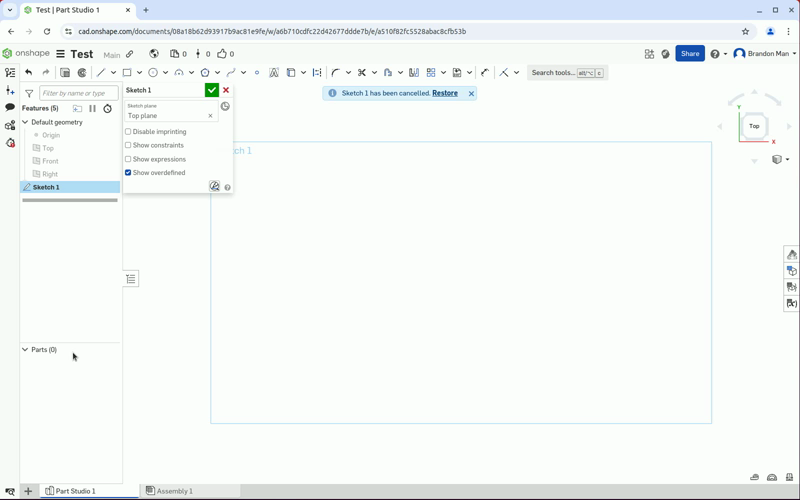
key(l)
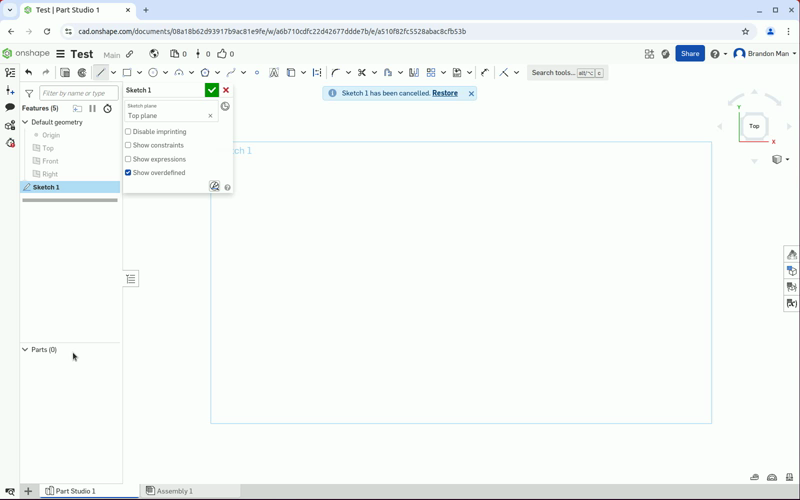
key_down(shift)
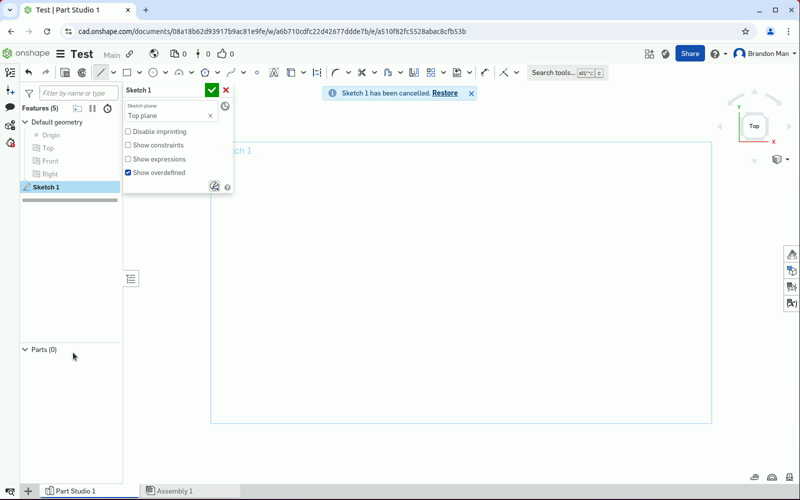
mouse_move(444, 272)
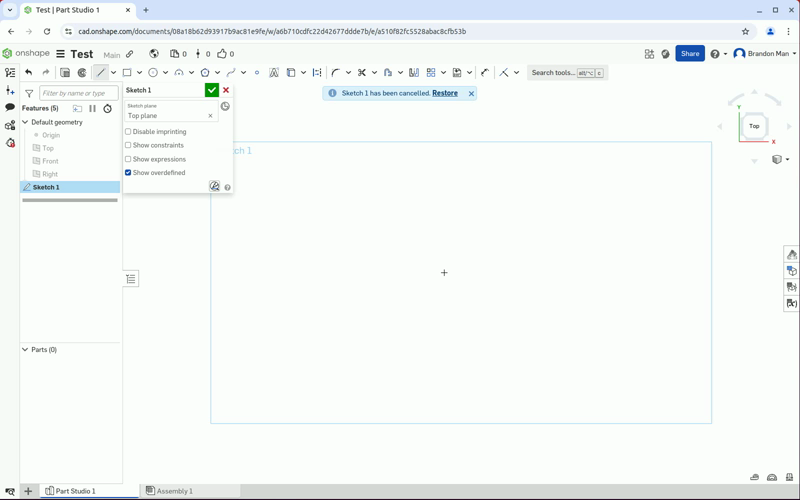
click(444, 272)
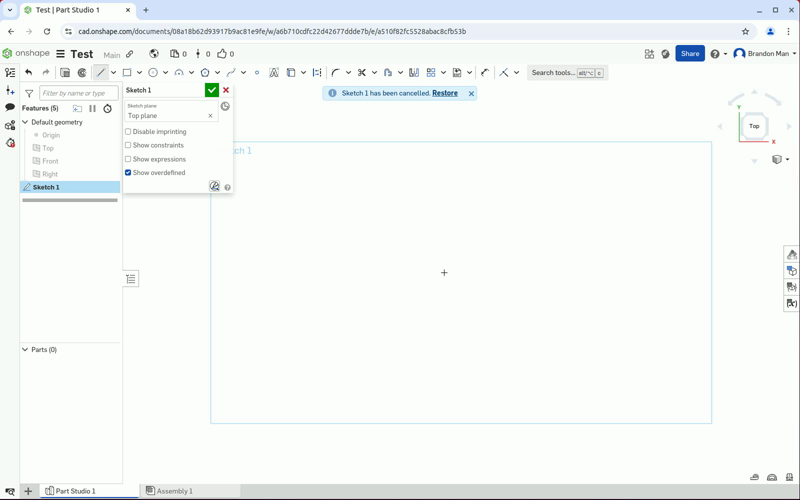
key_up(shift)
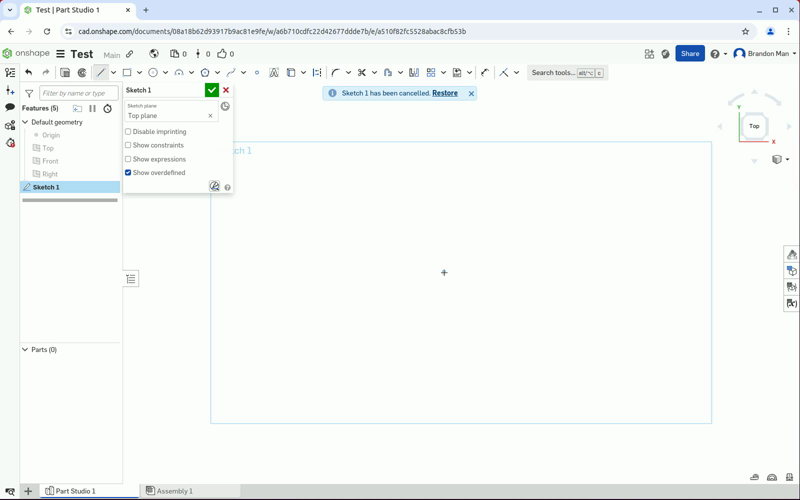
key_down(shift)
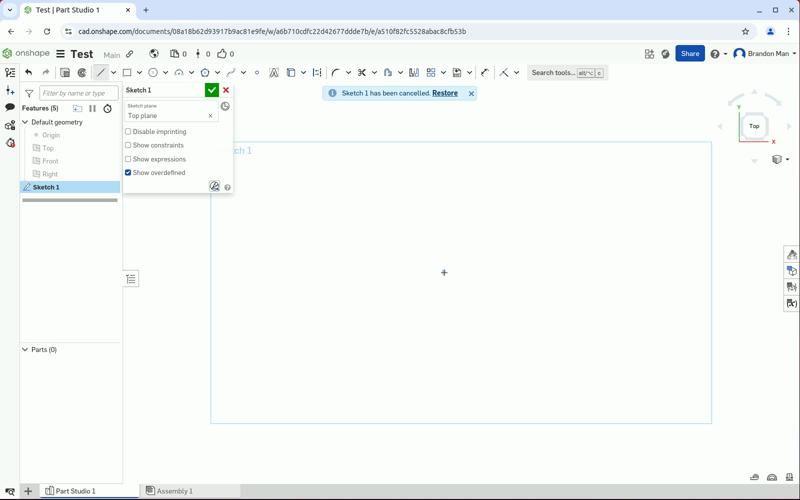
mouse_move(474, 272)
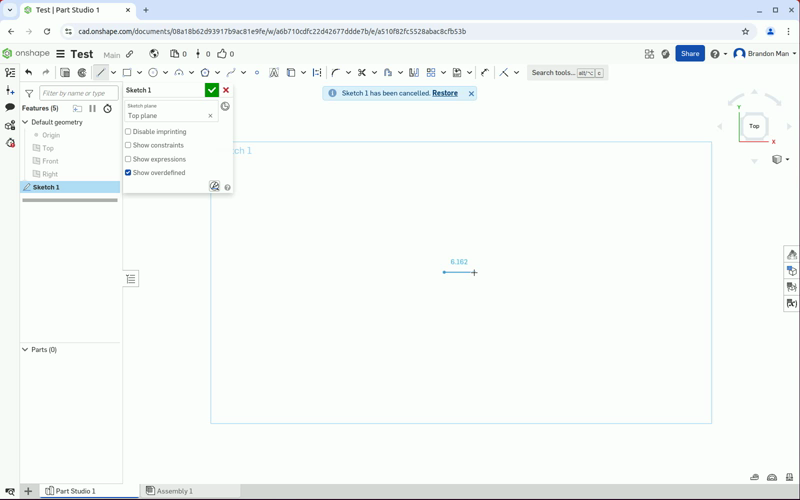
mouse_move(454, 272)
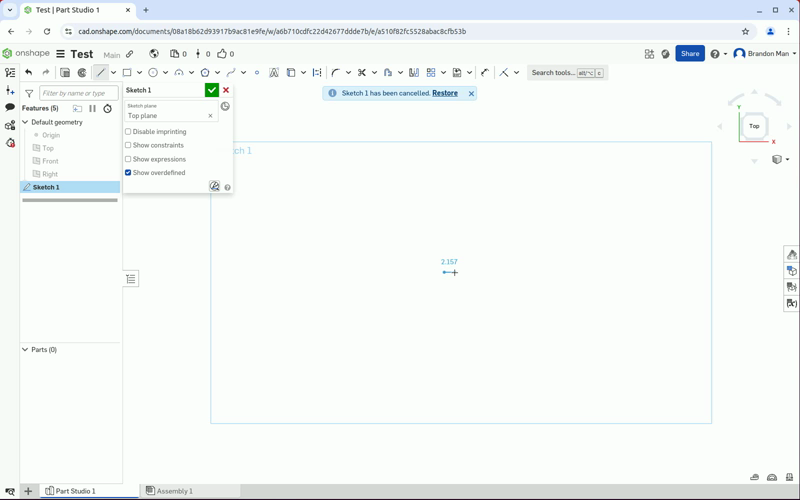
click(454, 272)
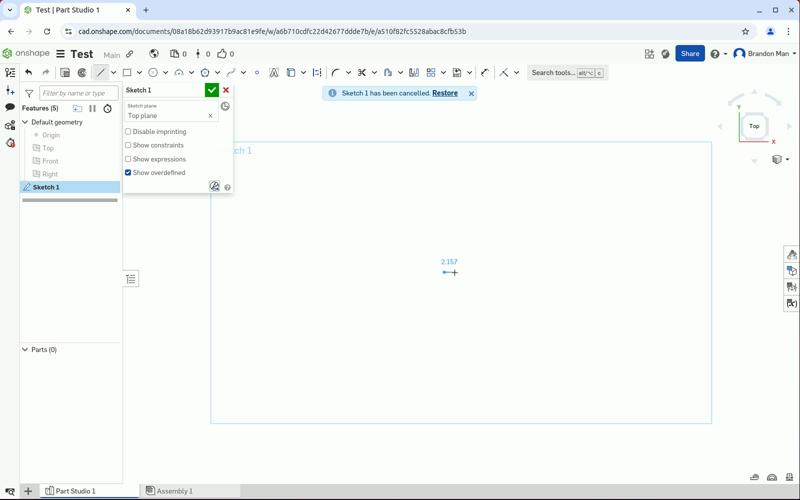
key_up(shift)
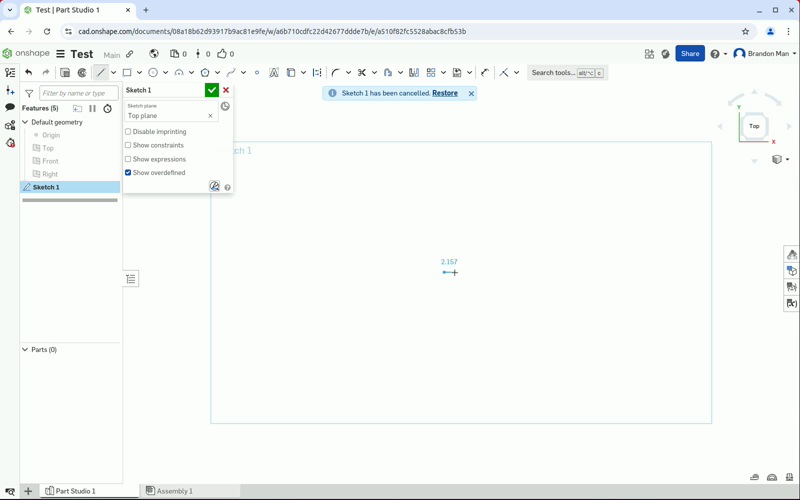
key_down(shift)
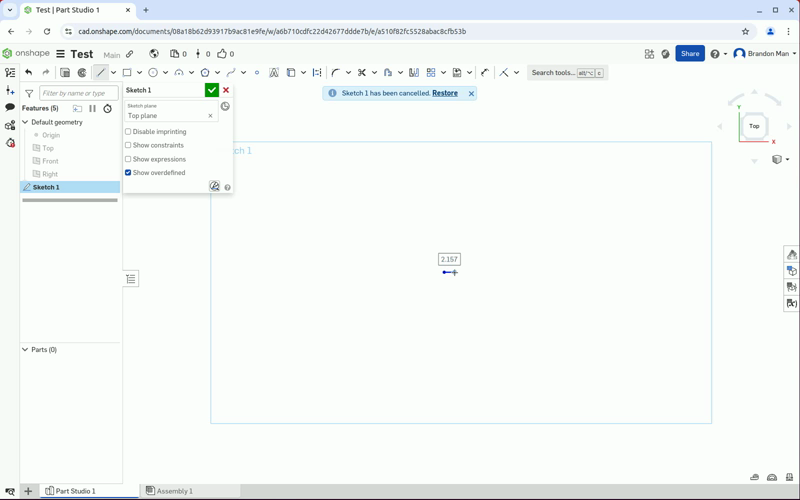
mouse_move(454, 176)
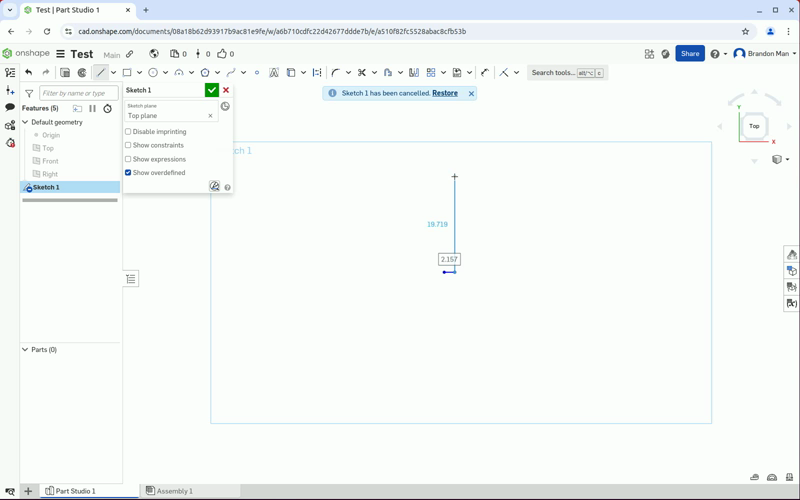
click(454, 176)
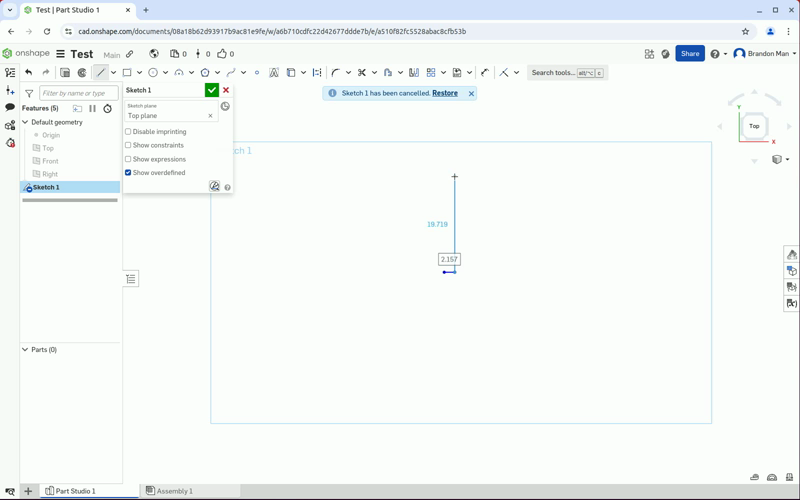
key_up(shift)
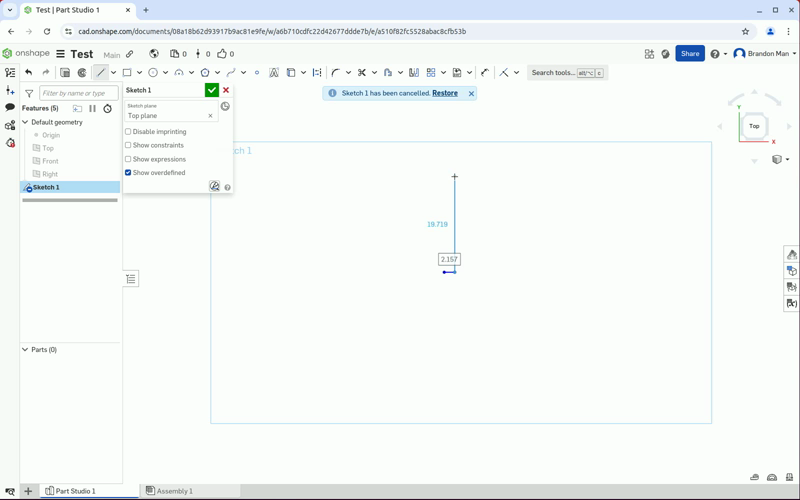
key_down(shift)
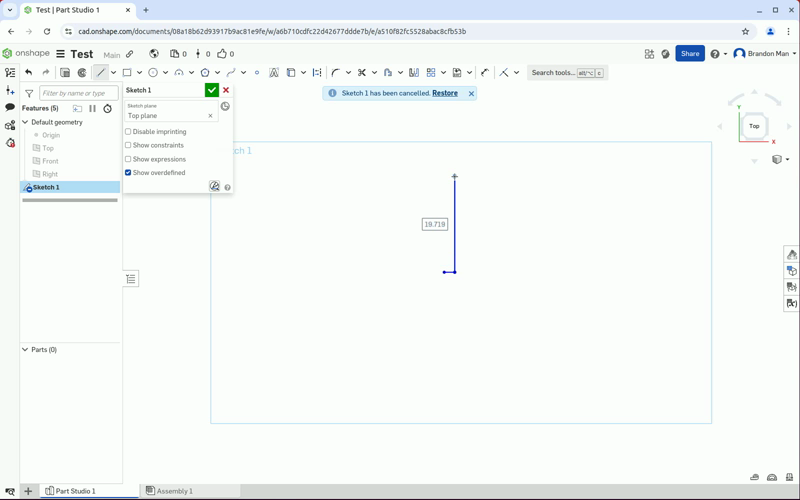
mouse_move(484, 176)
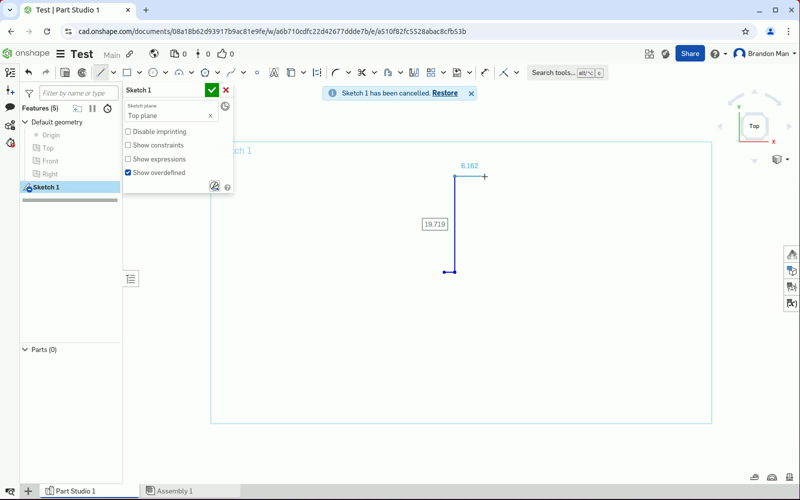
mouse_move(444, 176)
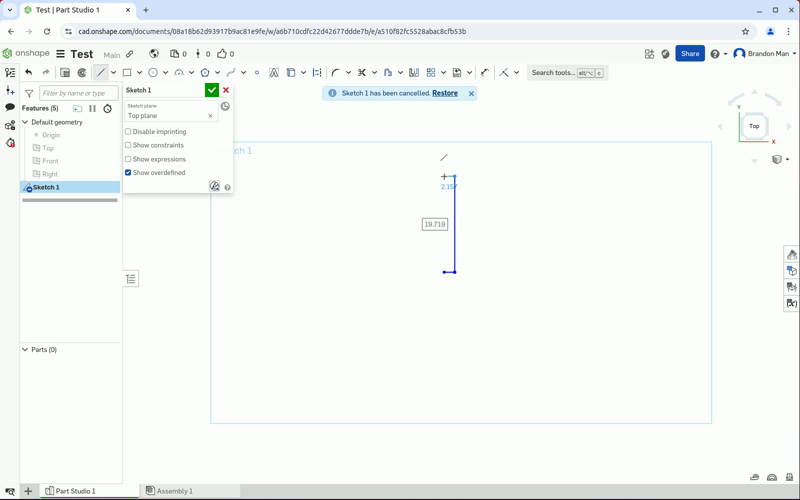
click(444, 176)
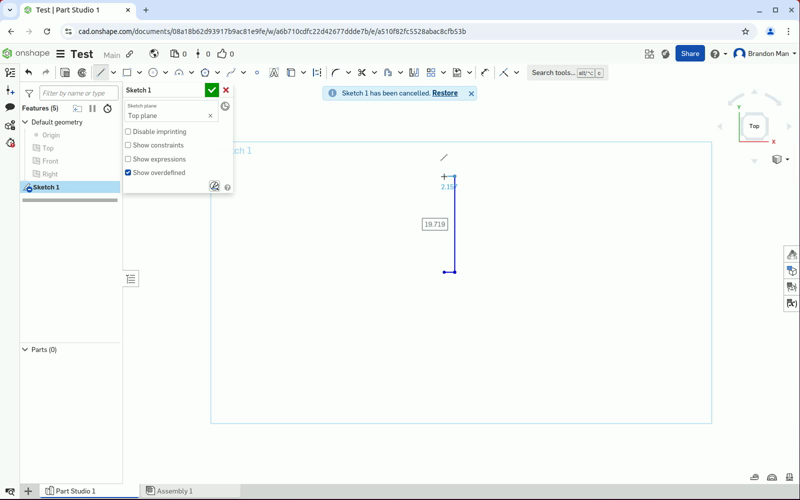
key_up(shift)
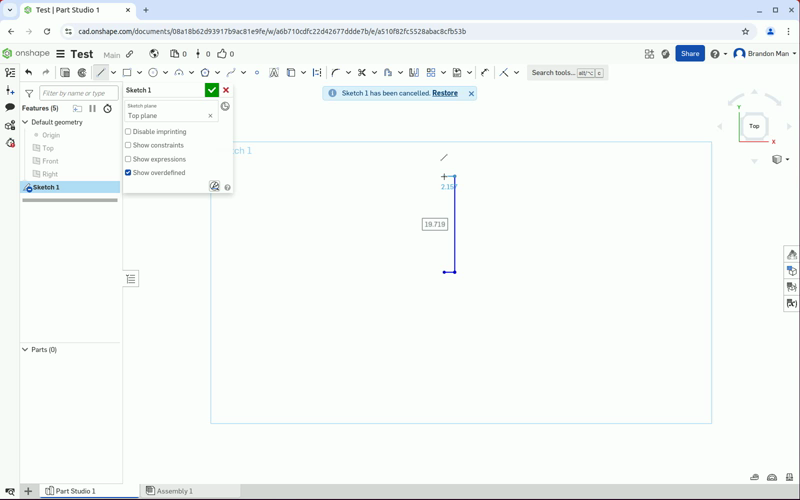
key_down(shift)
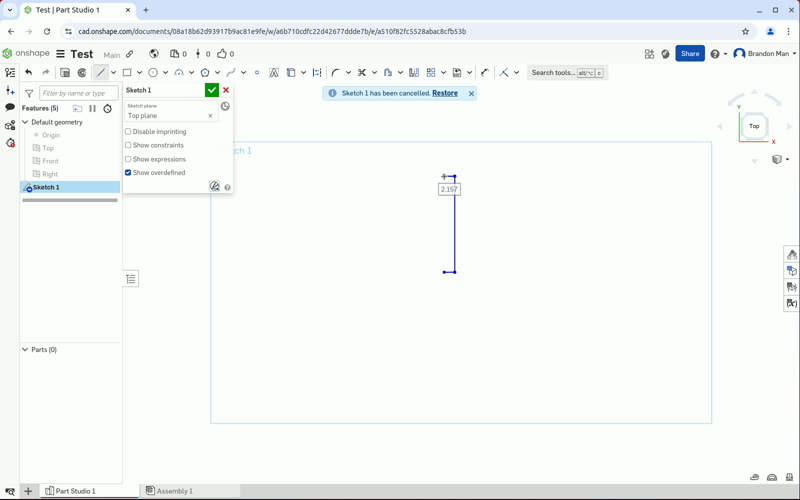
mouse_move(444, 272)
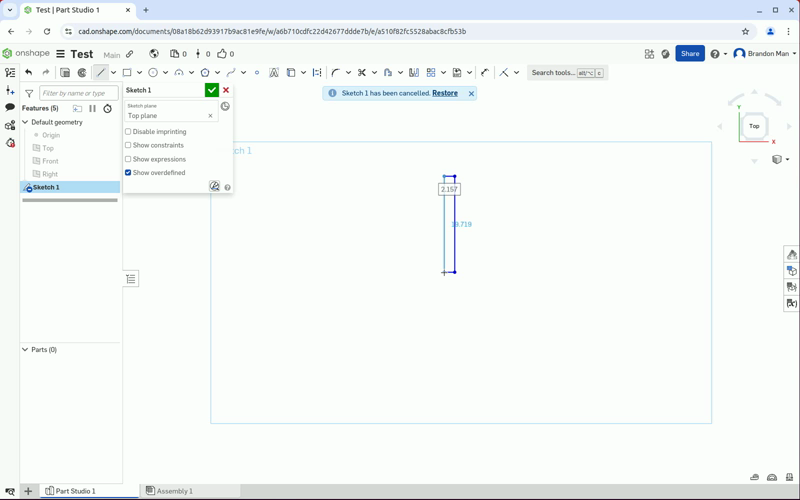
key_up(shift)
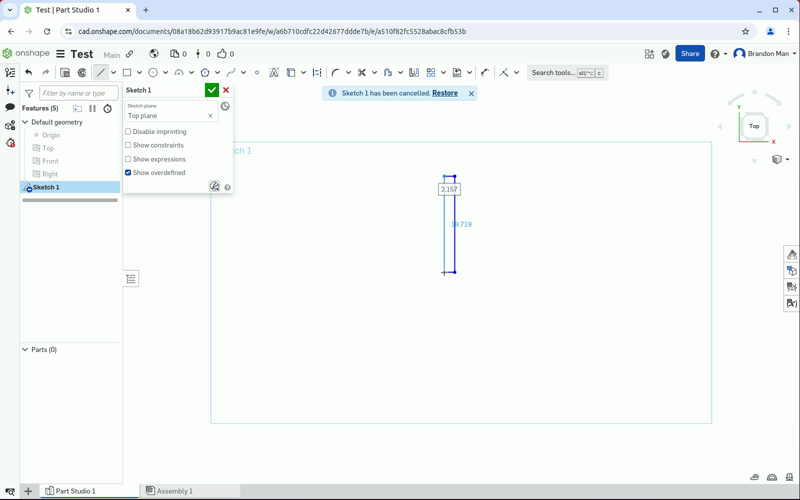
click(444, 272)
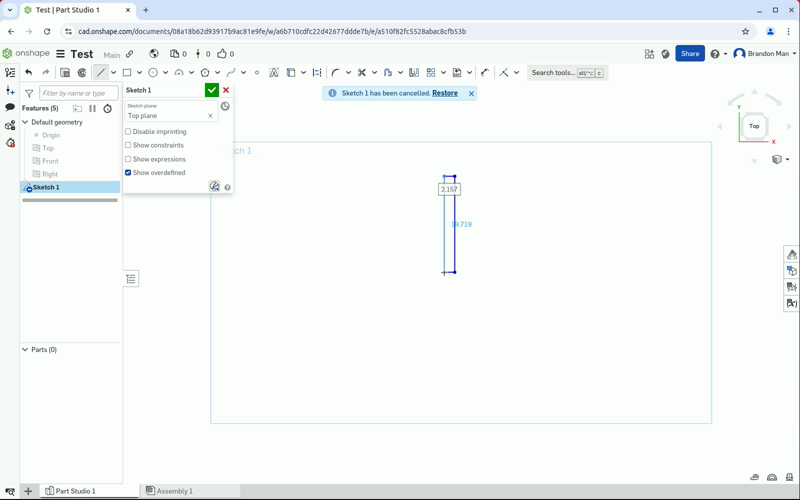
key(esc)
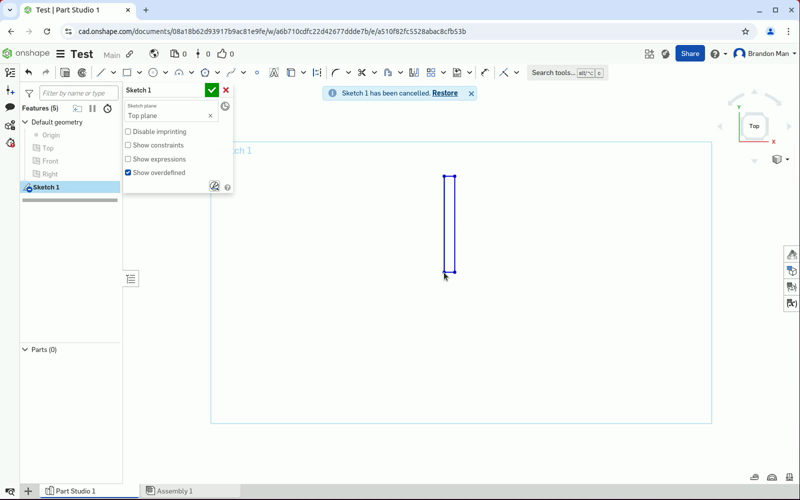
mouse_move(453, 200)
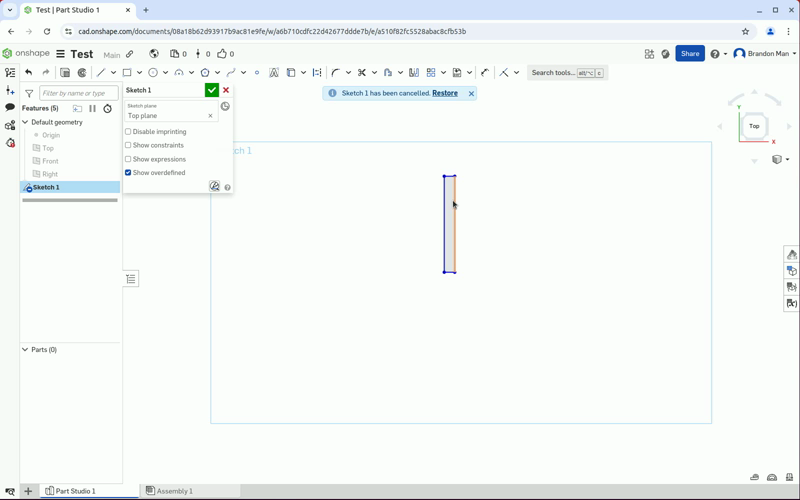
scroll(6)
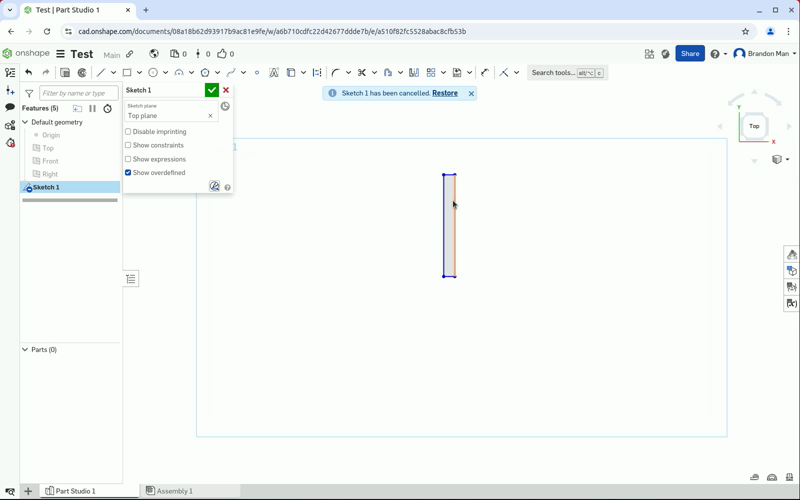
scroll(6)
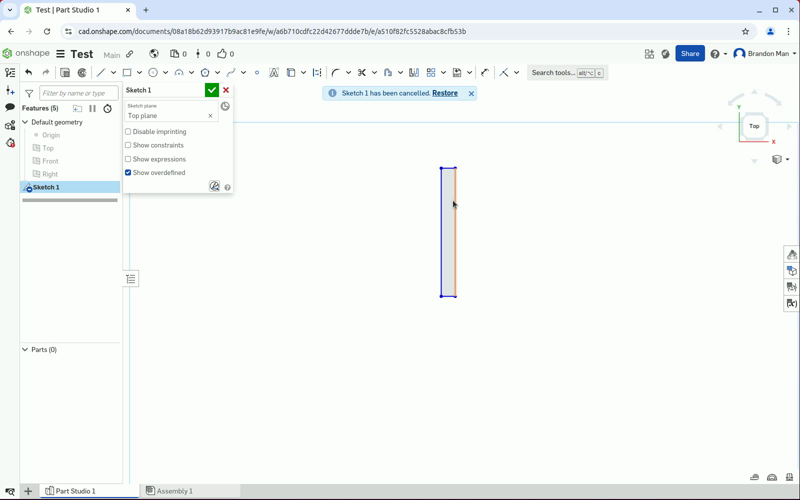
scroll(6)
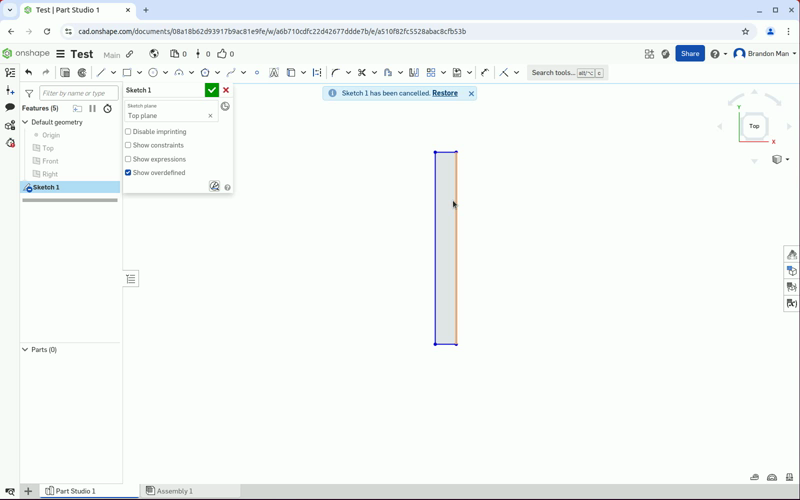
scroll(6)
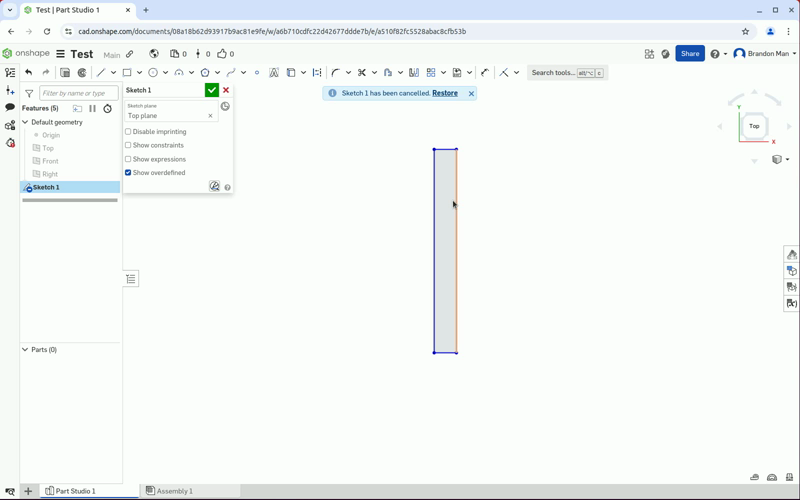
scroll(6)
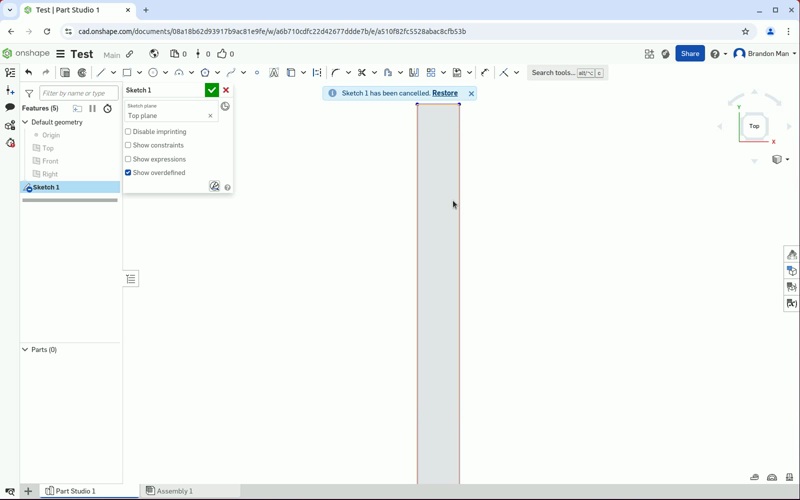
scroll(6)
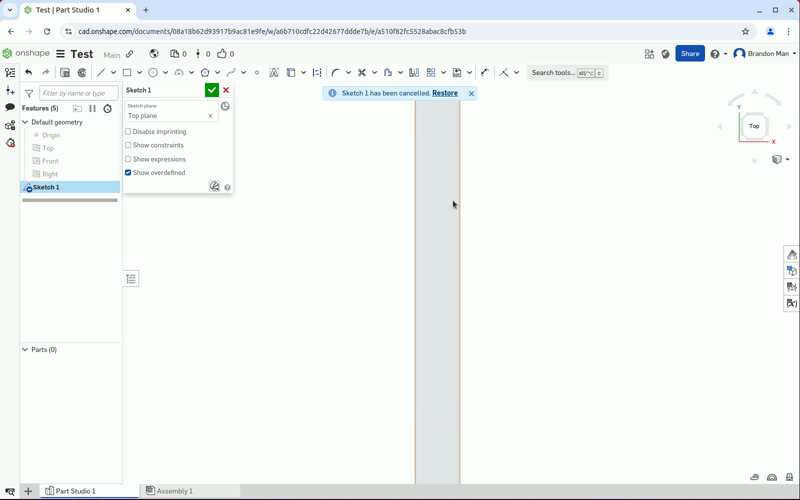
scroll(6)
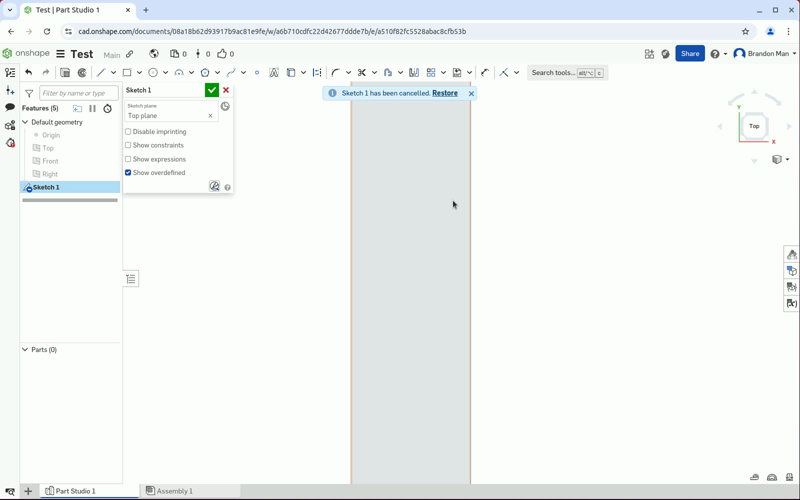
click(453, 200)
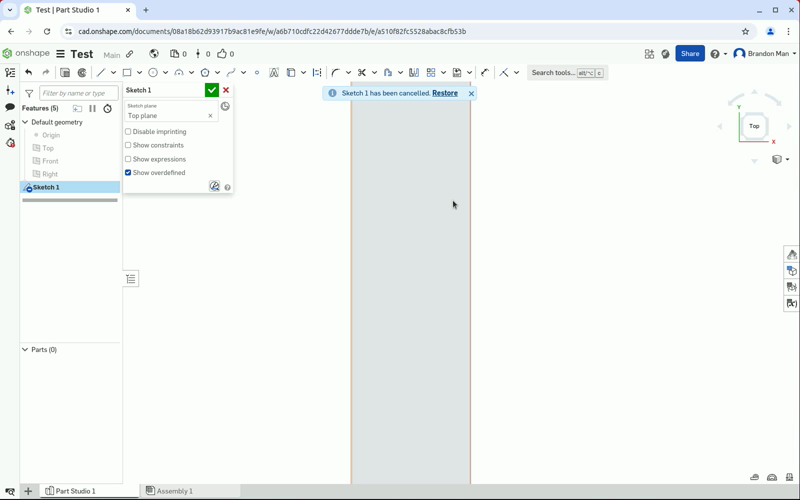
scroll(-6)
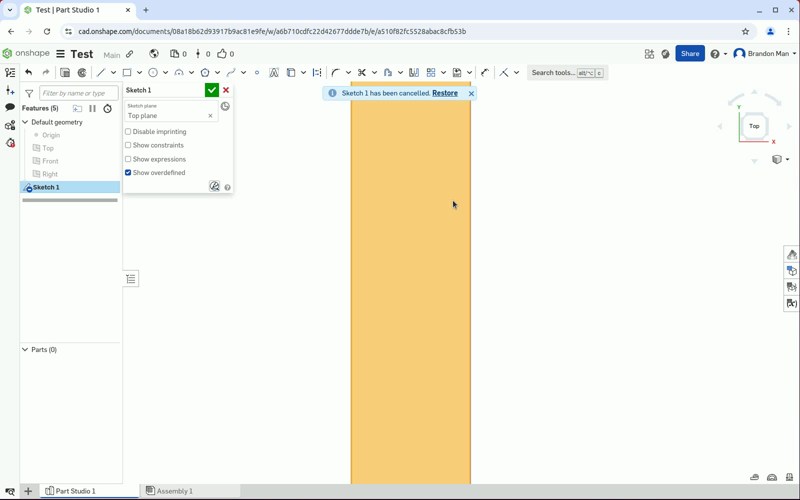
scroll(-6)
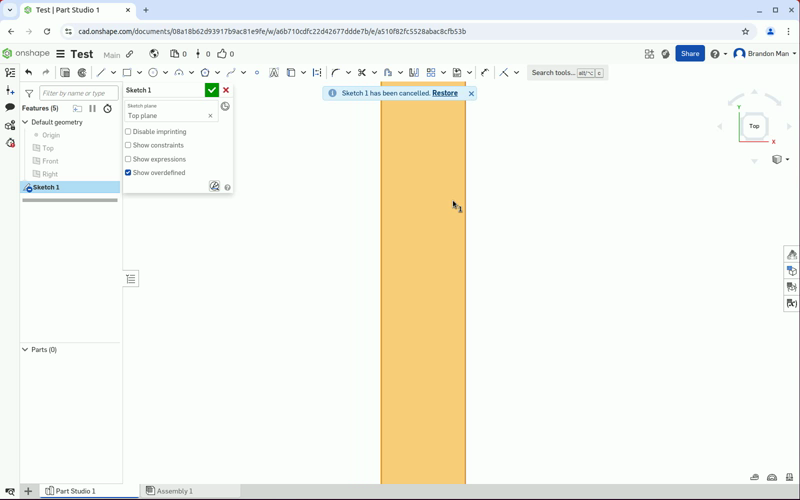
scroll(-6)
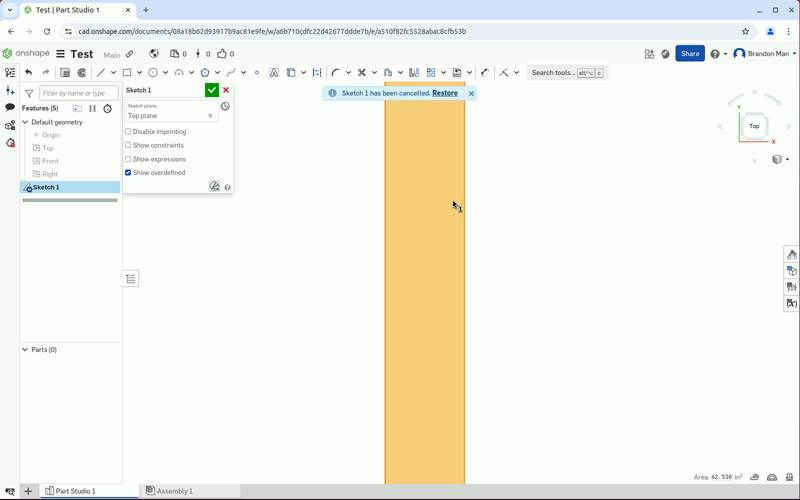
scroll(-6)
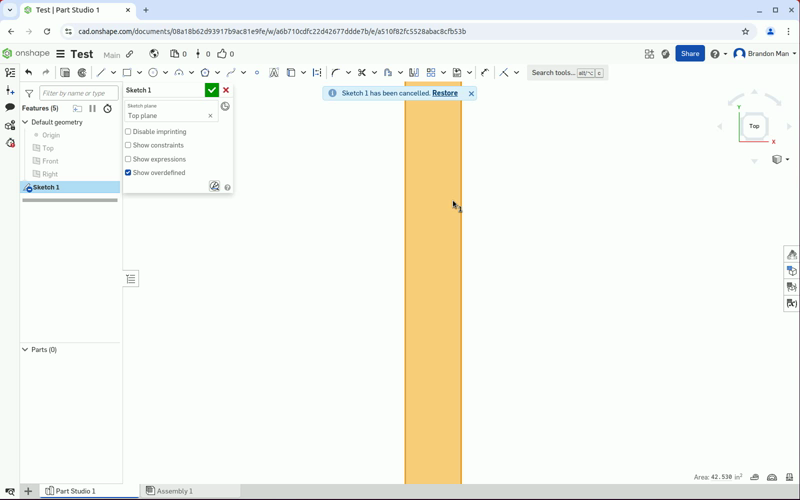
scroll(-6)
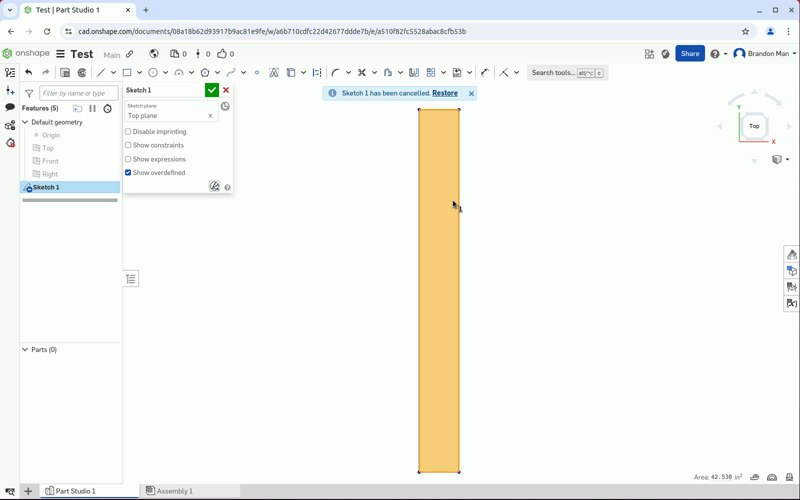
scroll(-6)
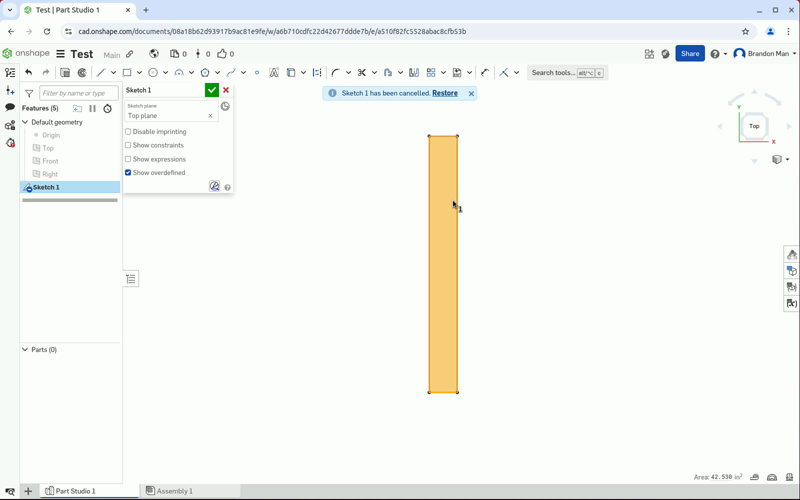
scroll(-6)
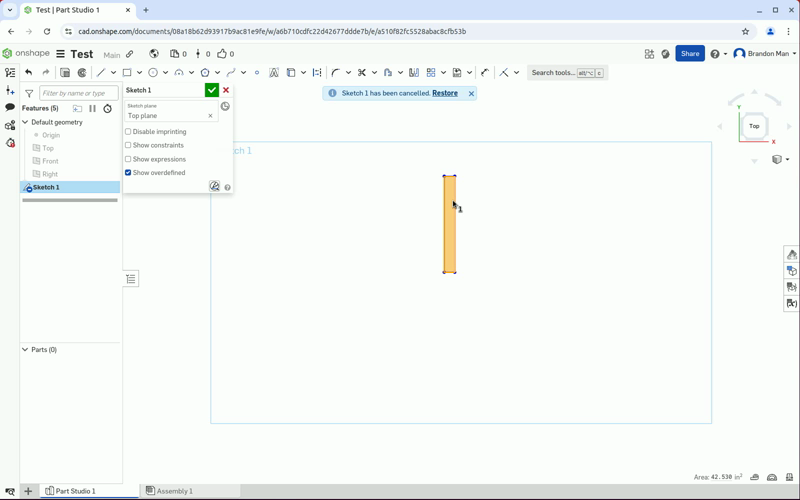
mouse_move(73, 352)
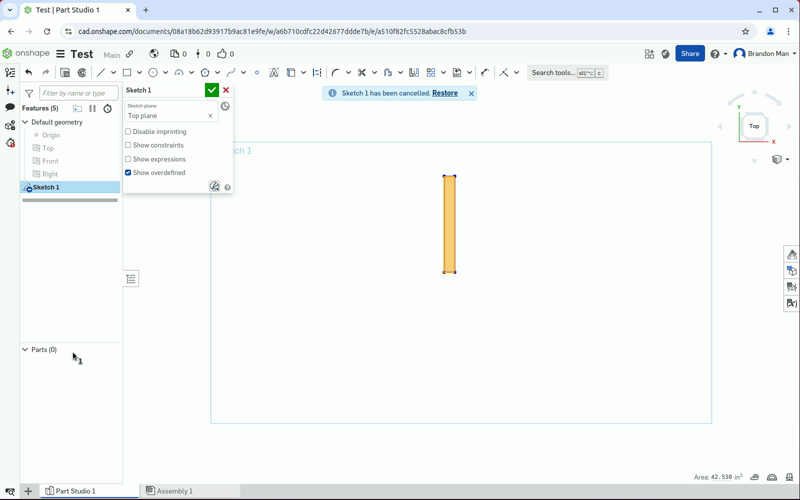
key(shift+y)
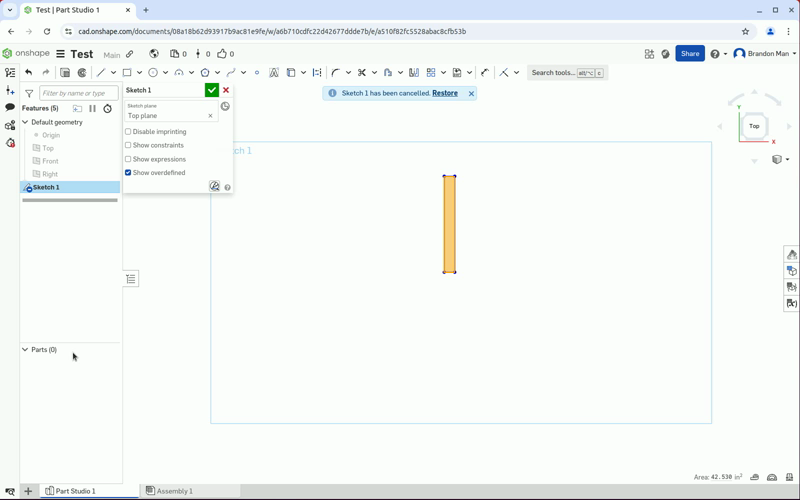
key(shift+e)
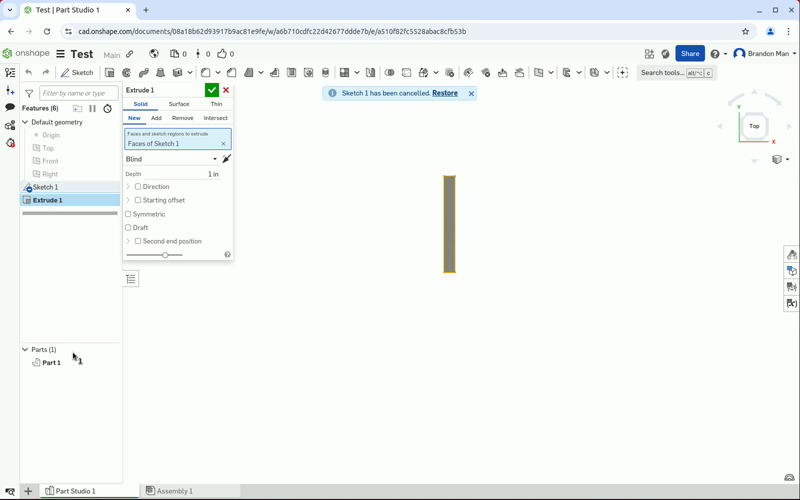
mouse_move(143, 106)
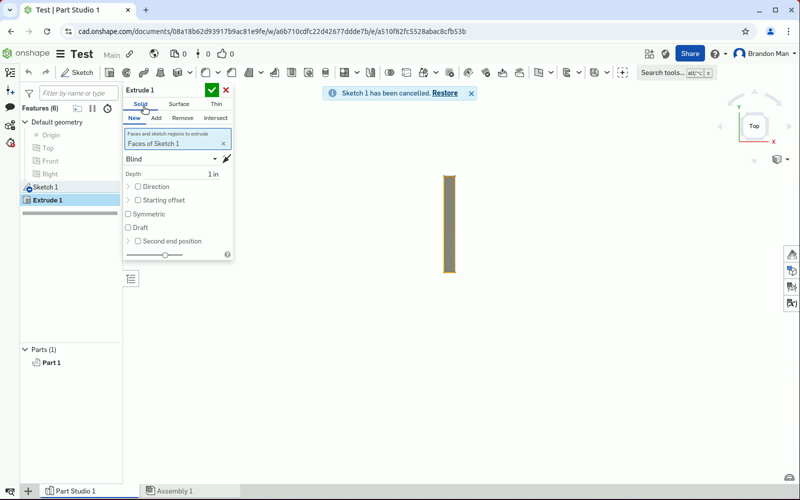
click(143, 106)
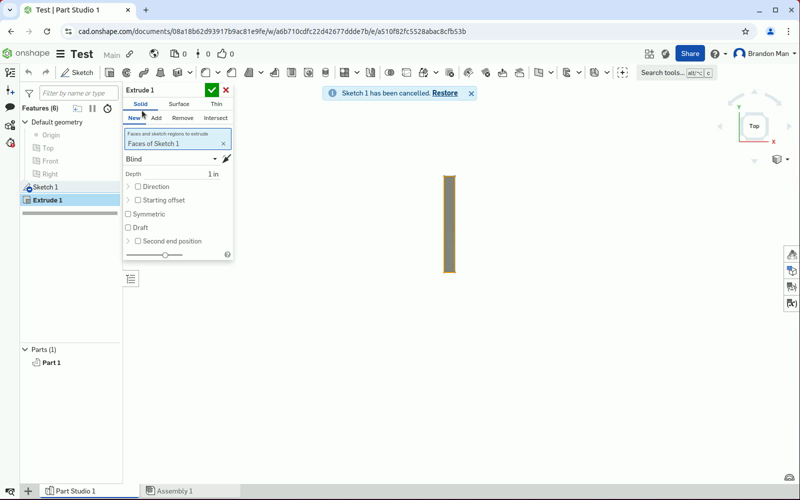
mouse_move(137, 120)
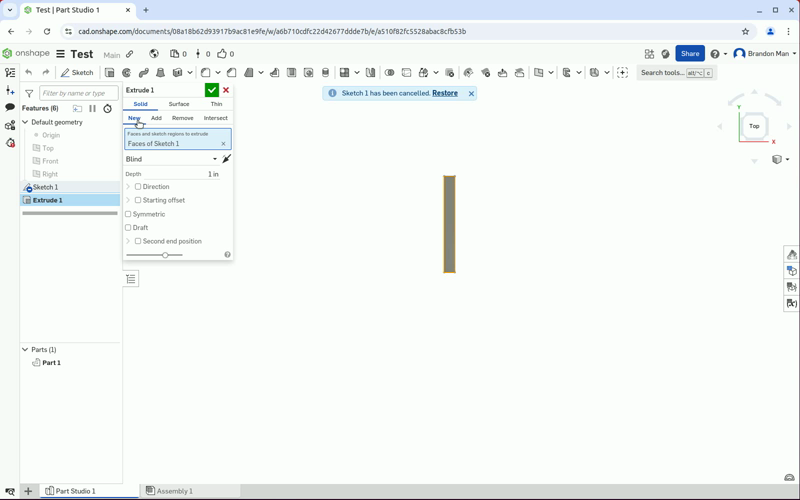
click(137, 120)
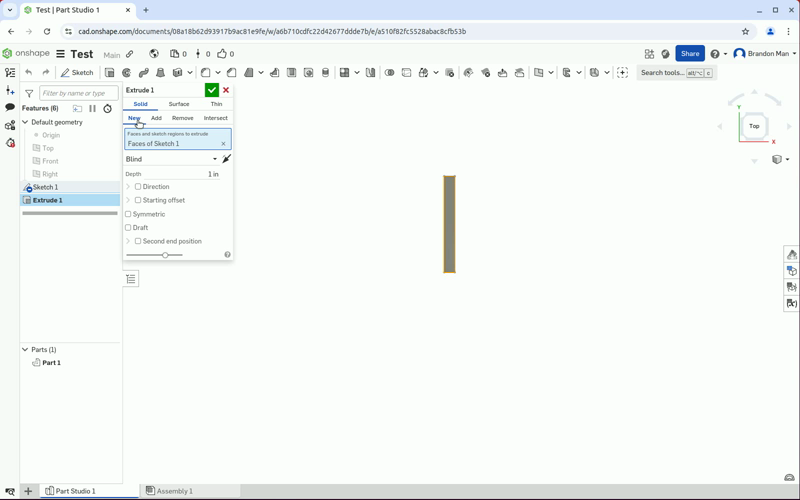
key(tab, 4)
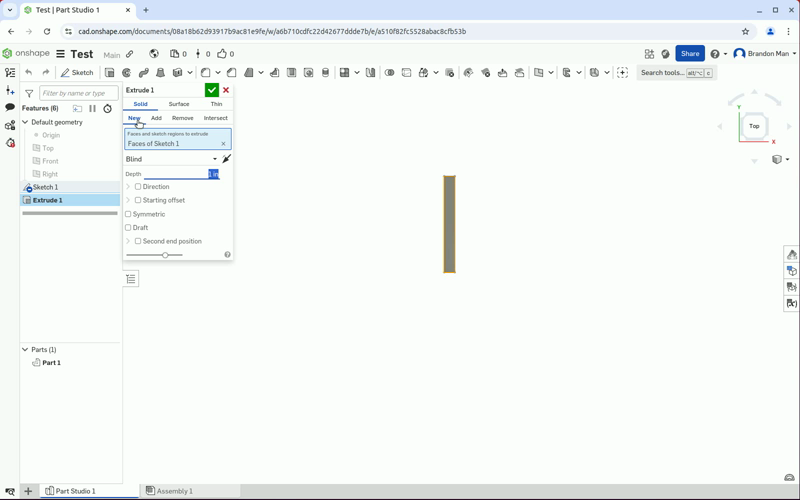
text(15.646)
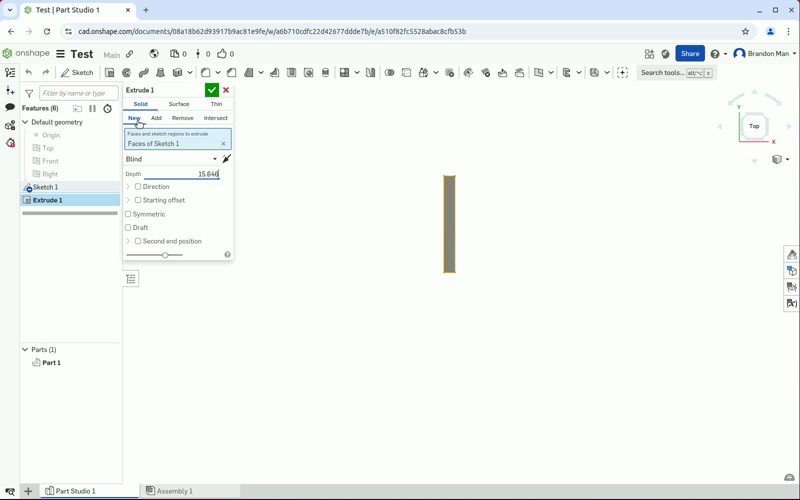
key(enter)
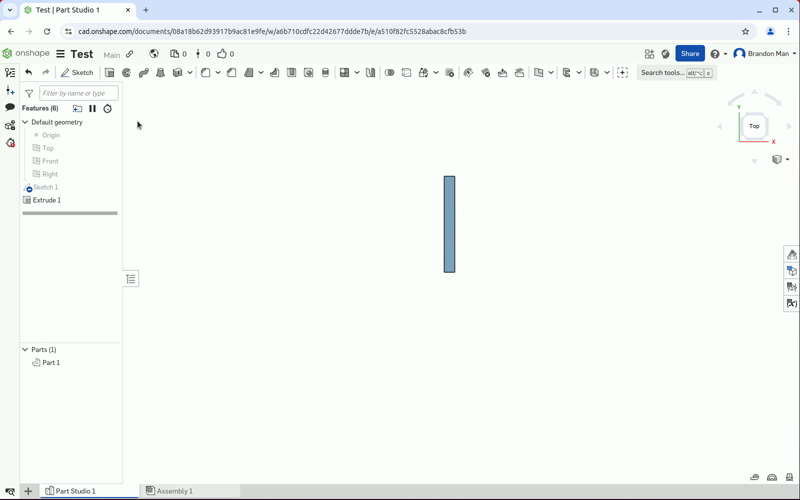
key(shift+h)
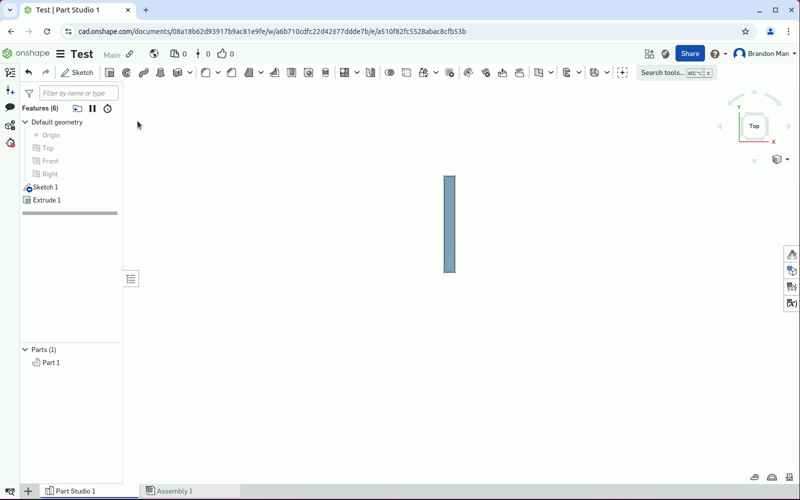
key(shift+h)
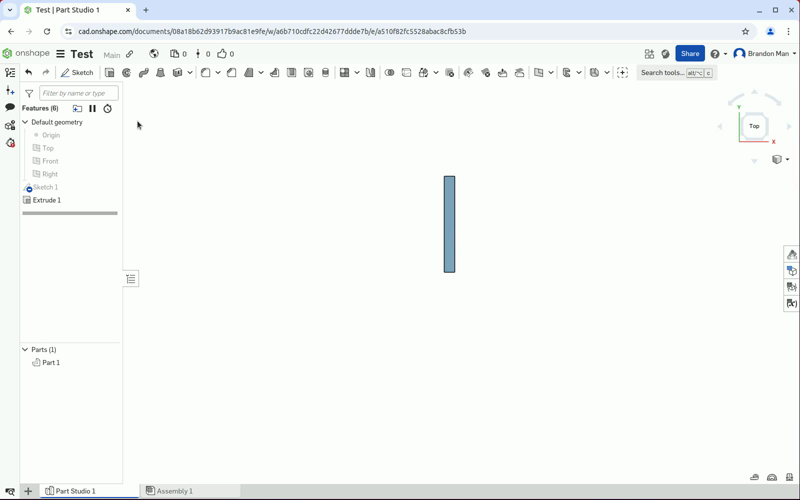
mouse_move(73, 189)
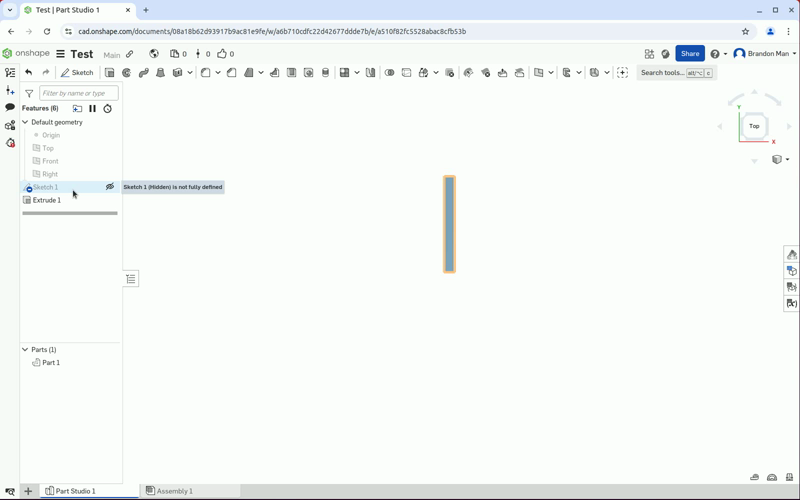
click(73, 189)
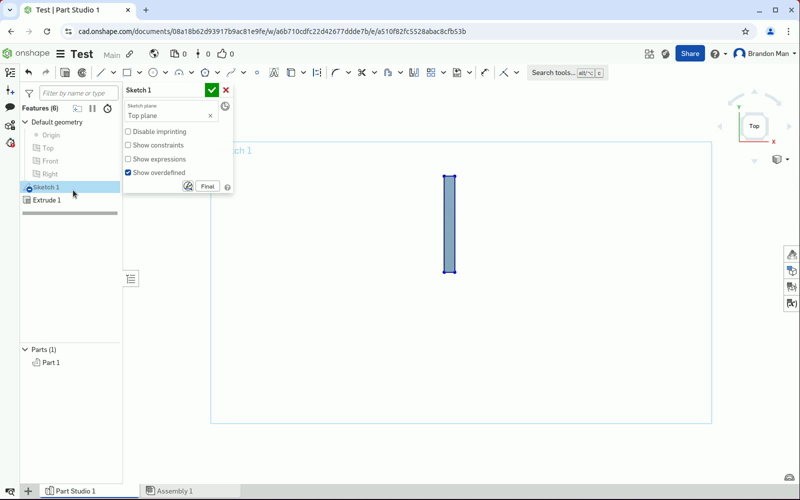
mouse_move(229, 92)
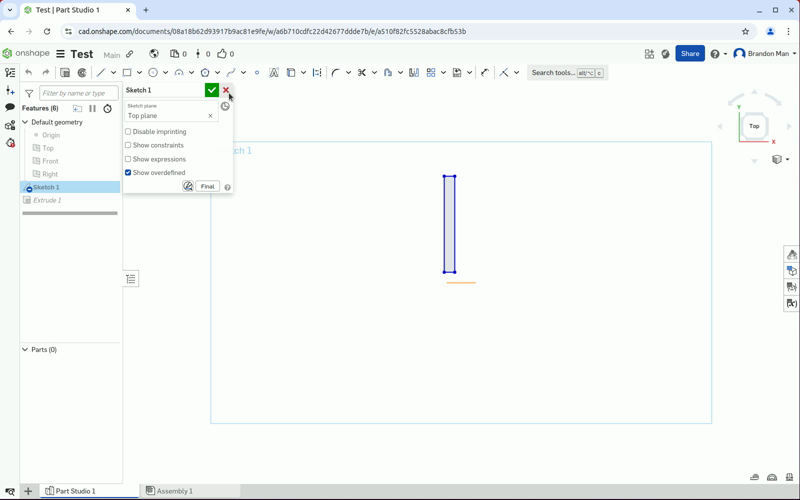
click(229, 92)
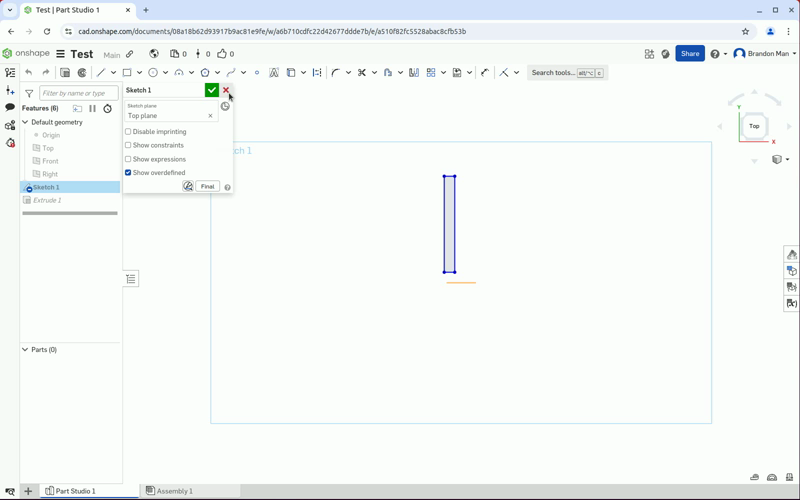
key(shift+s)
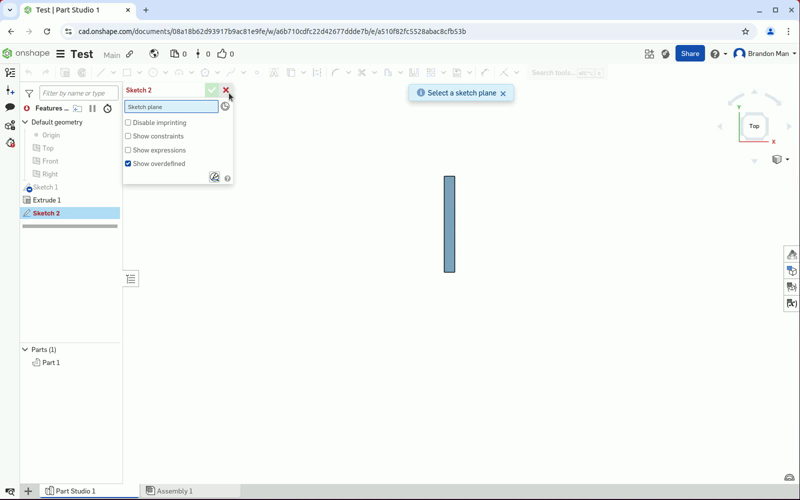
mouse_move(73, 150)
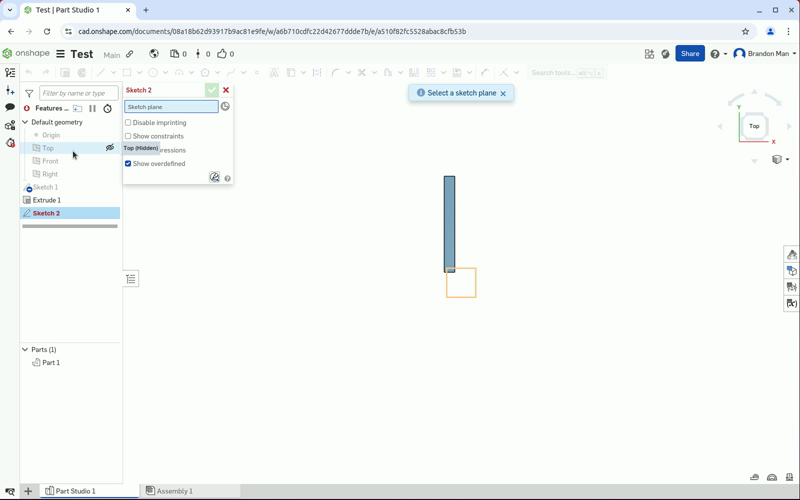
click(73, 150)
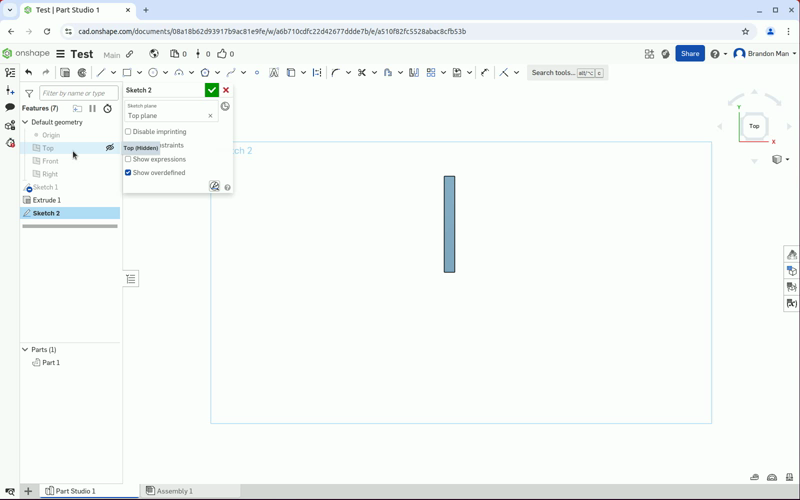
mouse_move(73, 352)
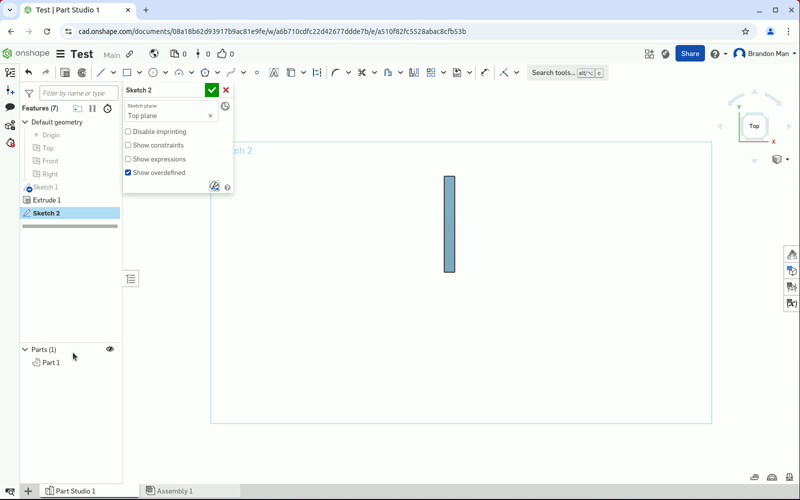
key(y)
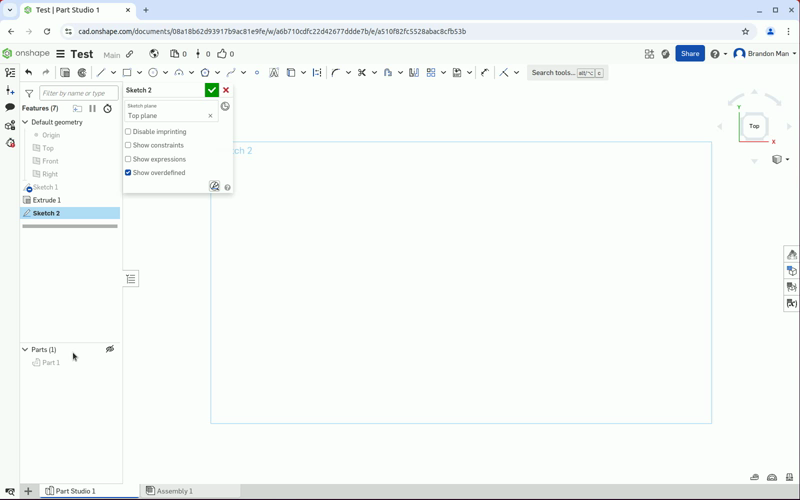
key(l)
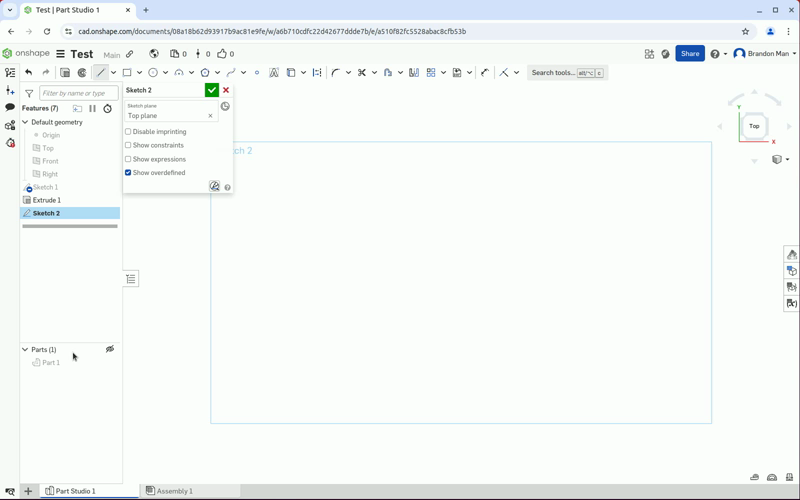
key_down(shift)
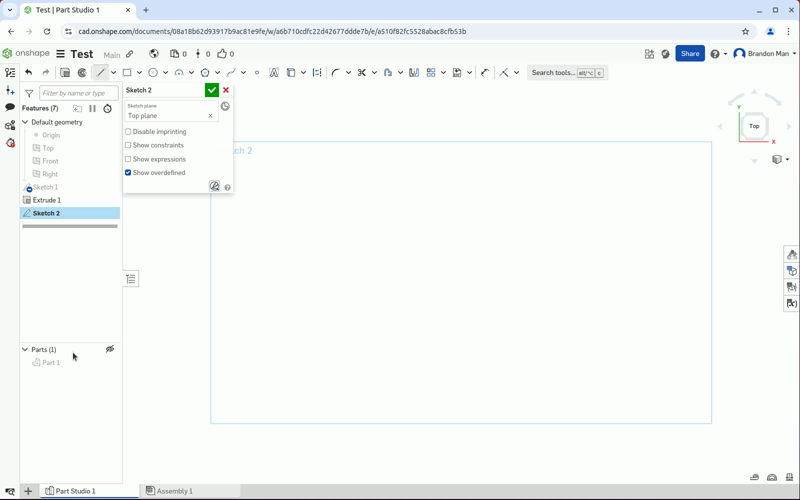
mouse_move(444, 379)
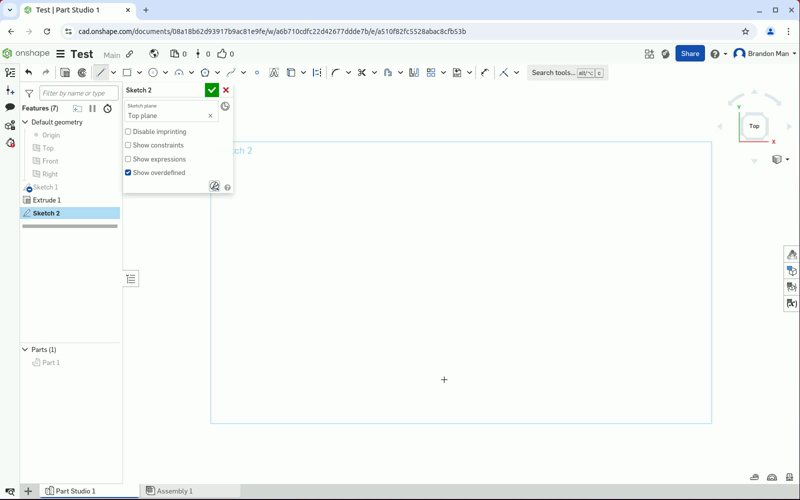
click(444, 379)
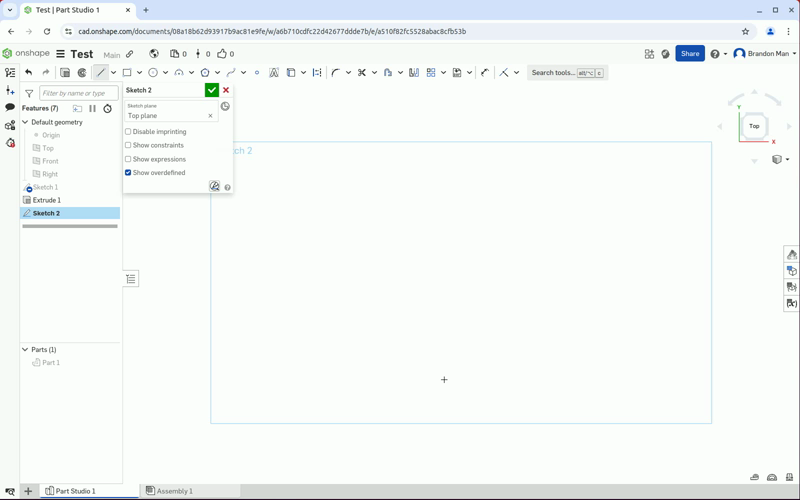
key_up(shift)
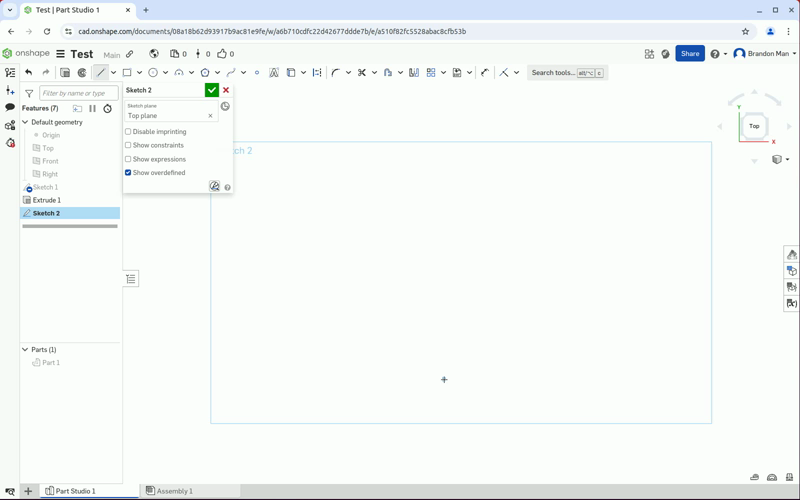
key_down(shift)
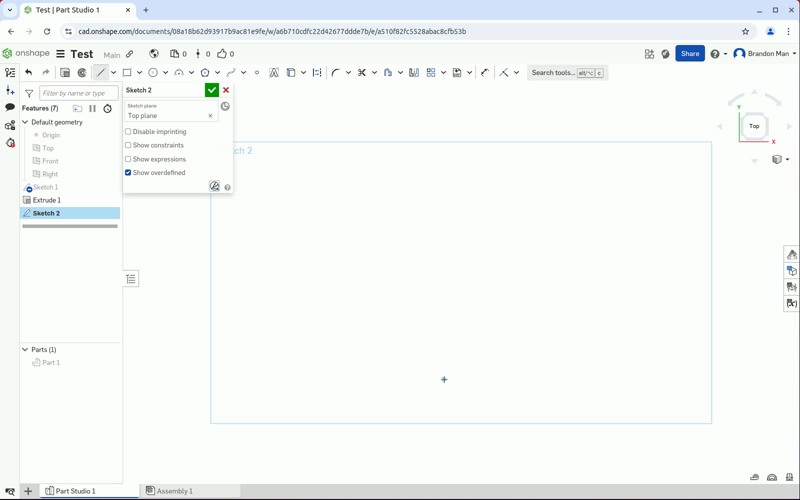
mouse_move(474, 379)
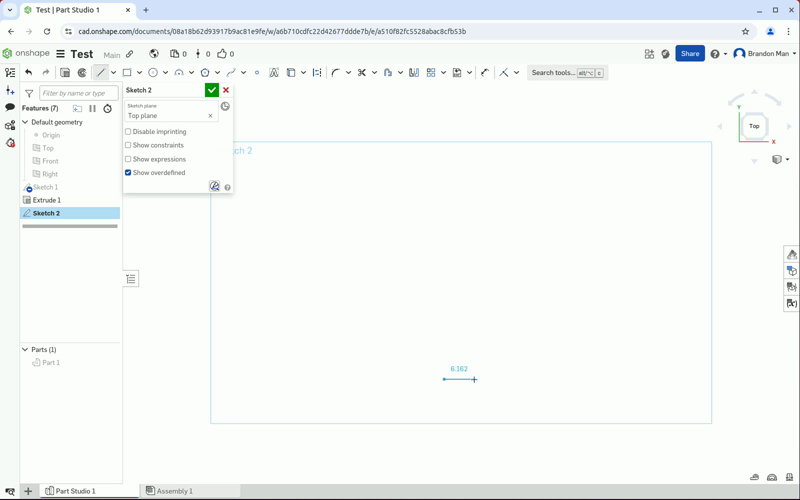
mouse_move(454, 379)
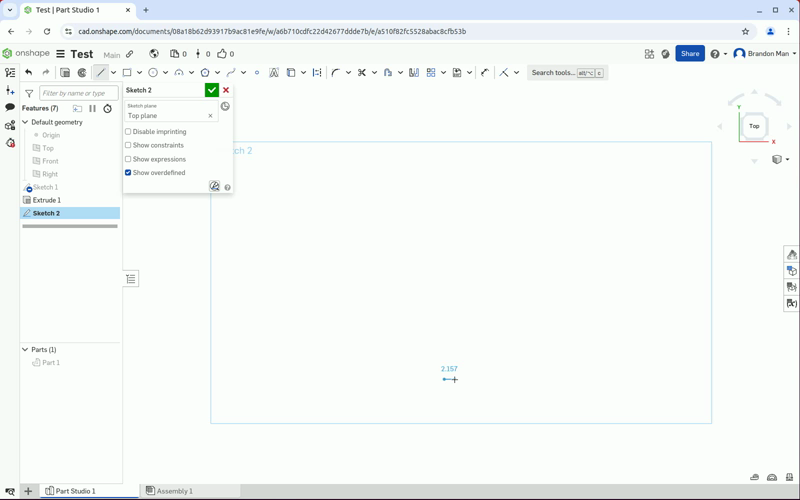
click(454, 379)
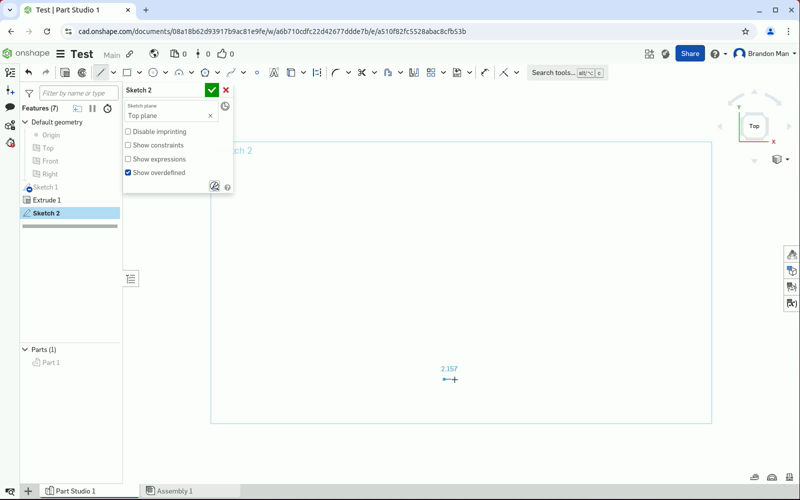
key_up(shift)
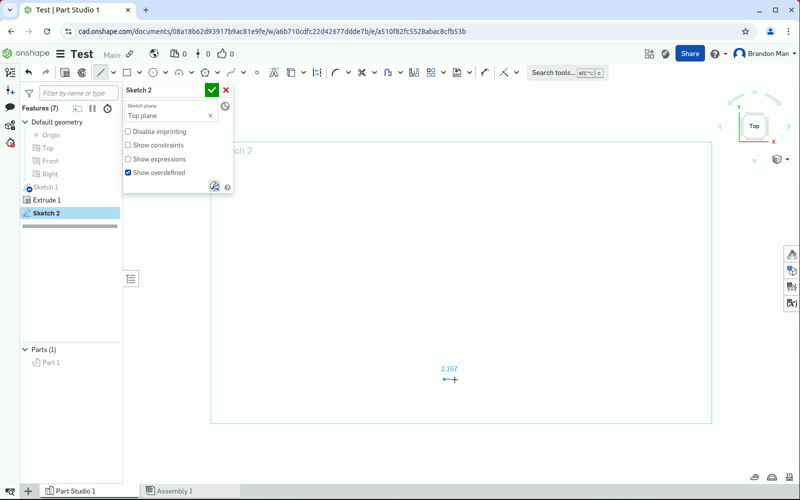
key_down(shift)
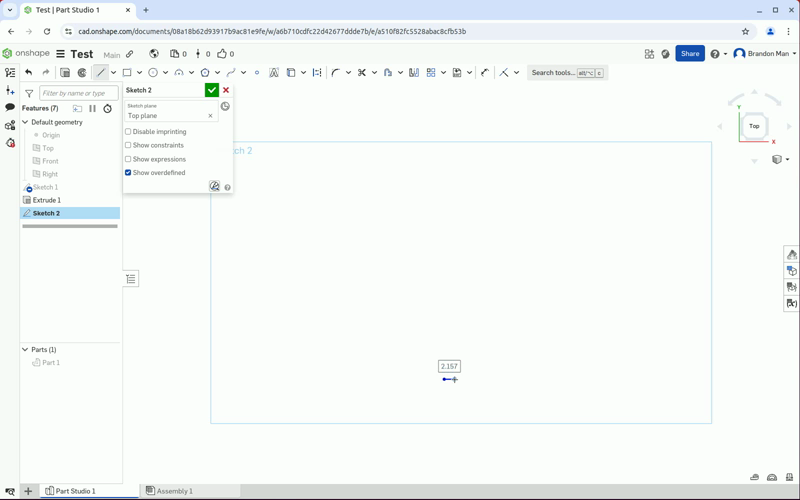
mouse_move(454, 282)
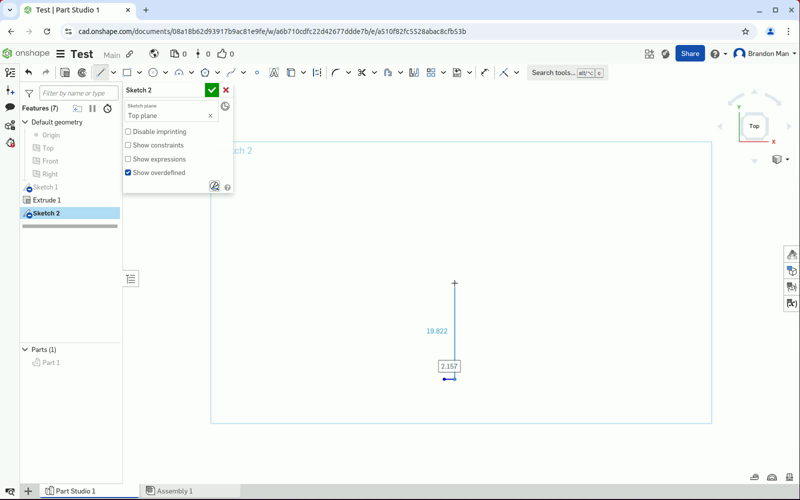
click(454, 282)
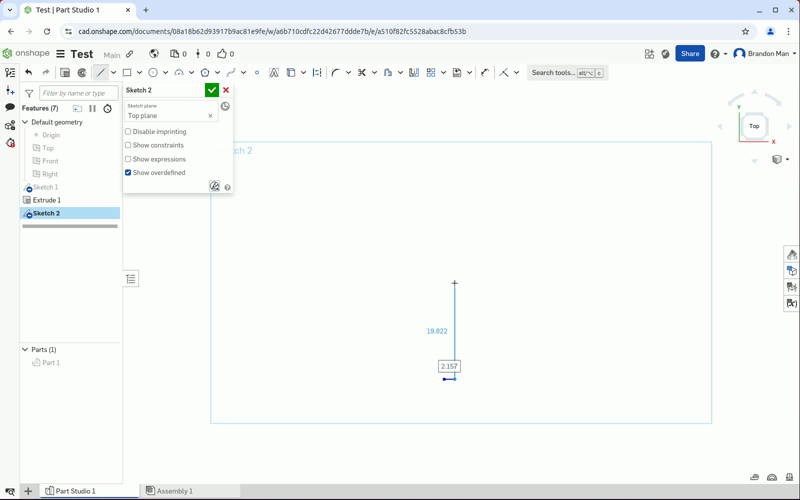
key_up(shift)
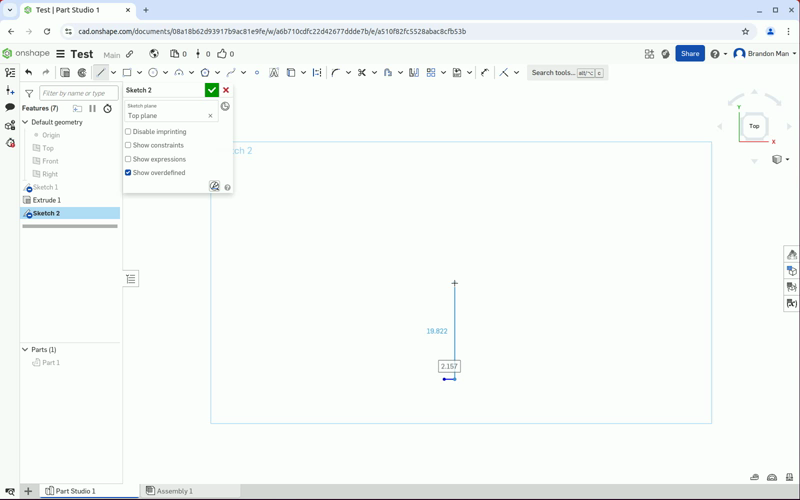
key_down(shift)
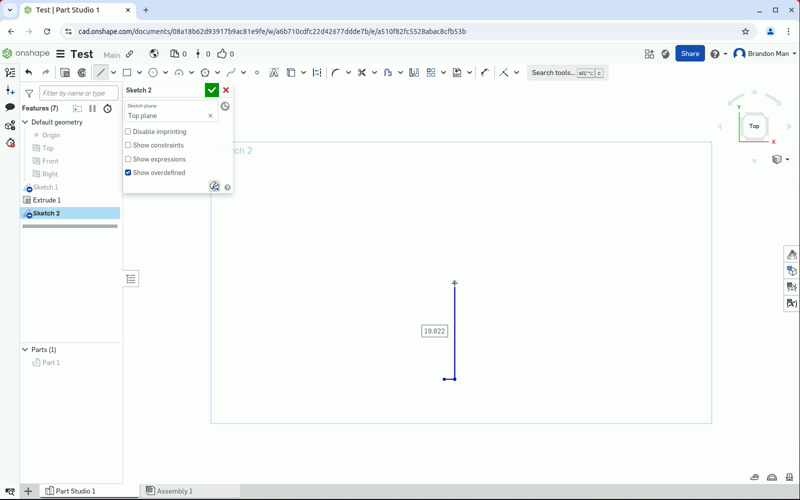
mouse_move(484, 282)
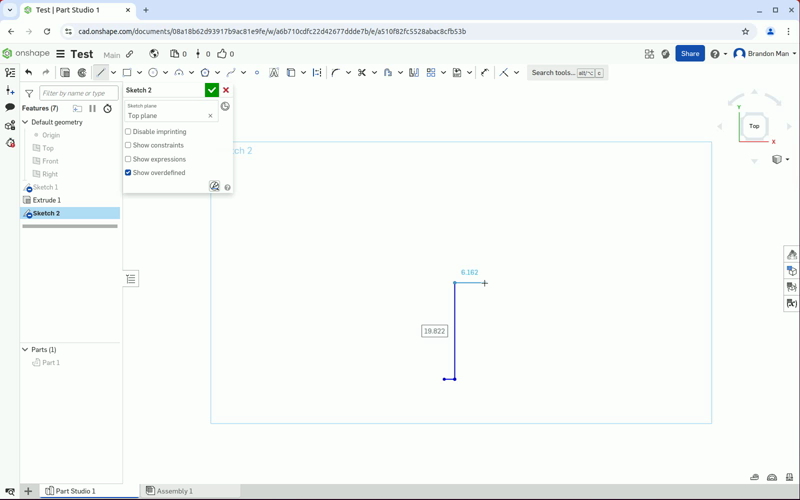
mouse_move(444, 282)
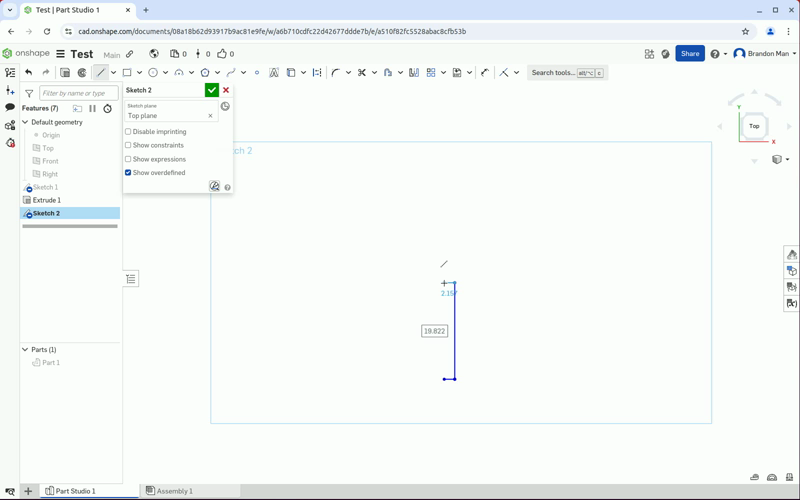
click(444, 282)
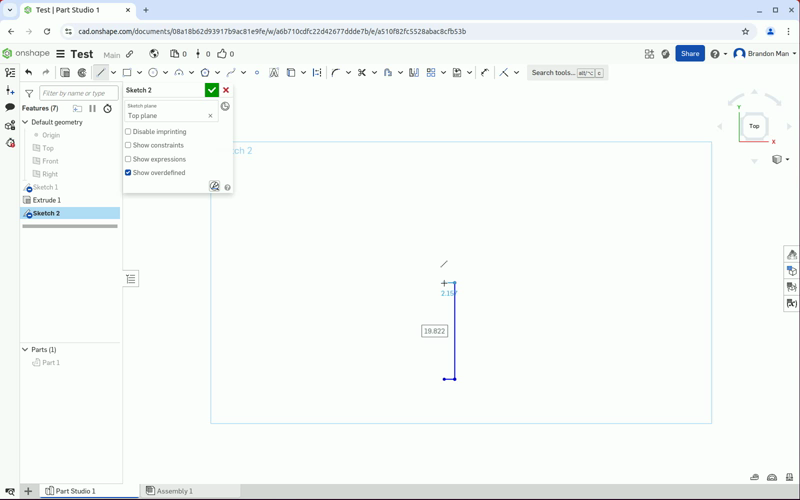
key_up(shift)
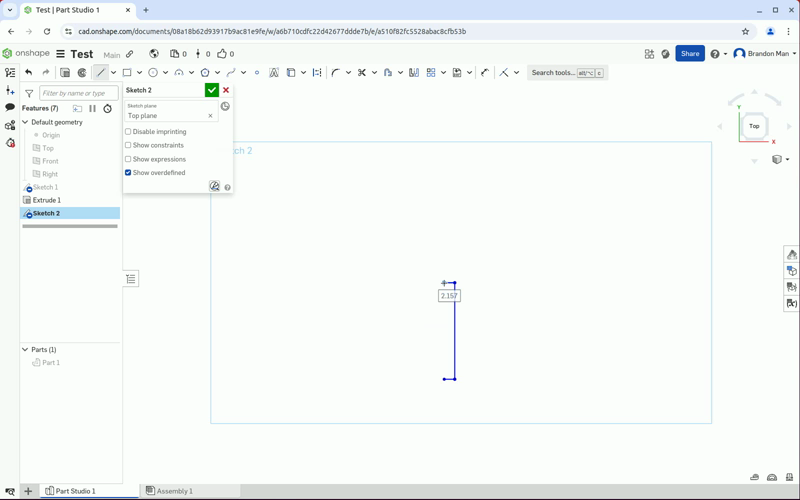
key_down(shift)
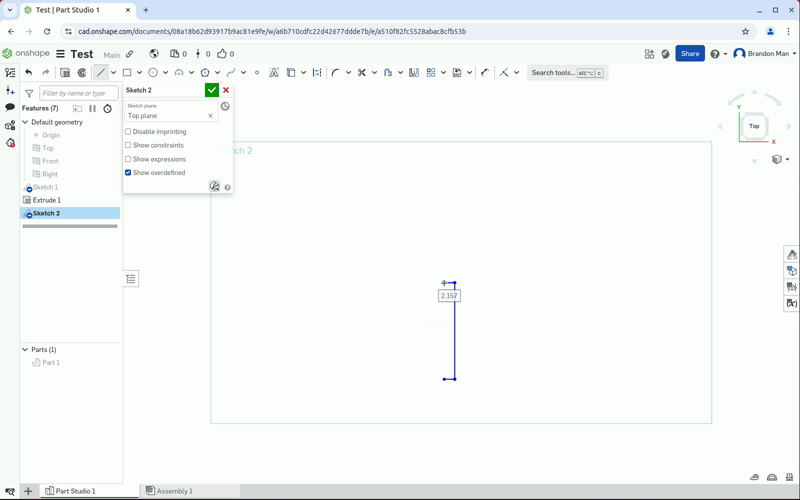
mouse_move(444, 379)
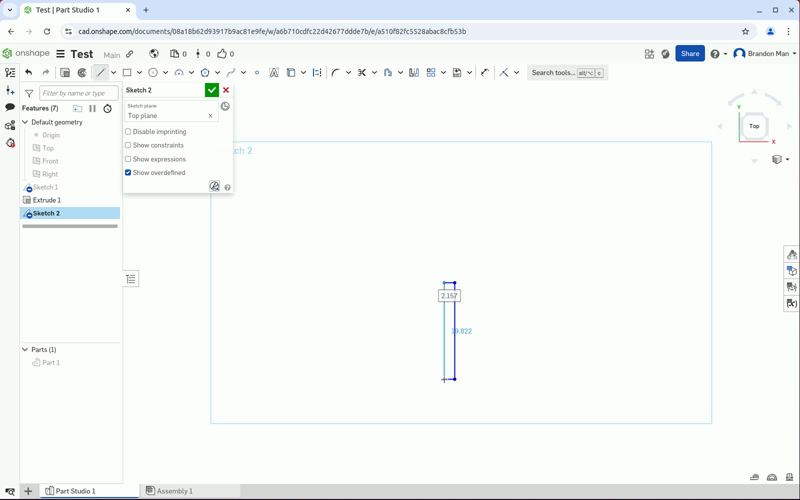
key_up(shift)
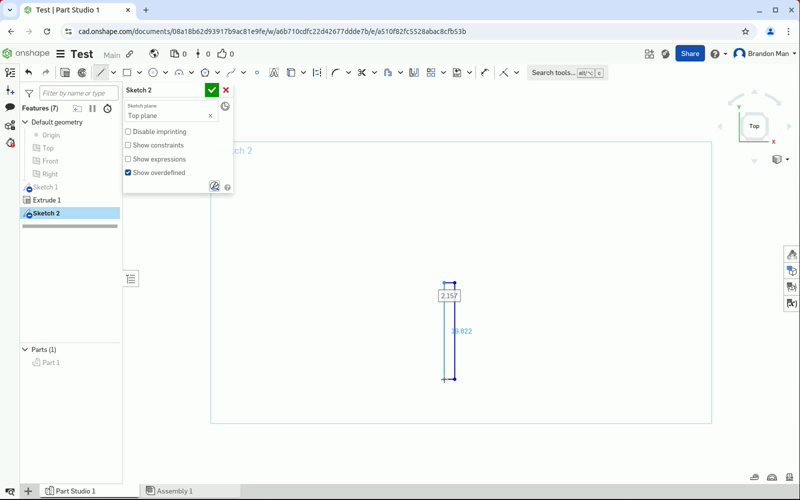
click(444, 379)
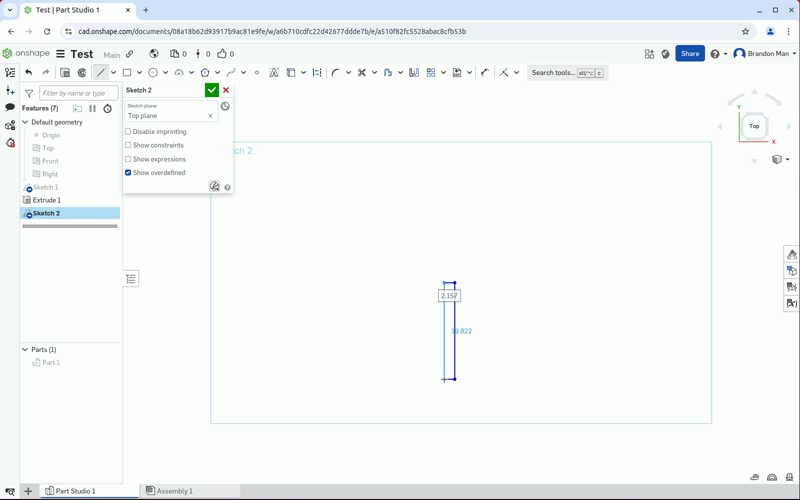
key(esc)
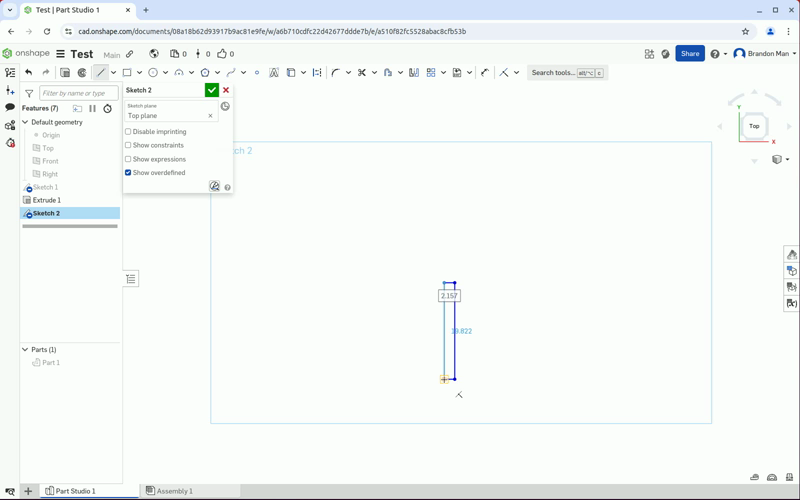
mouse_move(453, 319)
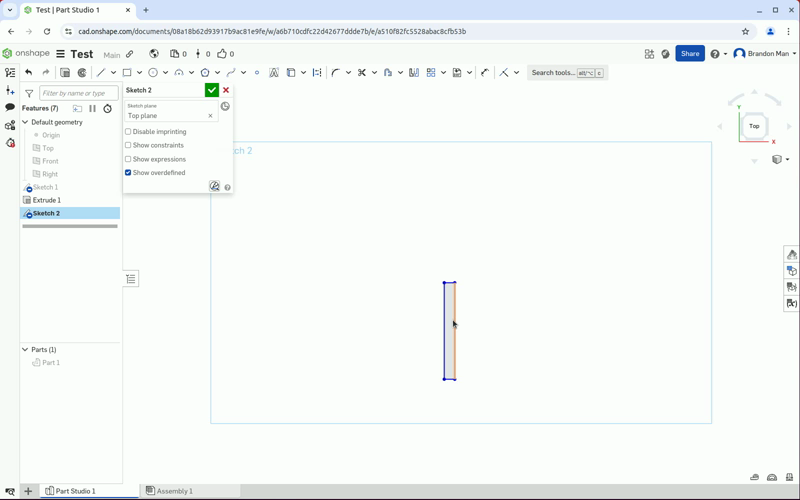
scroll(6)
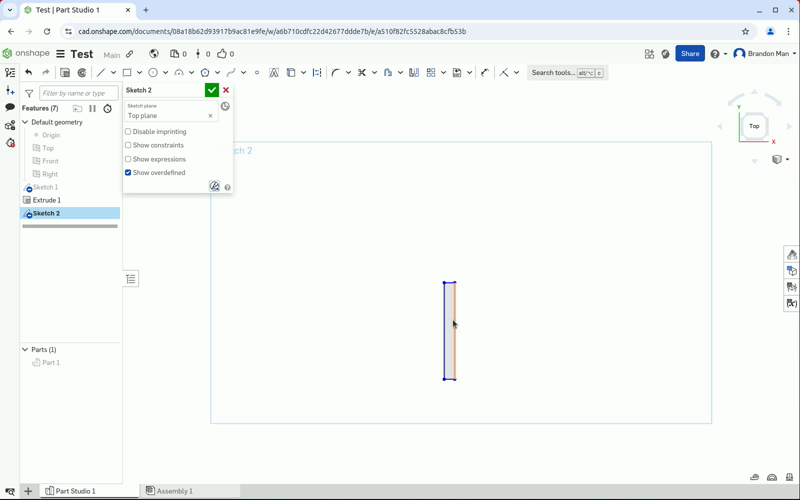
scroll(6)
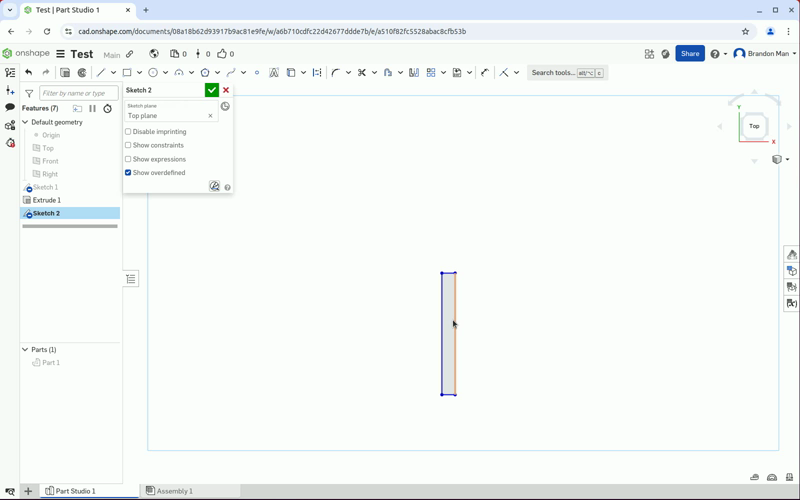
scroll(6)
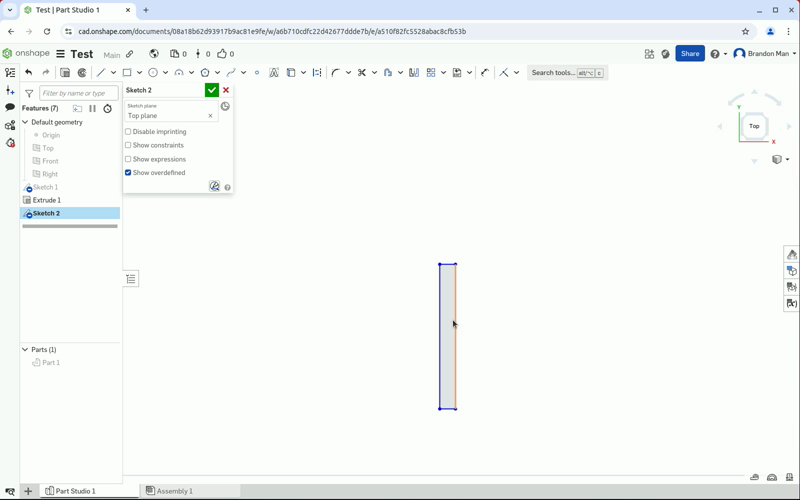
scroll(6)
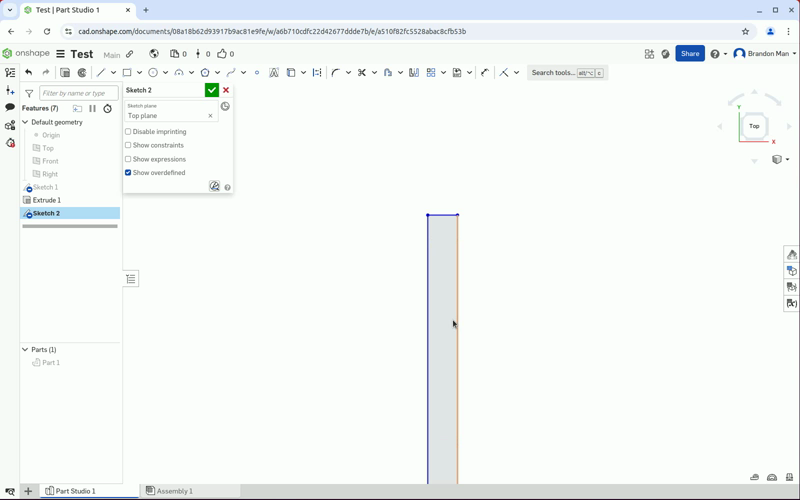
scroll(6)
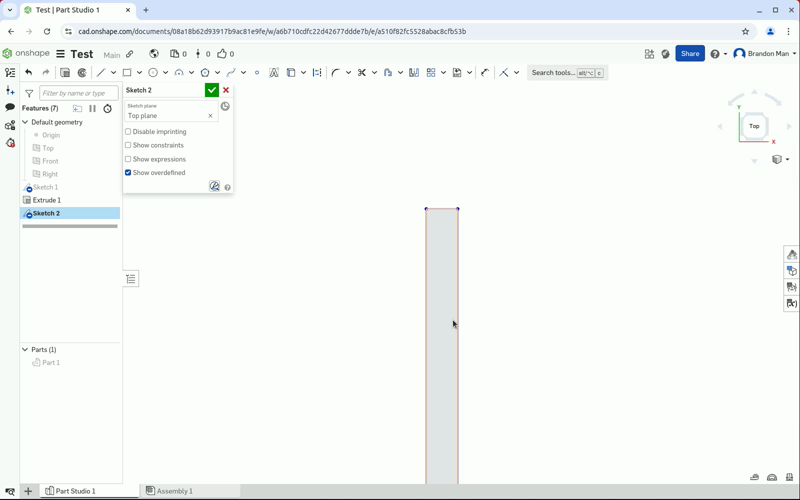
scroll(6)
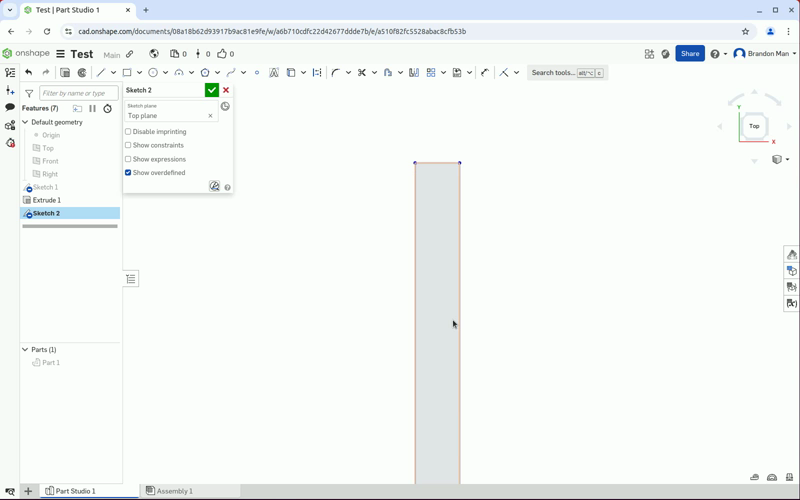
scroll(6)
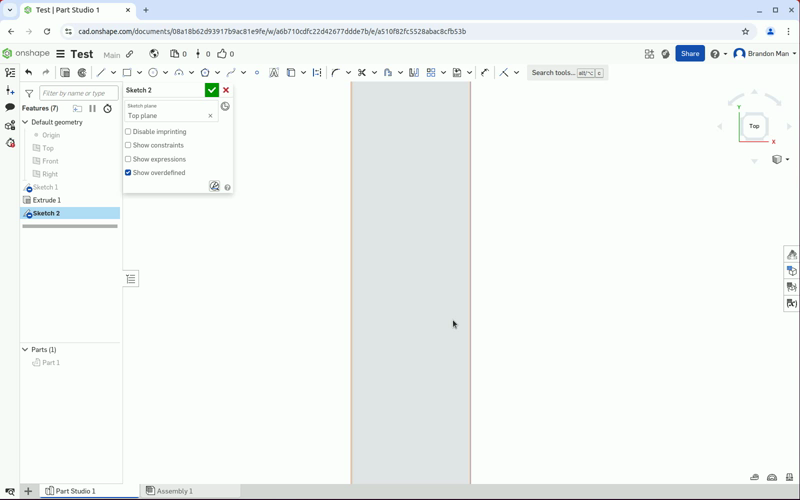
click(453, 319)
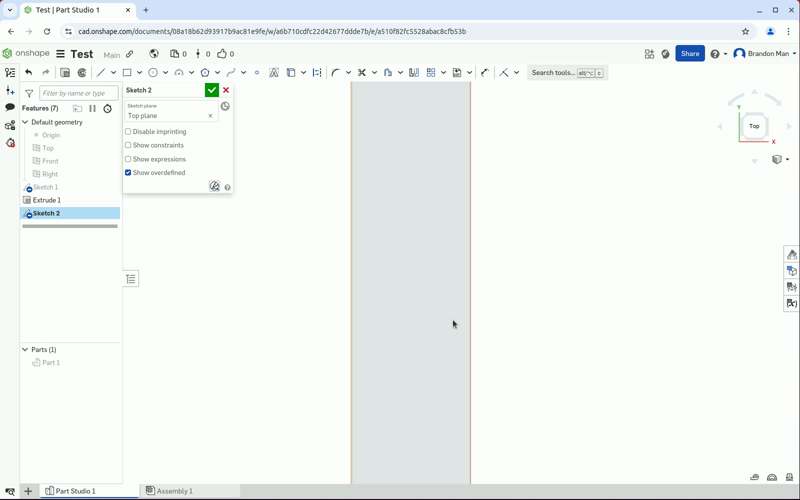
scroll(-6)
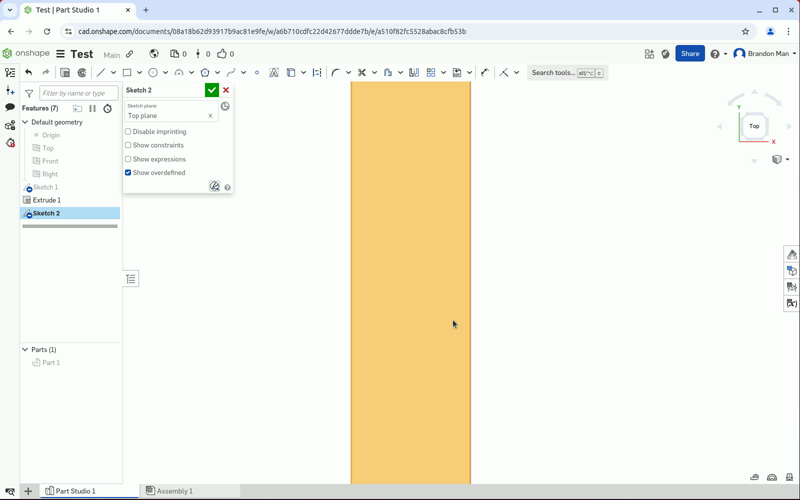
scroll(-6)
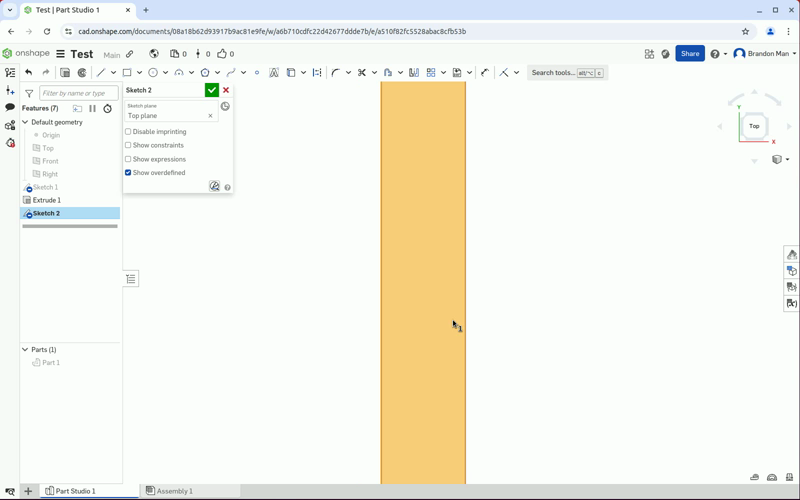
scroll(-6)
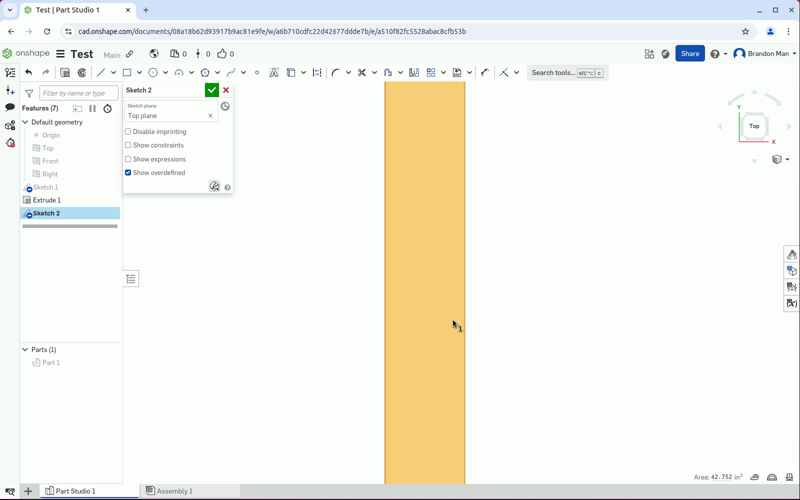
scroll(-6)
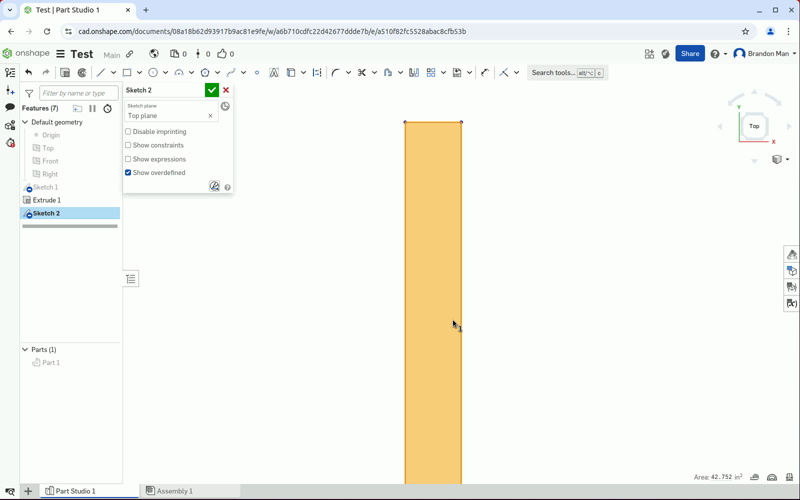
scroll(-6)
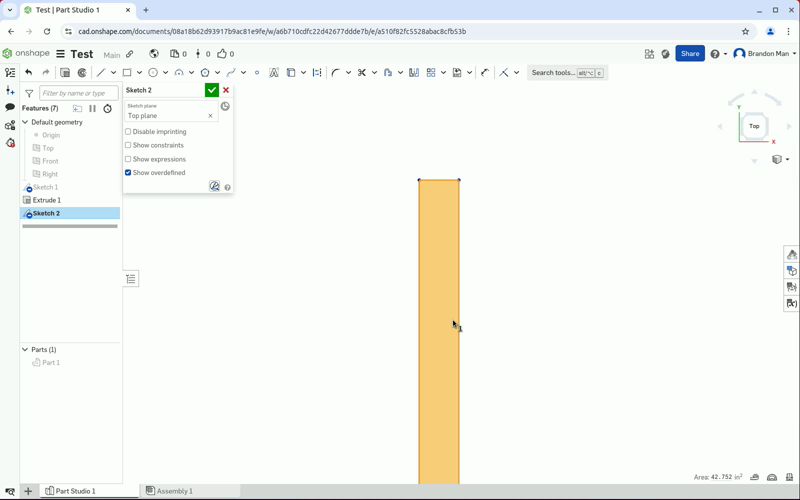
scroll(-6)
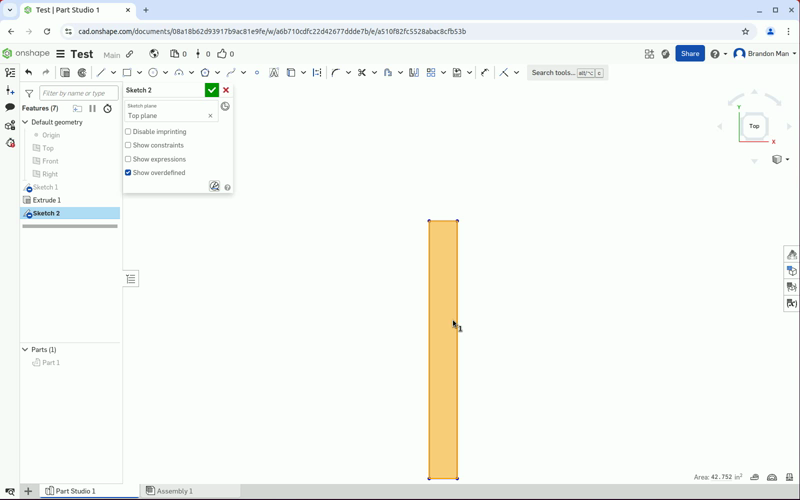
scroll(-6)
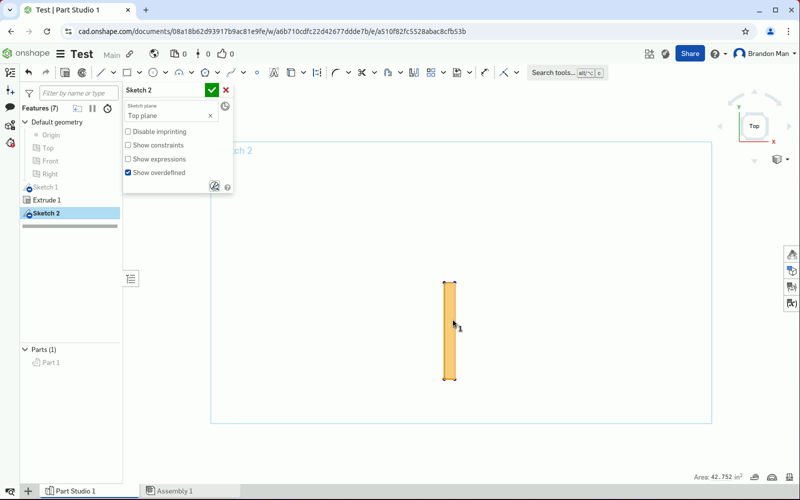
mouse_move(73, 352)
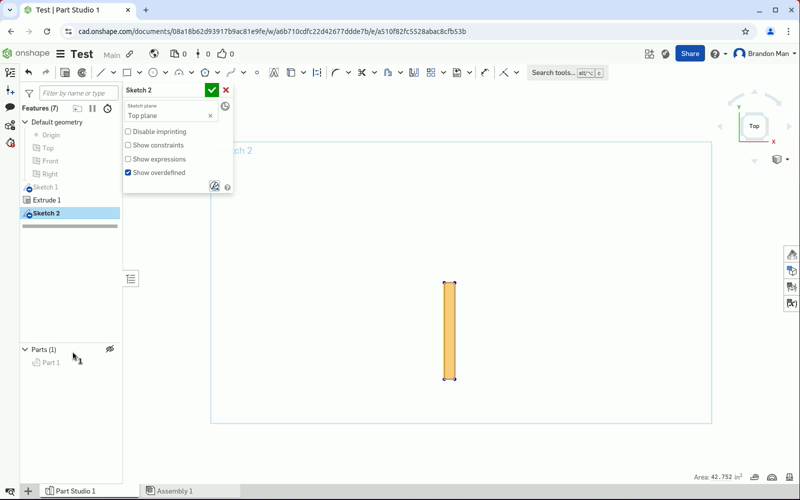
key(shift+y)
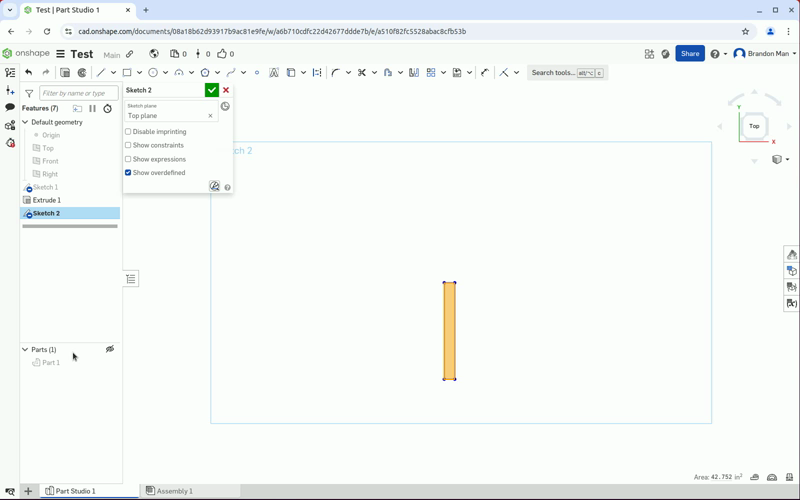
key(shift+e)
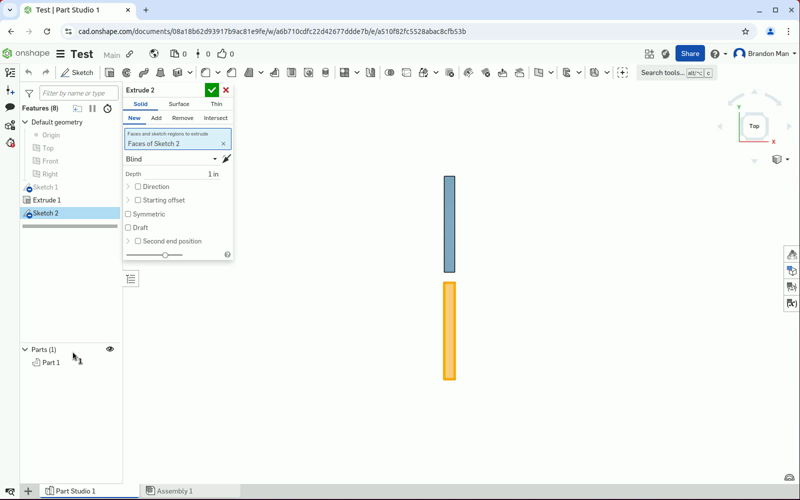
mouse_move(143, 106)
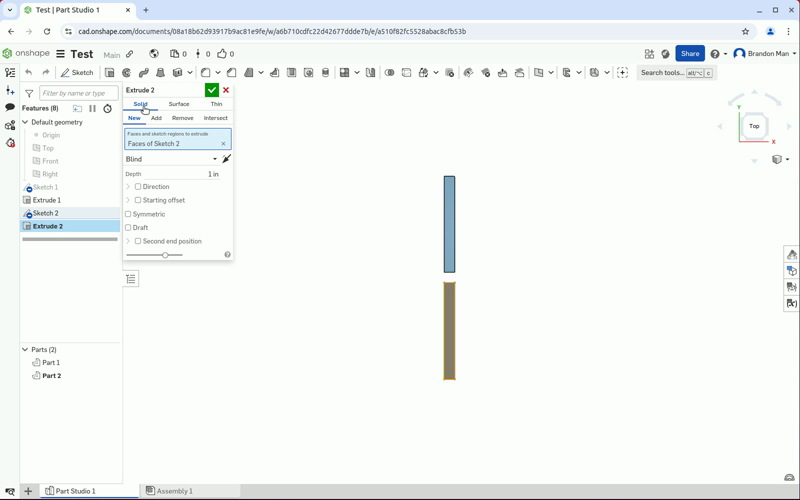
click(143, 106)
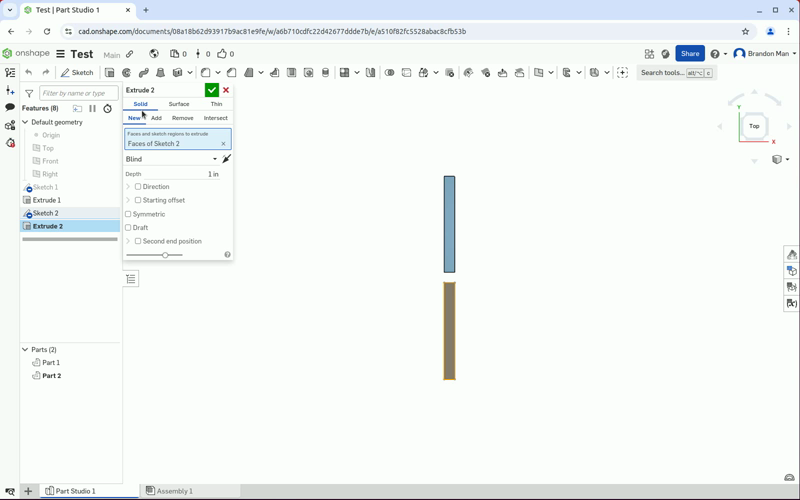
mouse_move(137, 120)
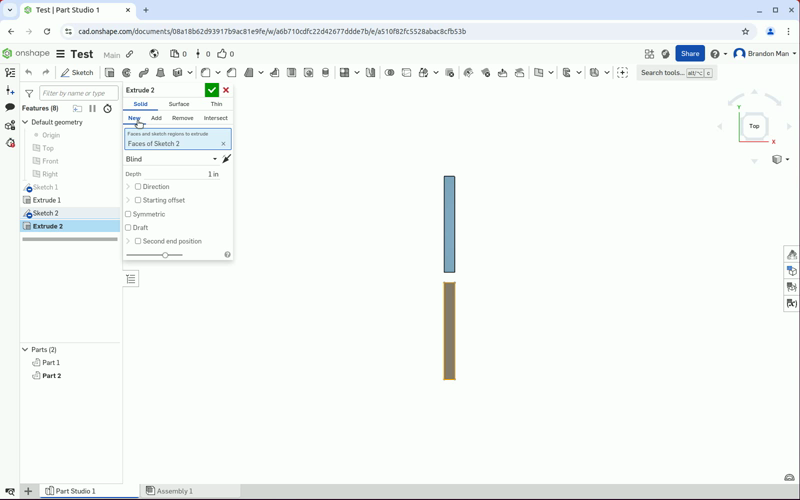
click(137, 120)
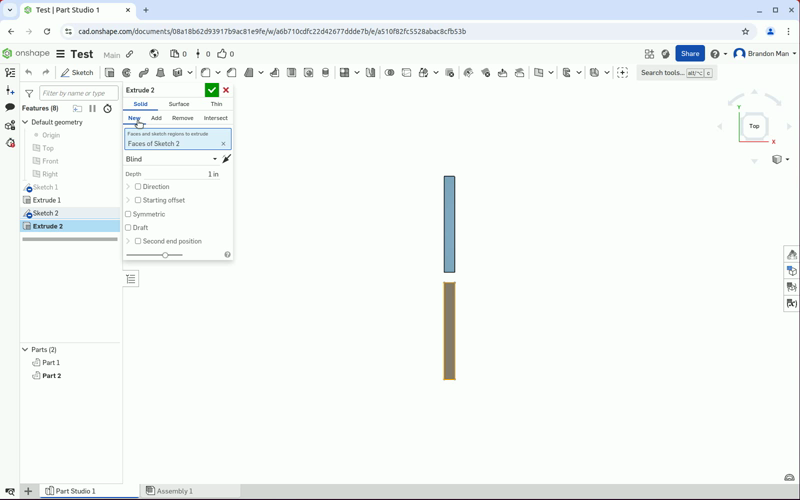
key(tab, 4)
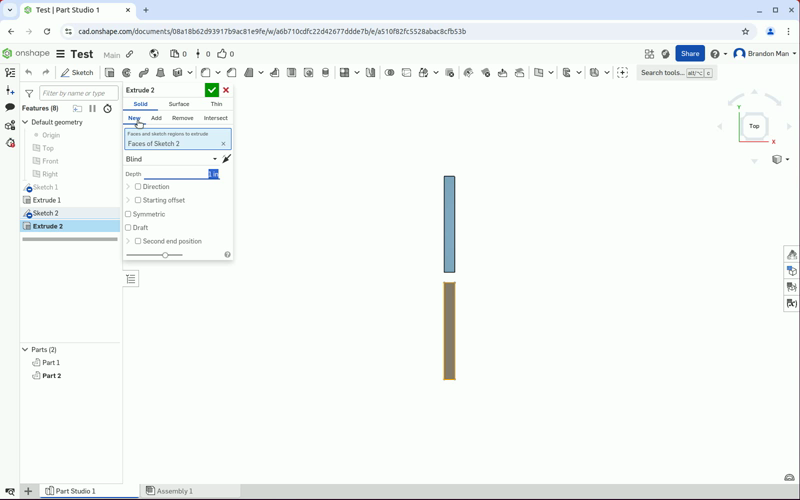
text(15.646)
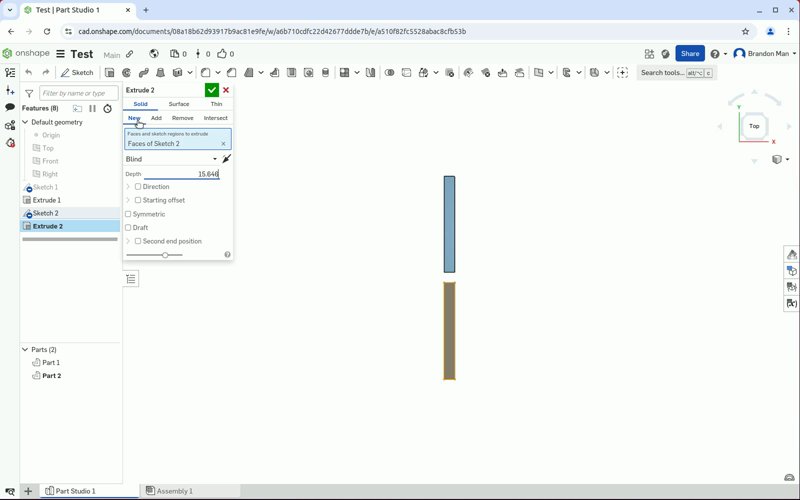
key(enter)
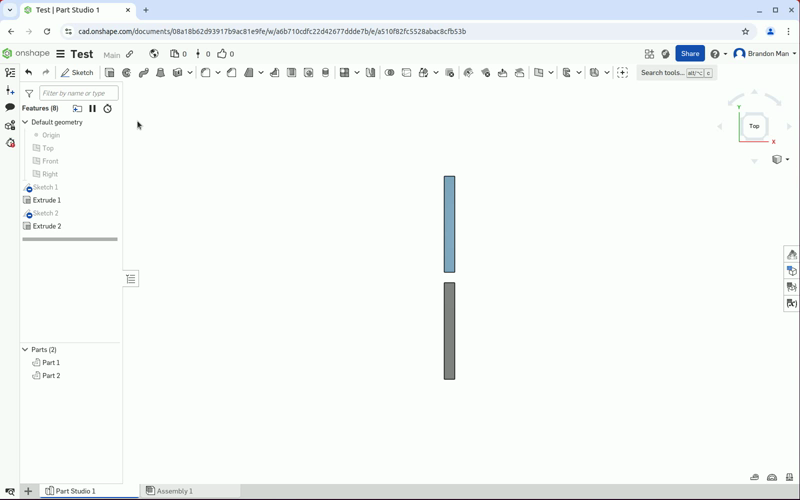
key(shift+h)
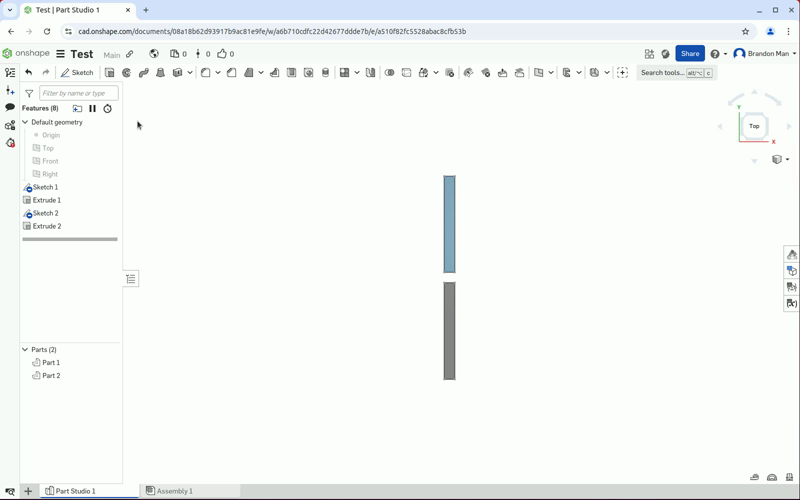
key(shift+h)
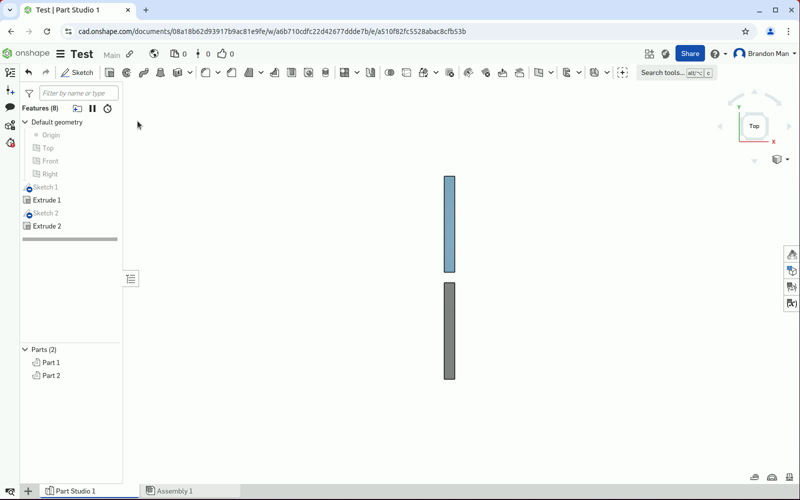
mouse_move(73, 189)
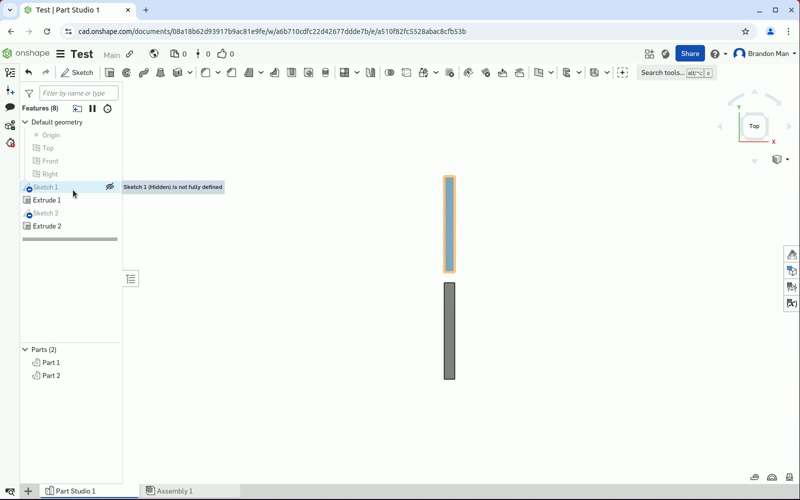
click(73, 189)
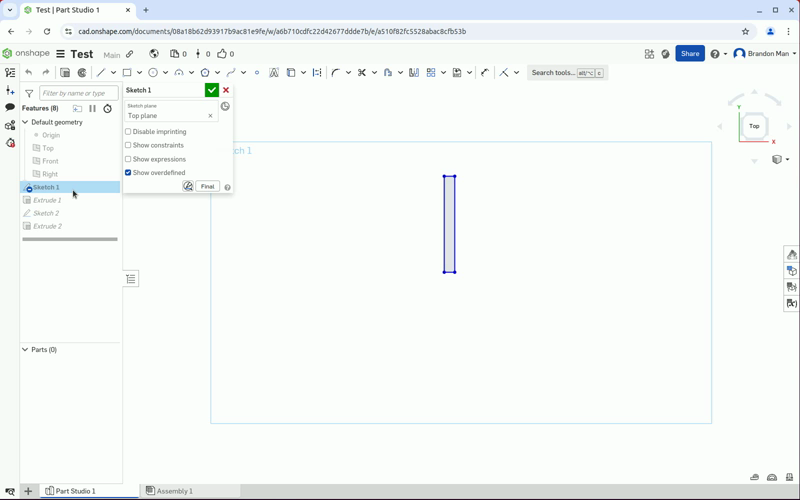
mouse_move(229, 92)
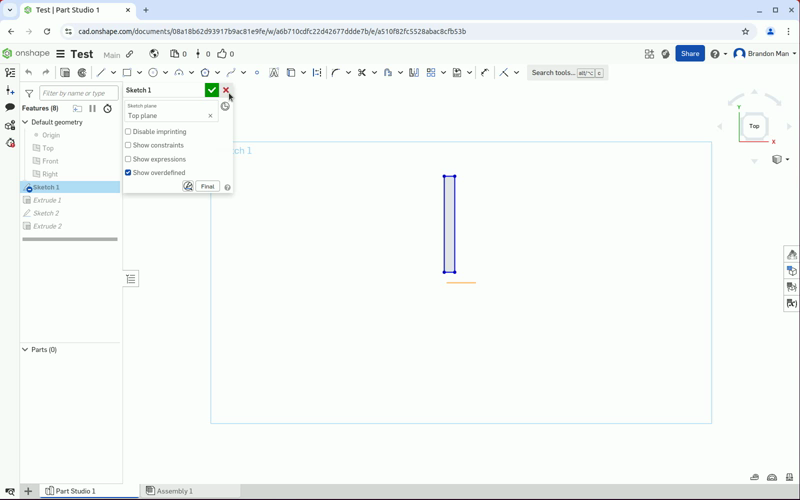
click(229, 92)
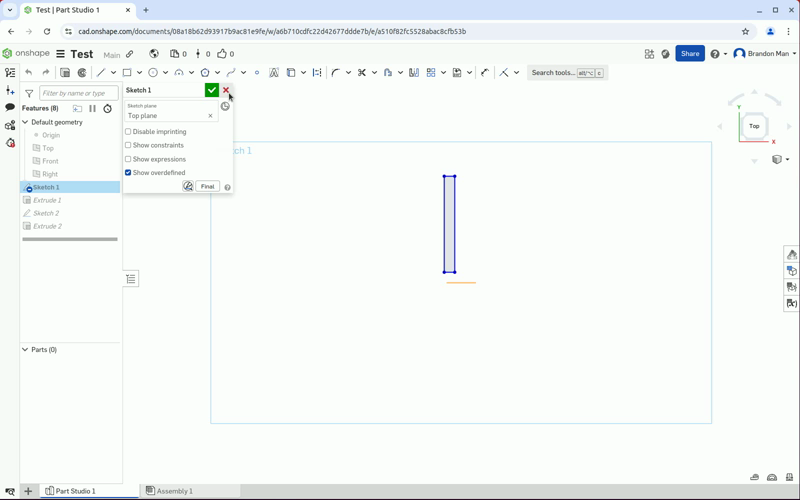
key(shift+s)
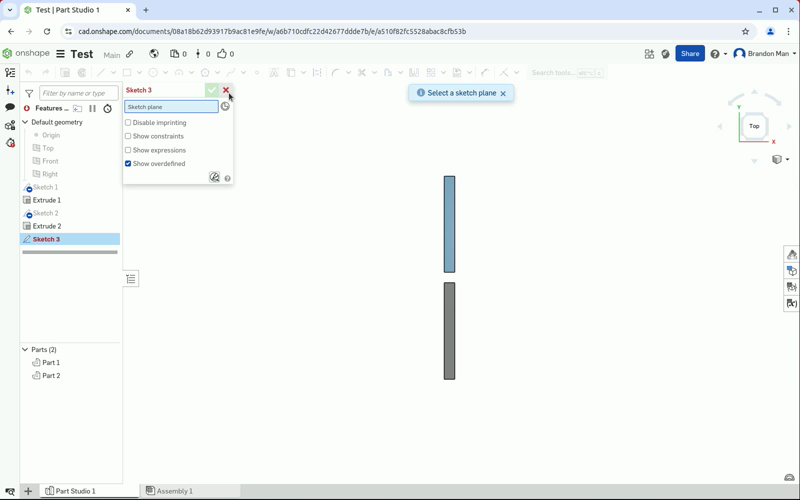
mouse_move(73, 150)
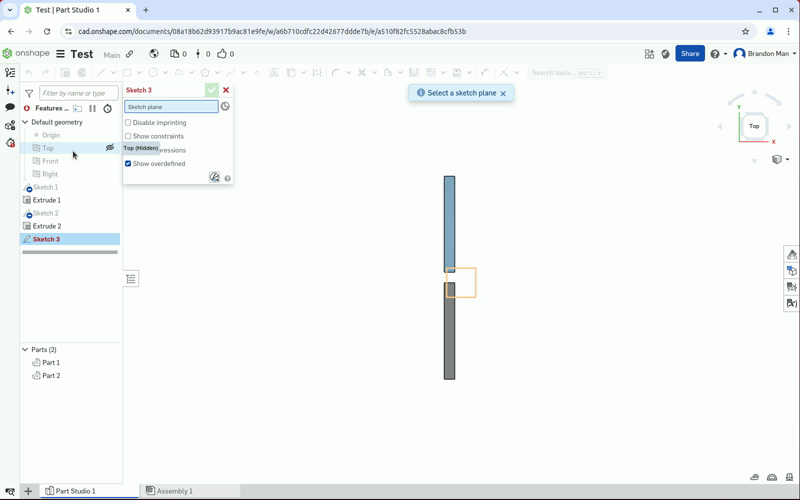
click(73, 150)
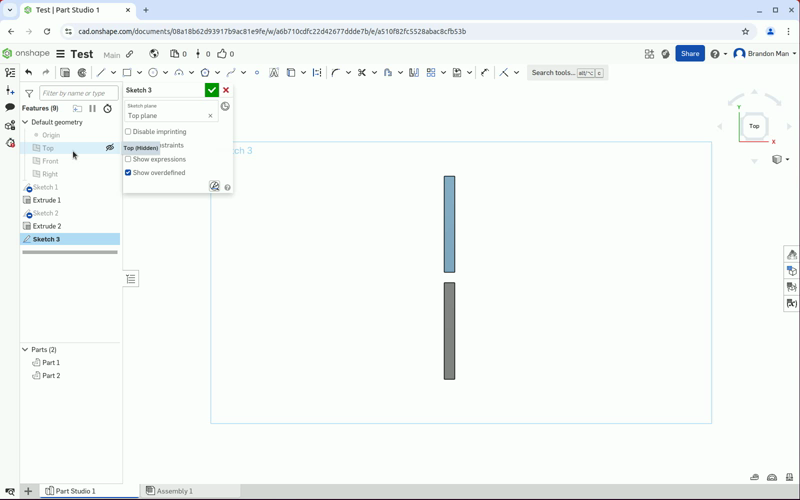
mouse_move(73, 352)
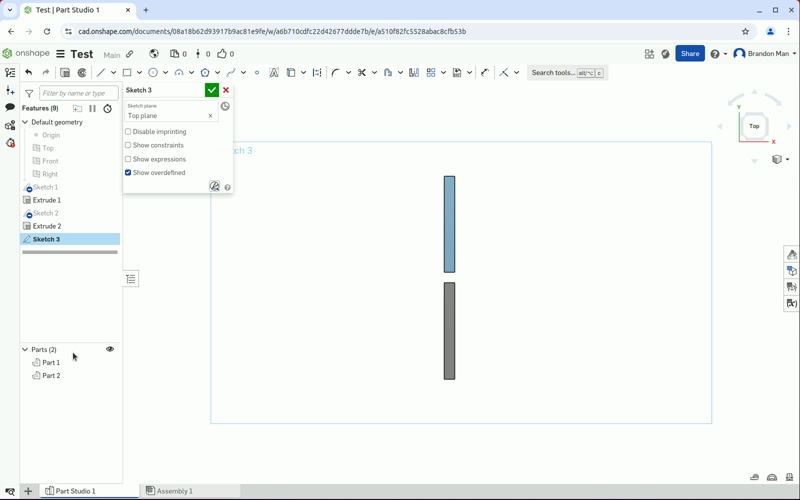
key(y)
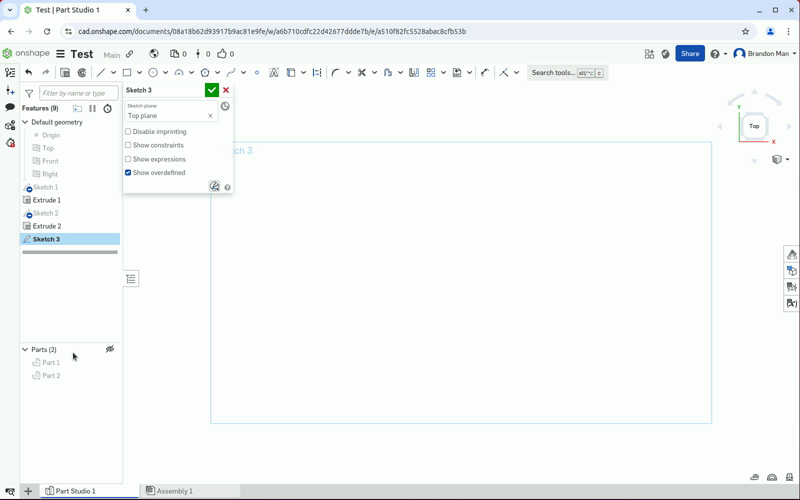
key(l)
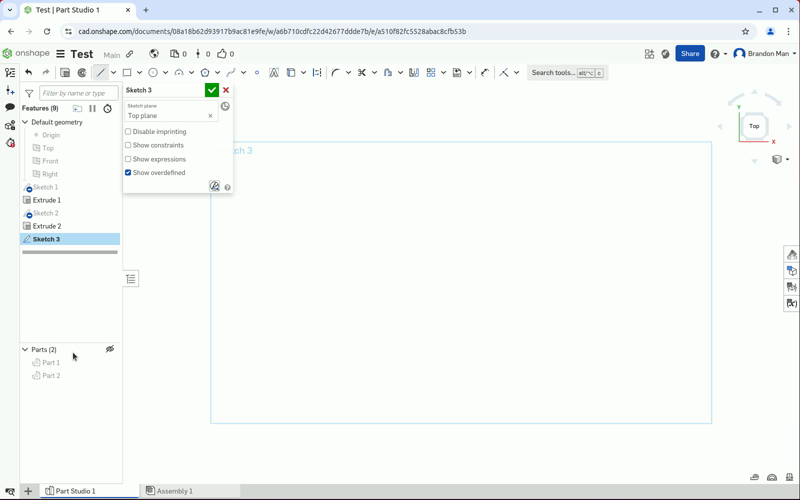
key_down(shift)
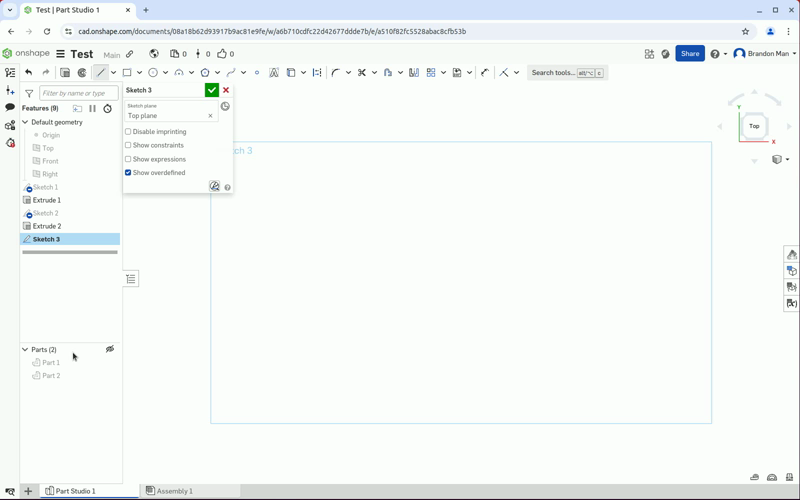
mouse_move(348, 282)
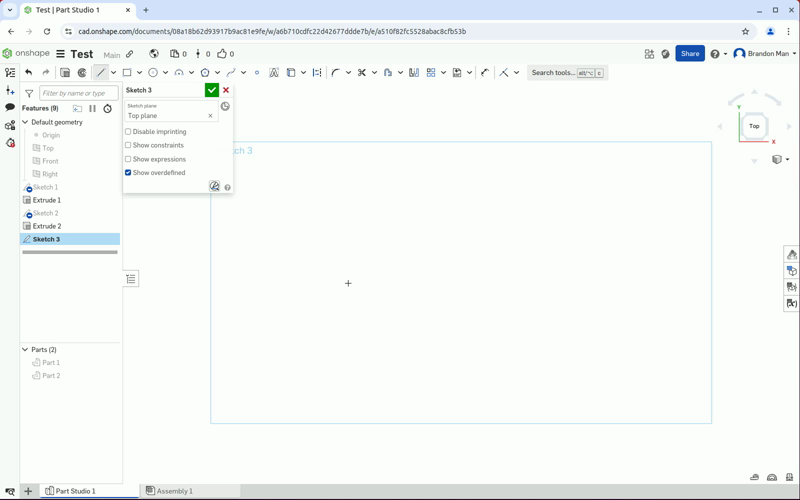
click(348, 282)
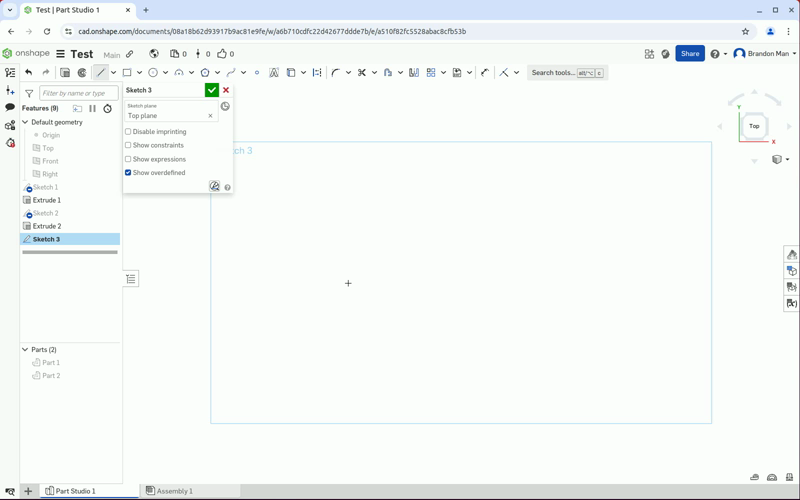
key_up(shift)
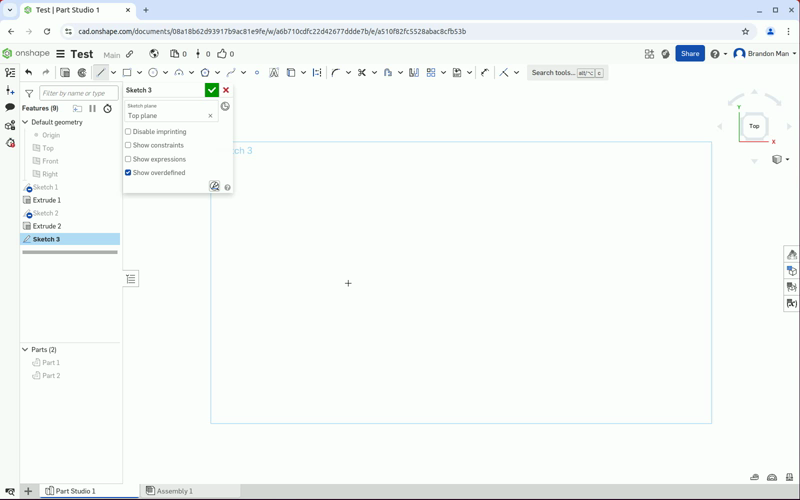
key_down(shift)
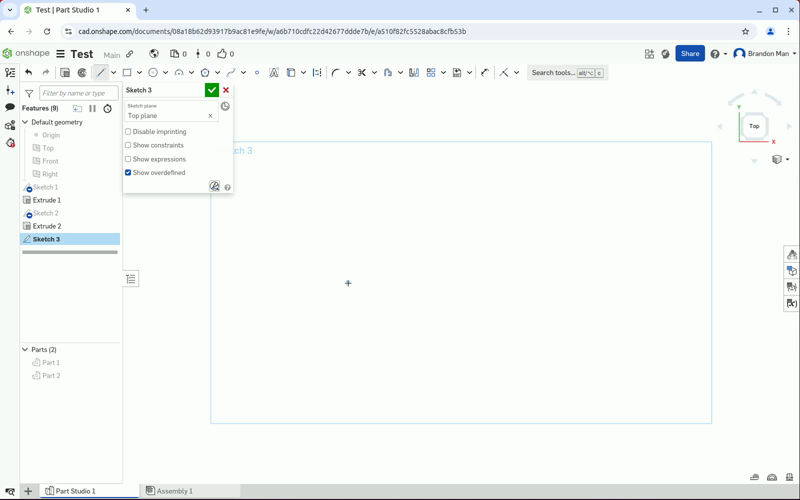
mouse_move(444, 282)
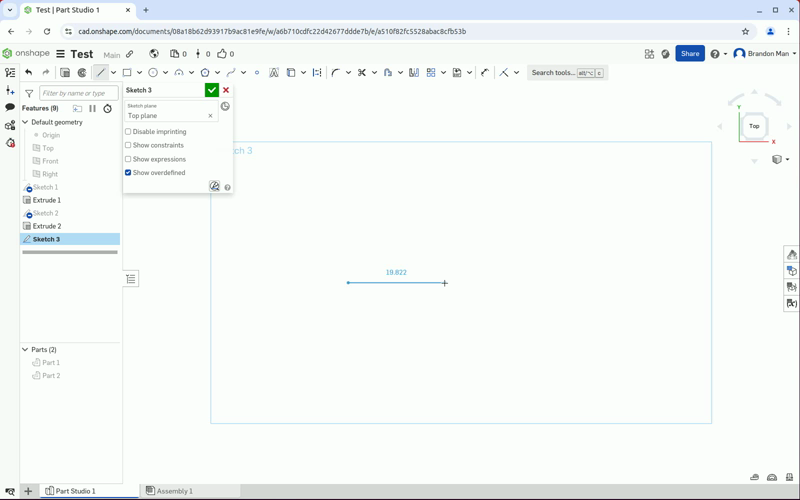
click(444, 282)
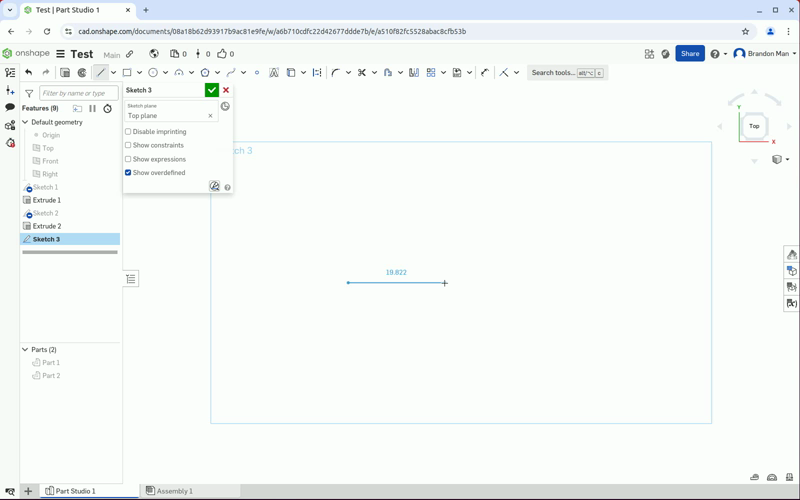
key_up(shift)
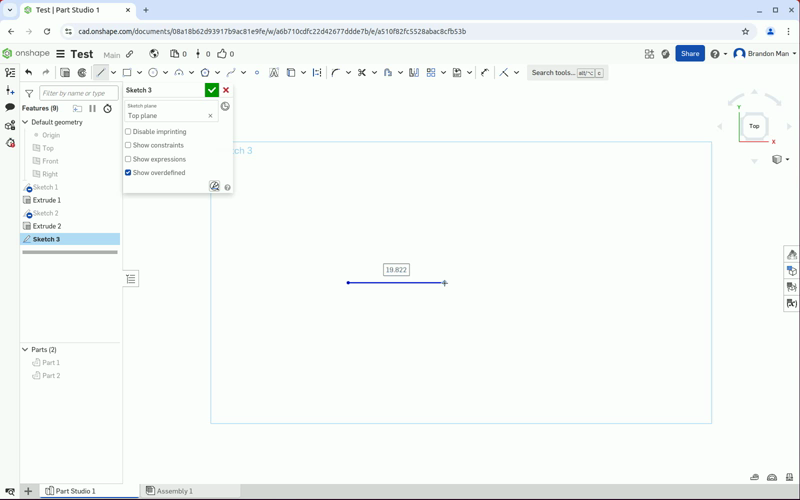
key_down(shift)
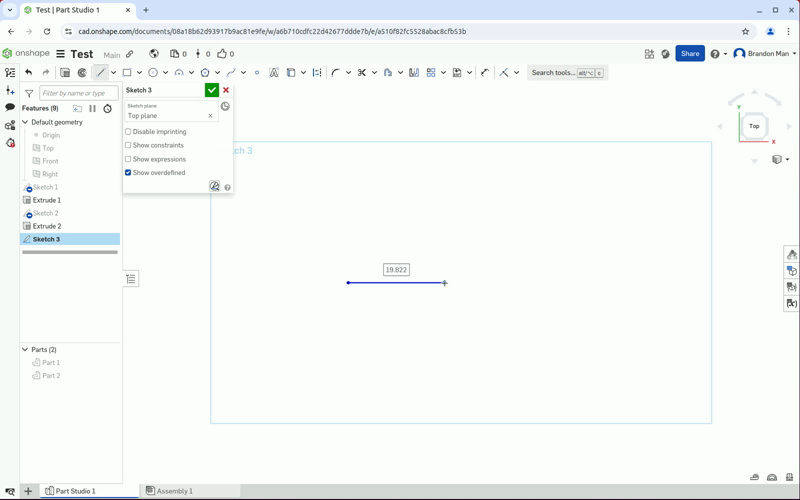
mouse_move(474, 282)
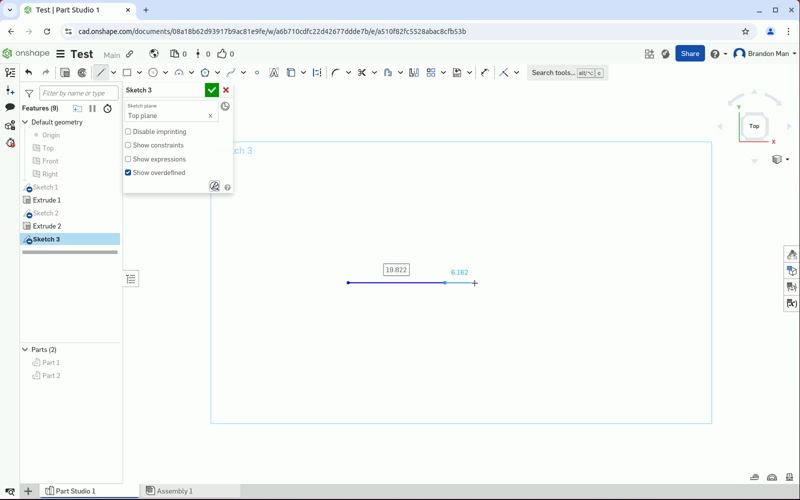
mouse_move(444, 272)
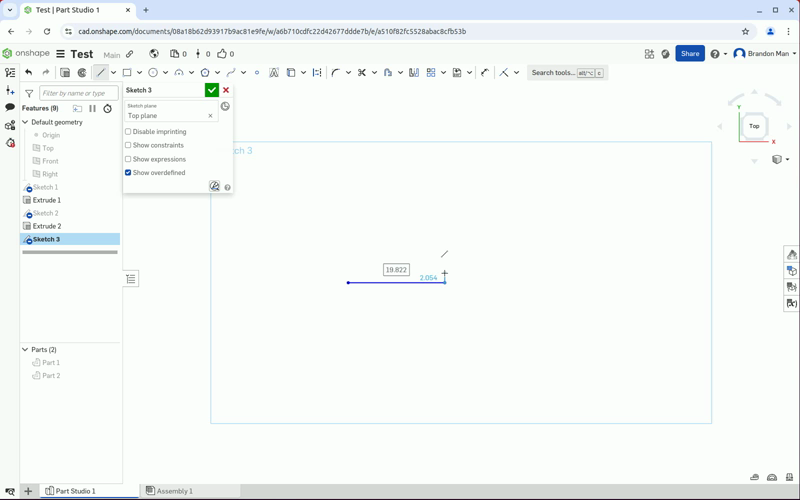
click(444, 272)
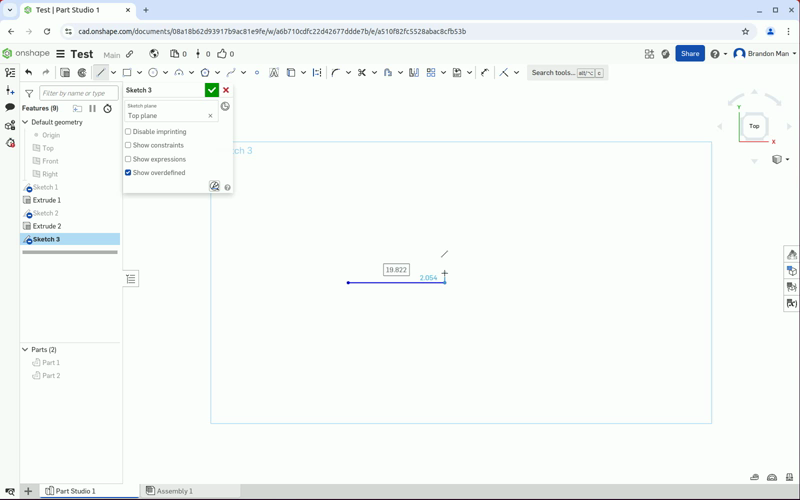
key_up(shift)
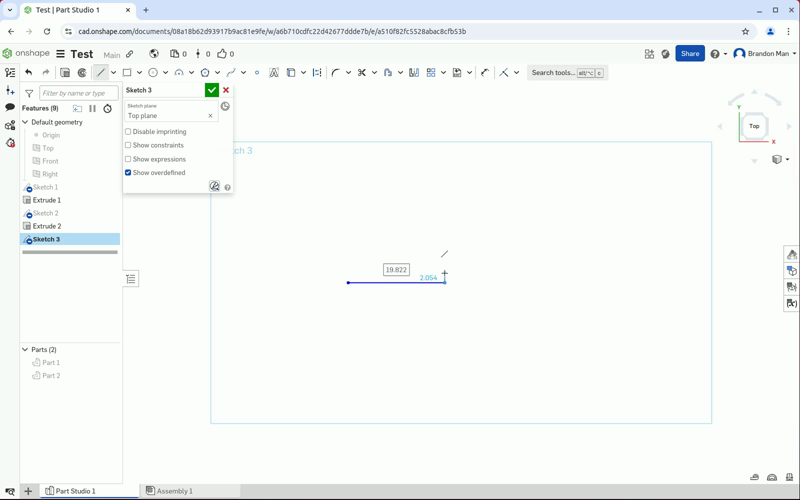
key_down(shift)
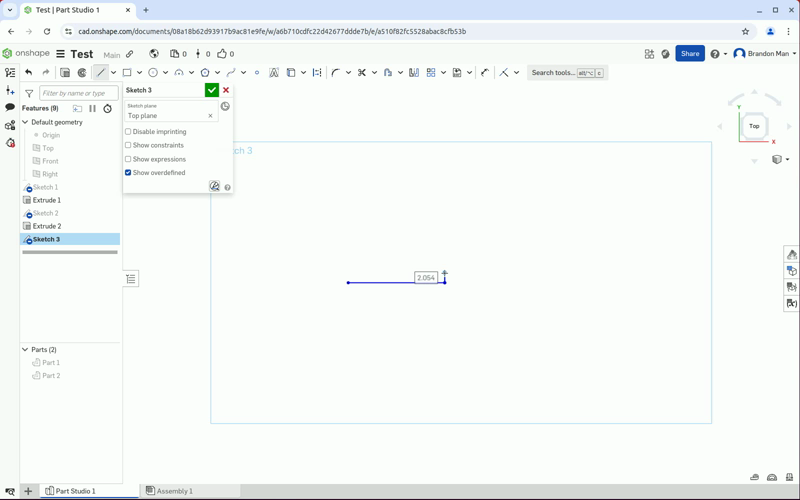
mouse_move(348, 272)
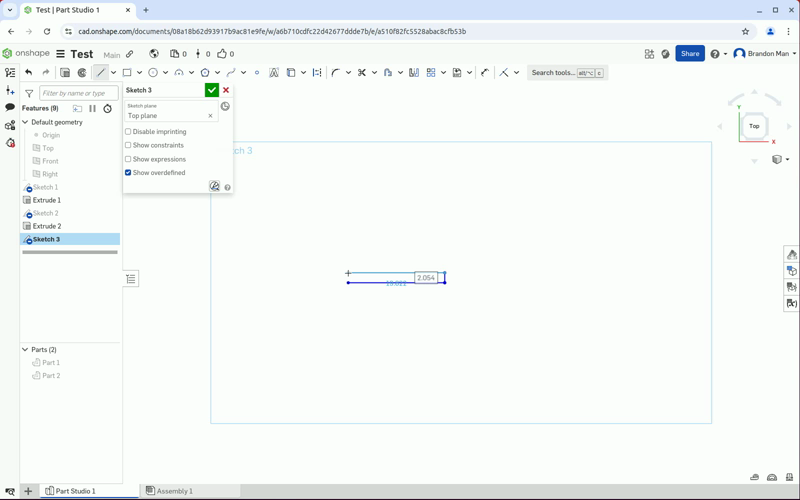
click(348, 272)
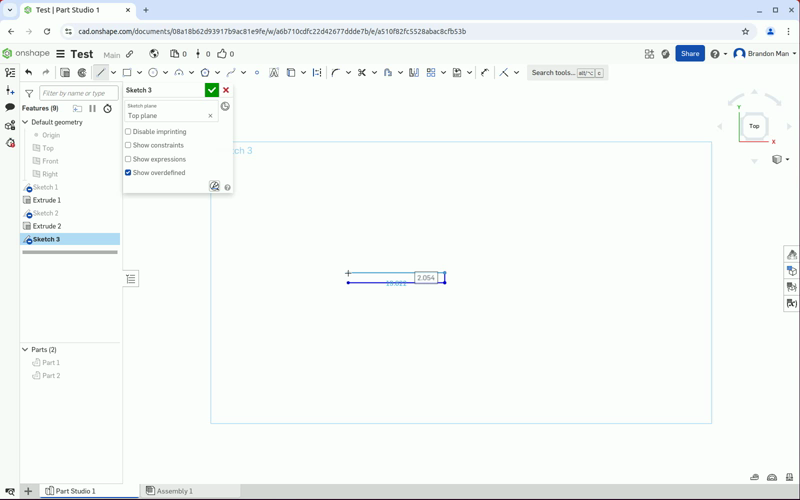
key_up(shift)
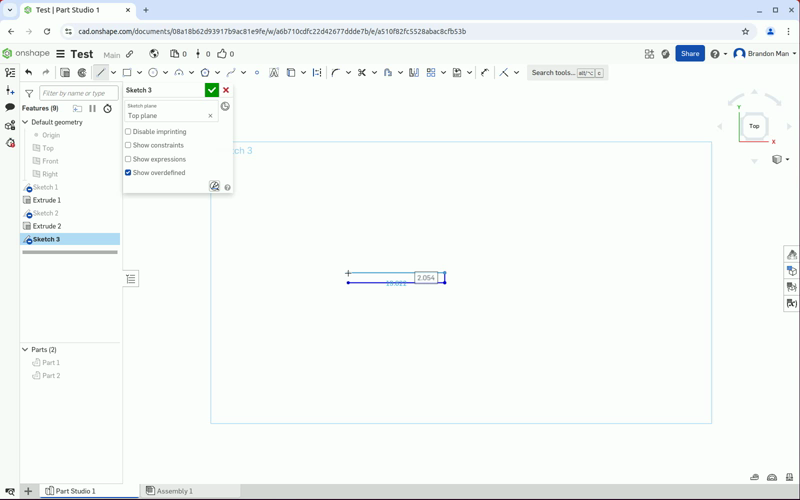
mouse_move(378, 272)
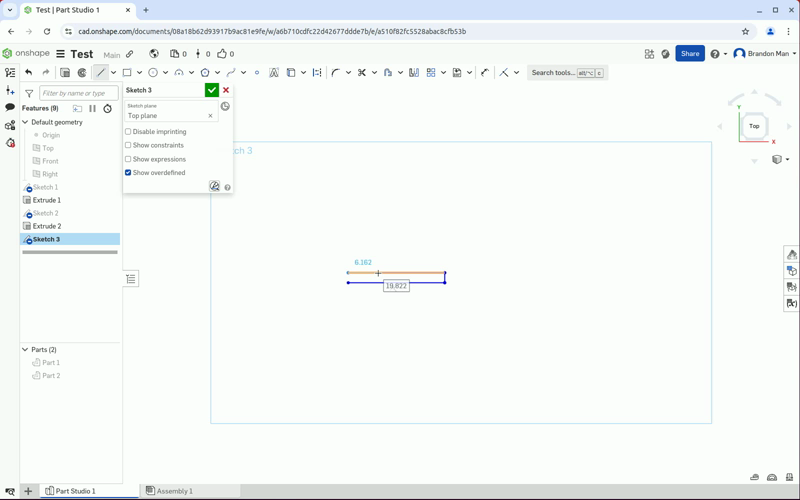
key_down(shift)
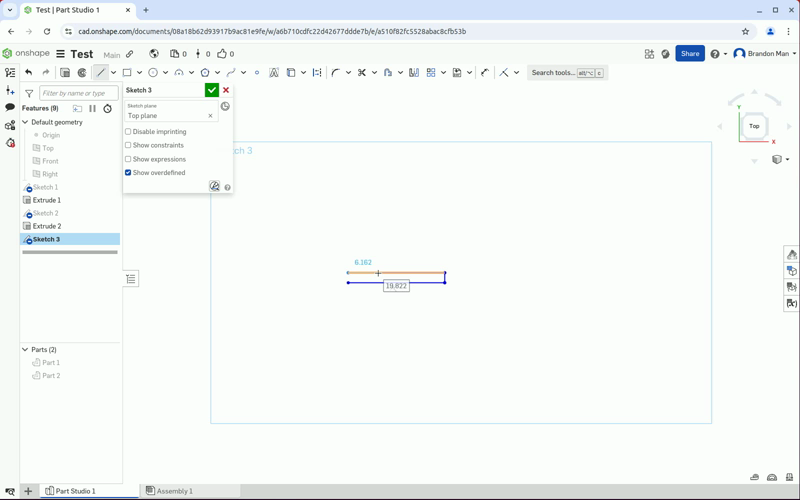
mouse_move(348, 282)
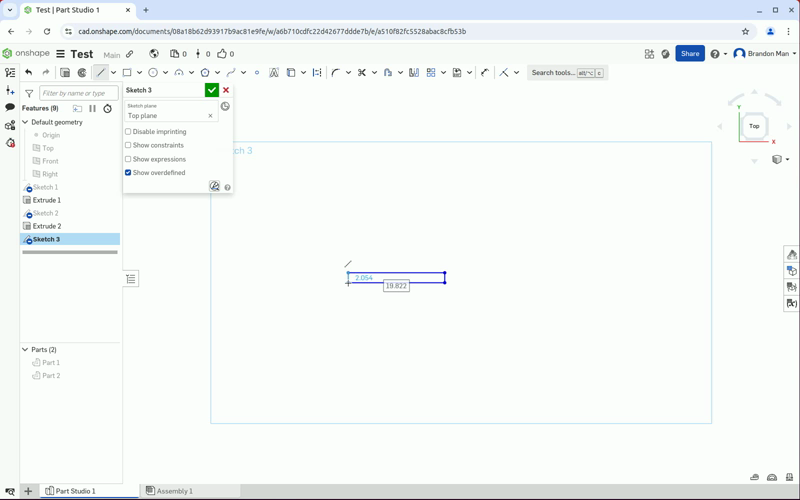
key_up(shift)
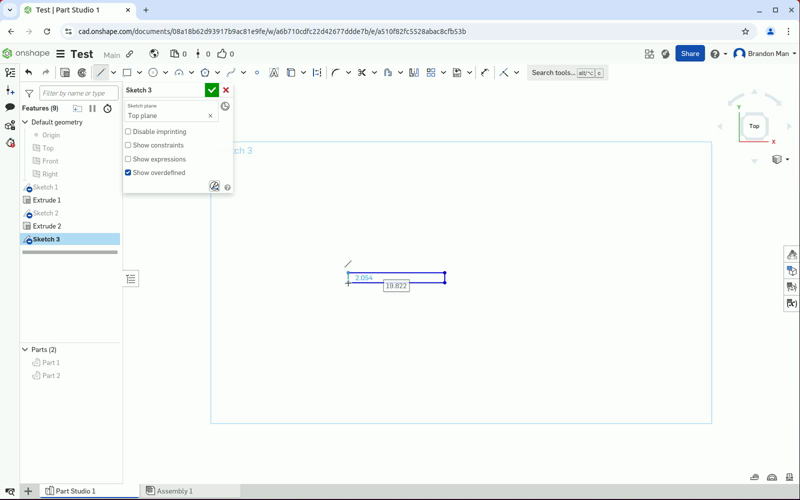
click(348, 282)
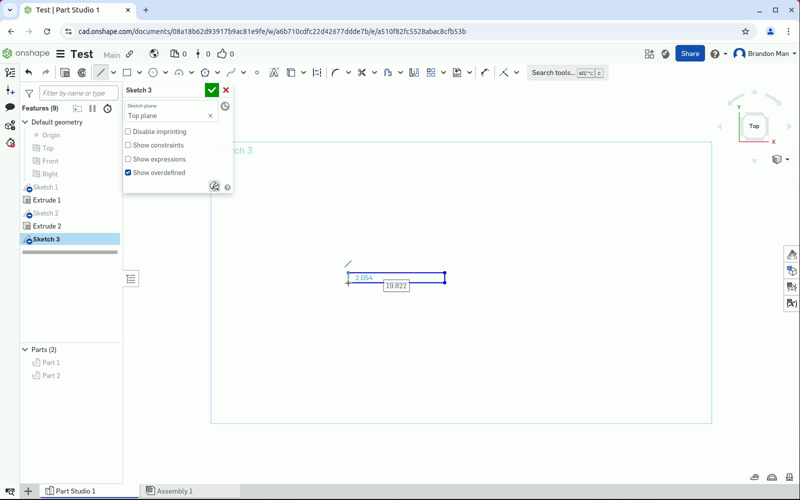
key(esc)
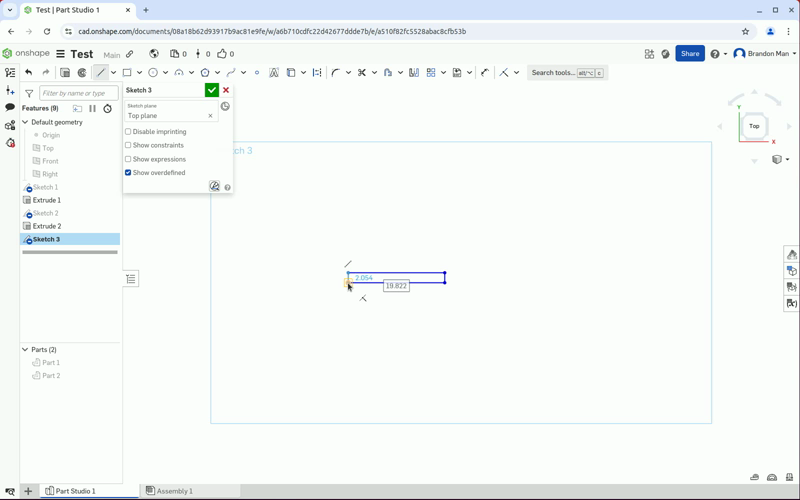
mouse_move(429, 279)
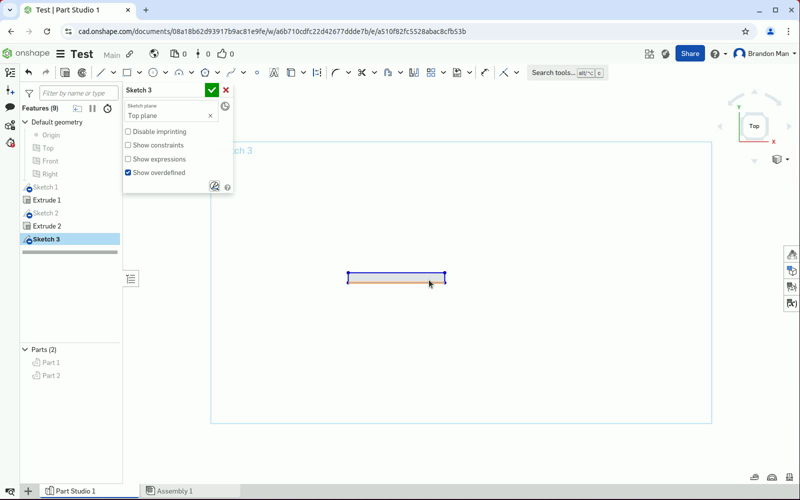
scroll(6)
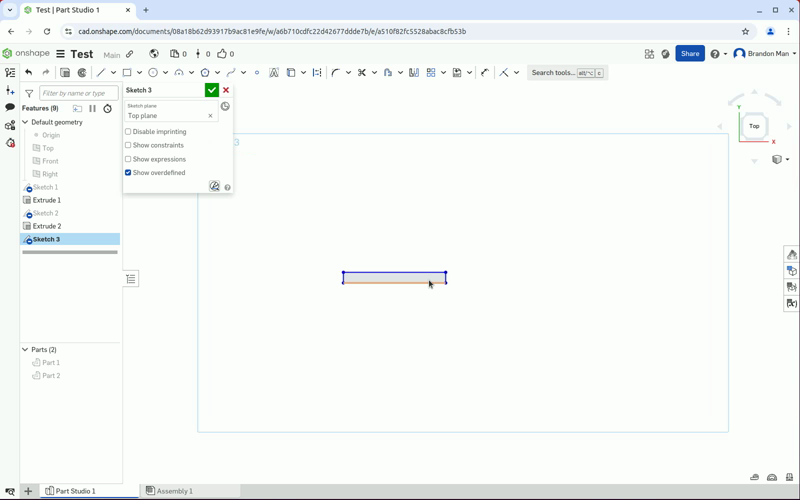
scroll(6)
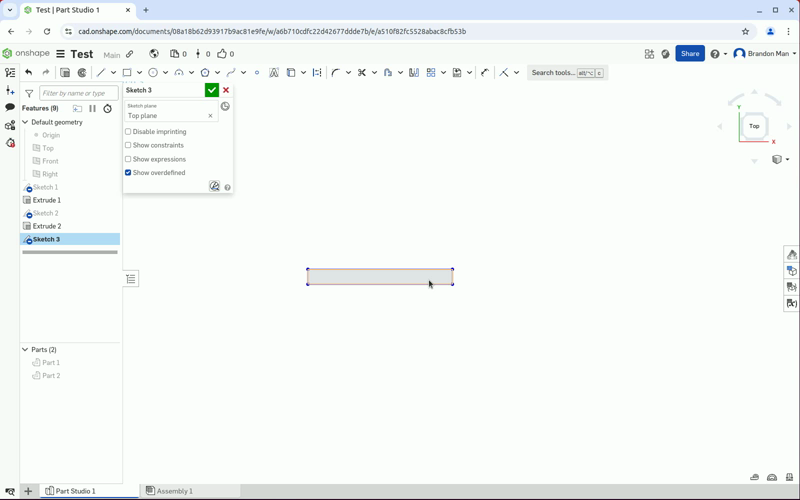
scroll(6)
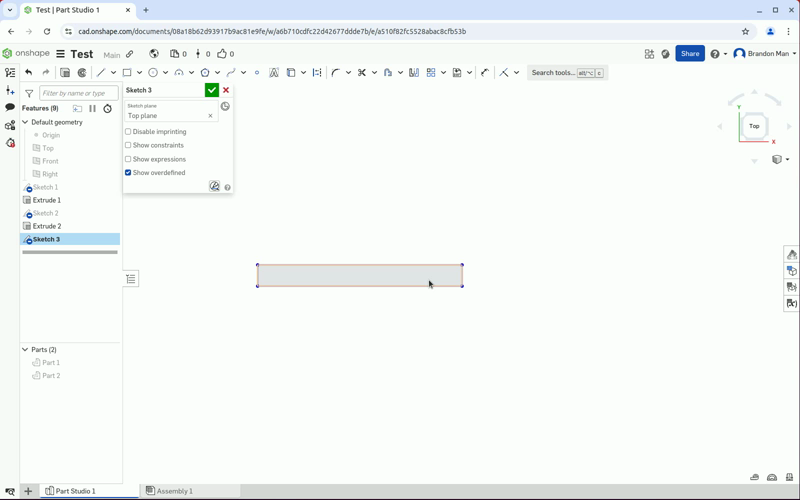
scroll(6)
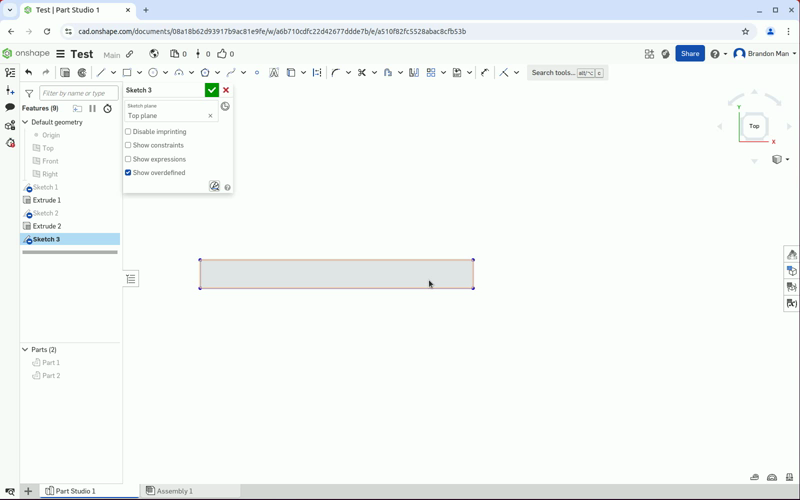
scroll(6)
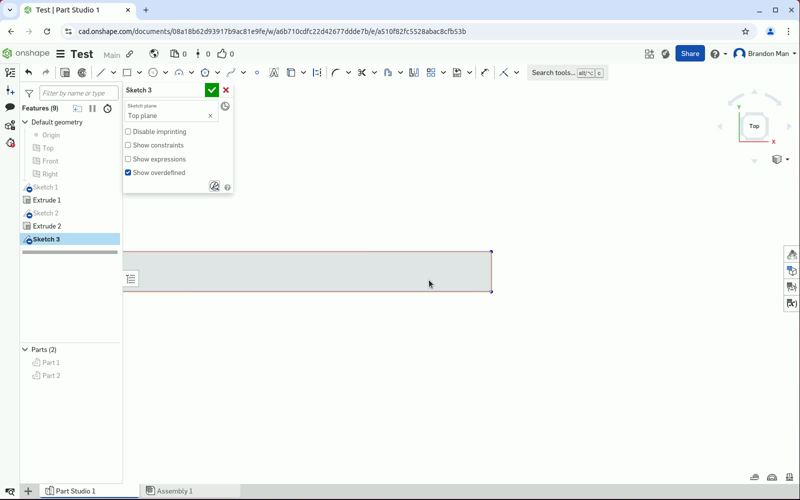
scroll(6)
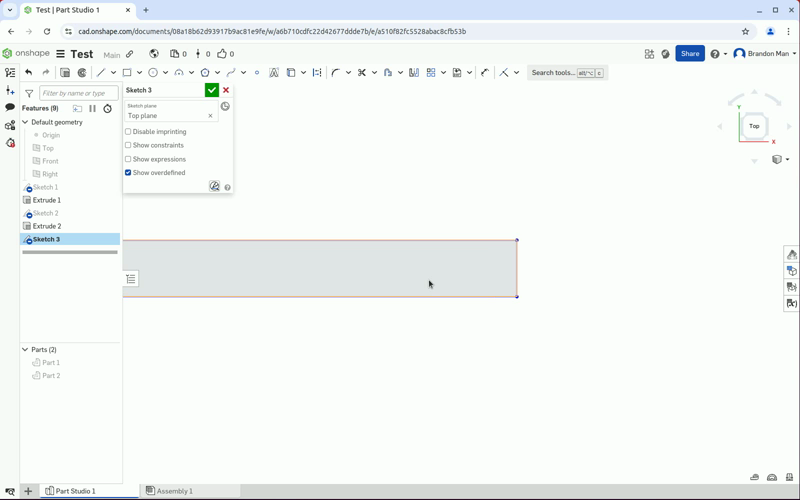
scroll(6)
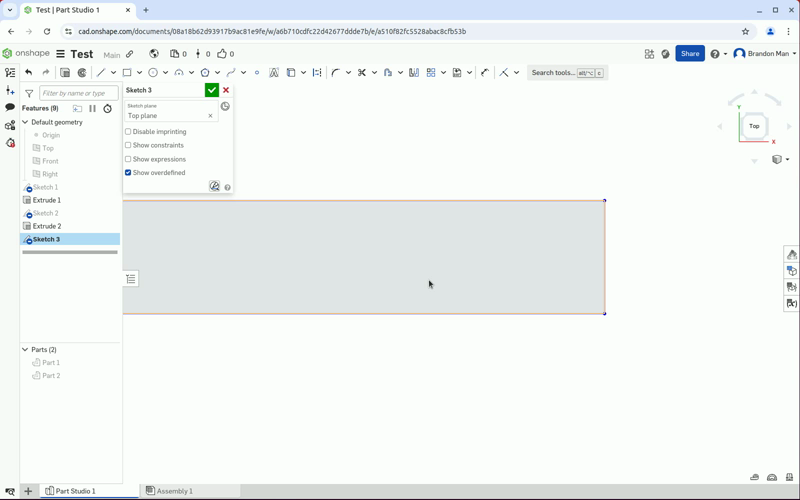
click(429, 279)
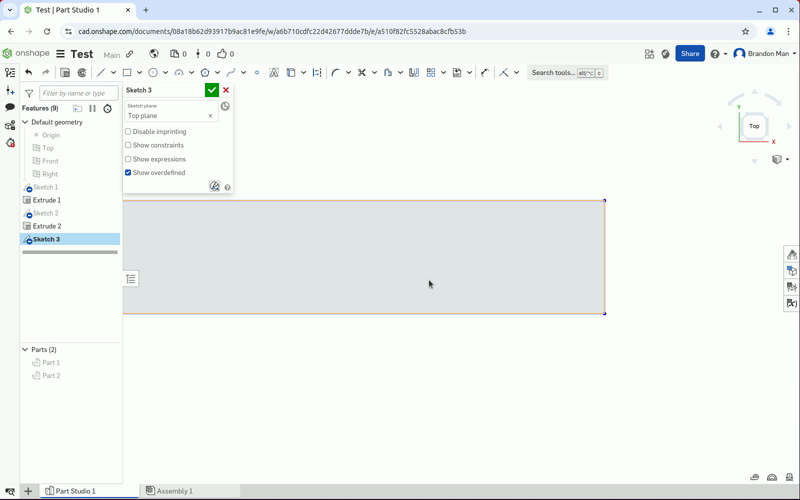
scroll(-6)
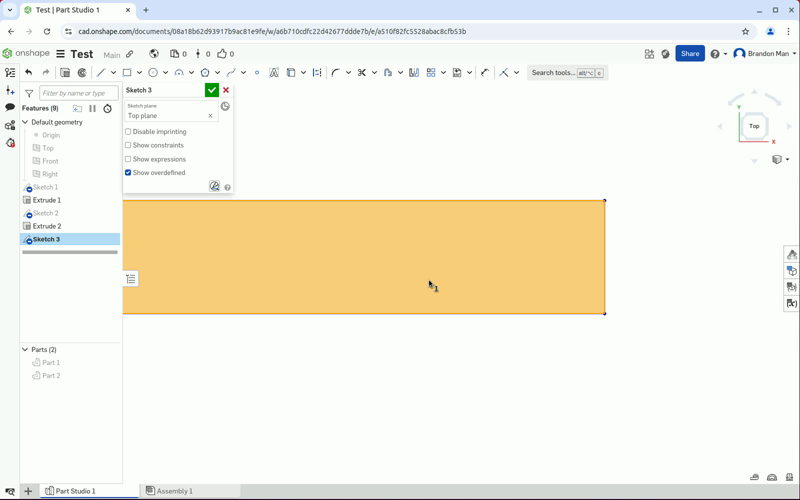
scroll(-6)
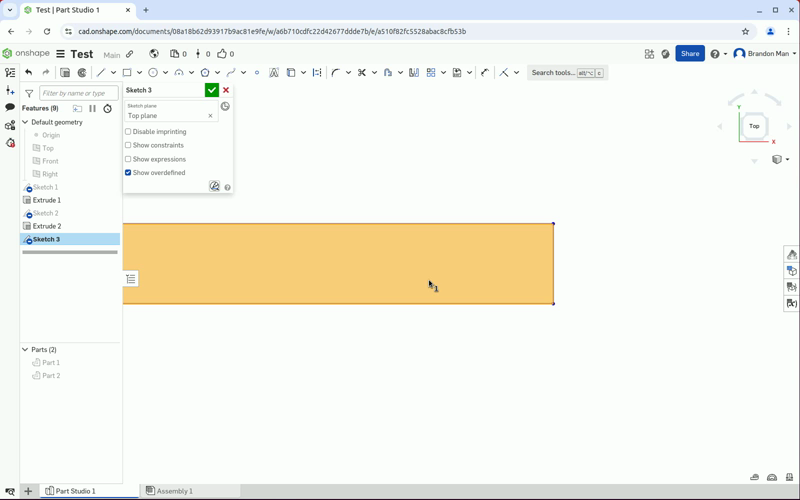
scroll(-6)
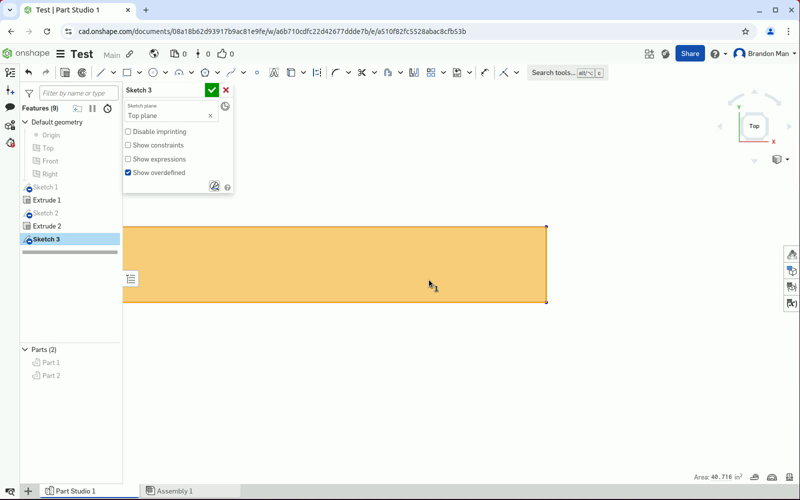
scroll(-6)
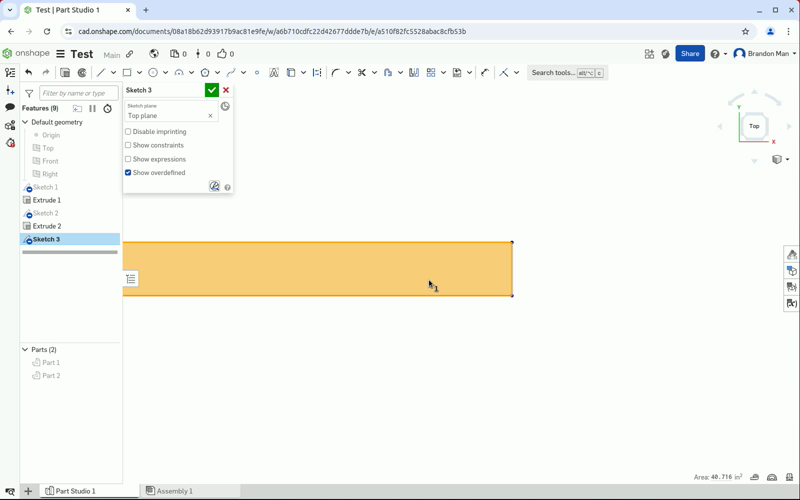
scroll(-6)
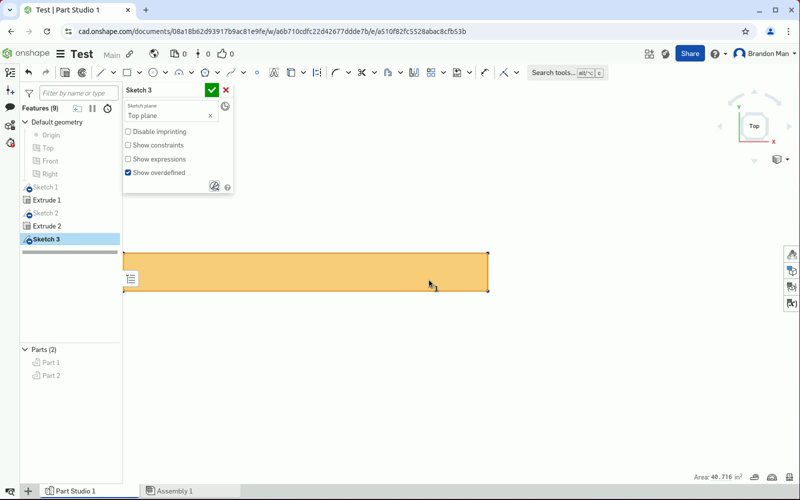
scroll(-6)
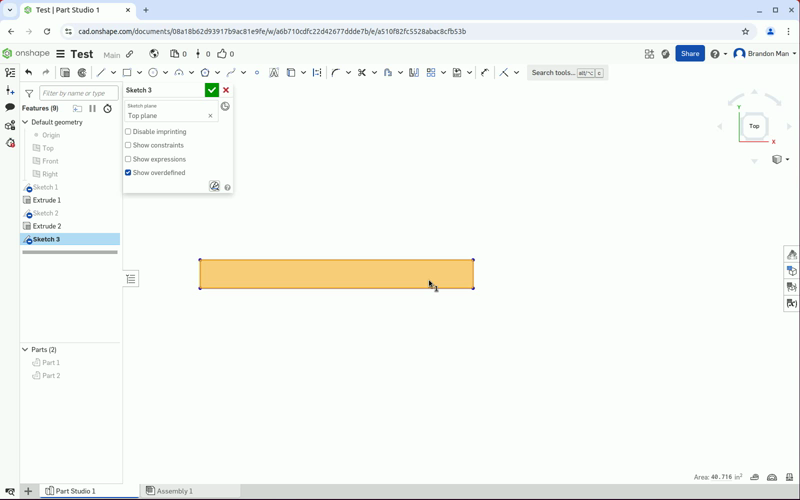
scroll(-6)
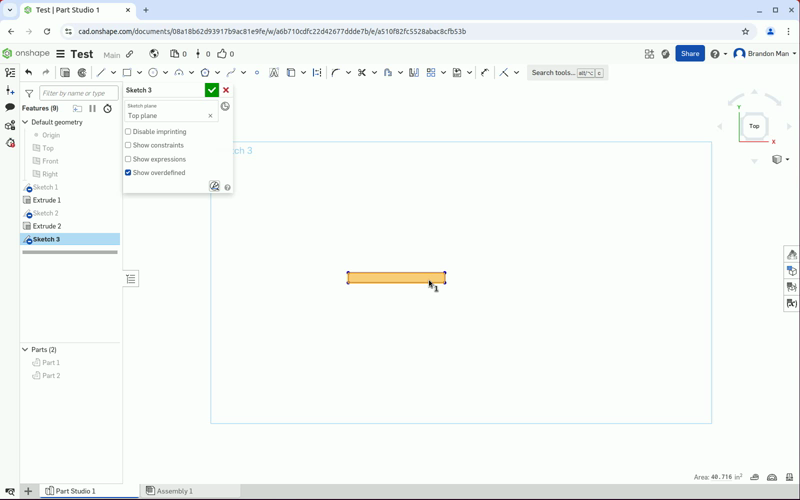
mouse_move(73, 352)
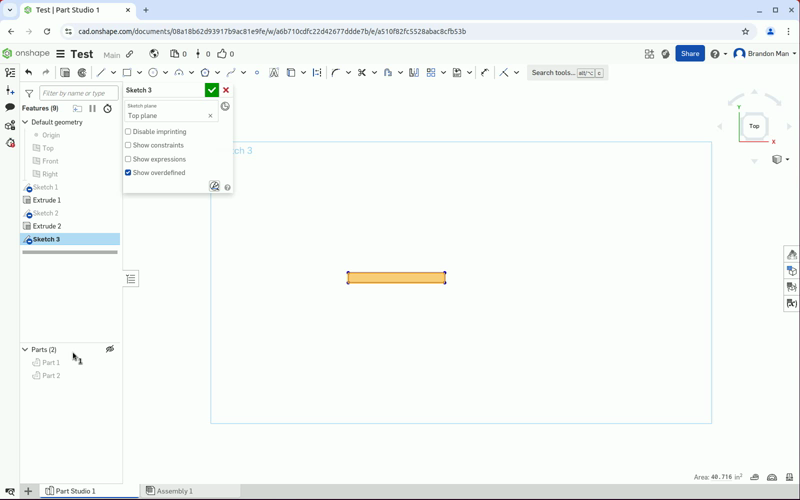
key(shift+y)
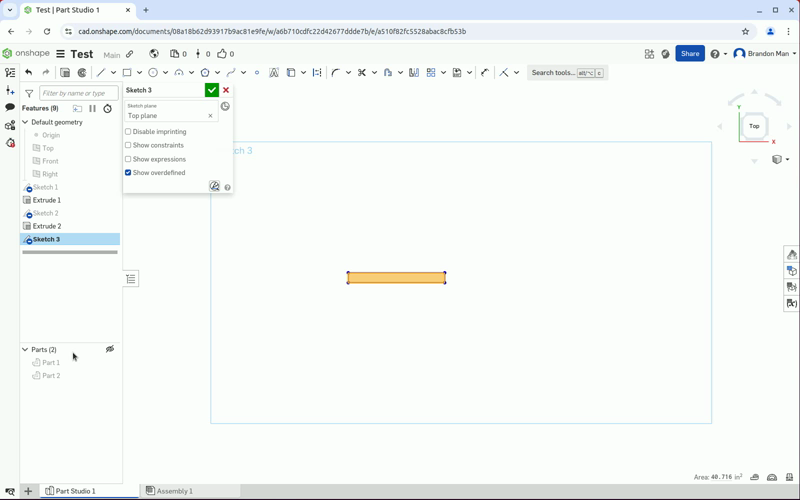
key(shift+e)
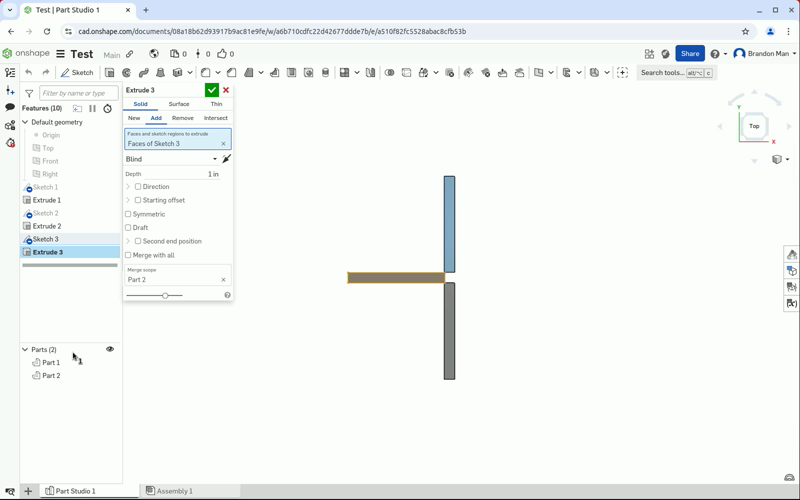
mouse_move(143, 106)
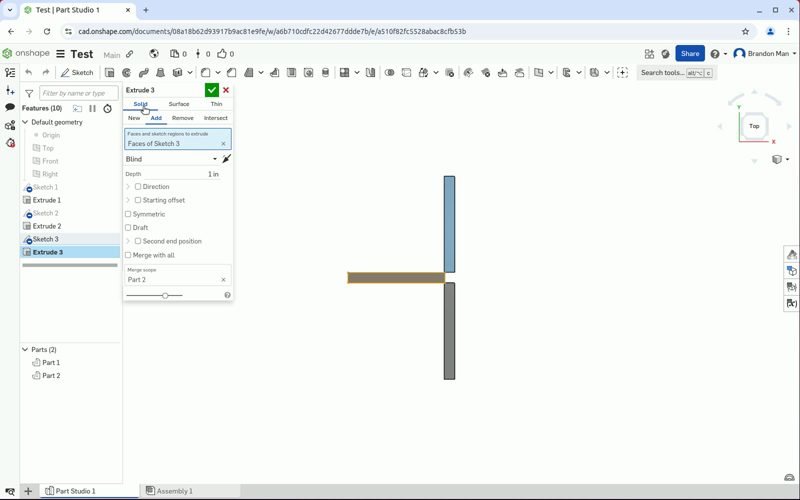
click(143, 106)
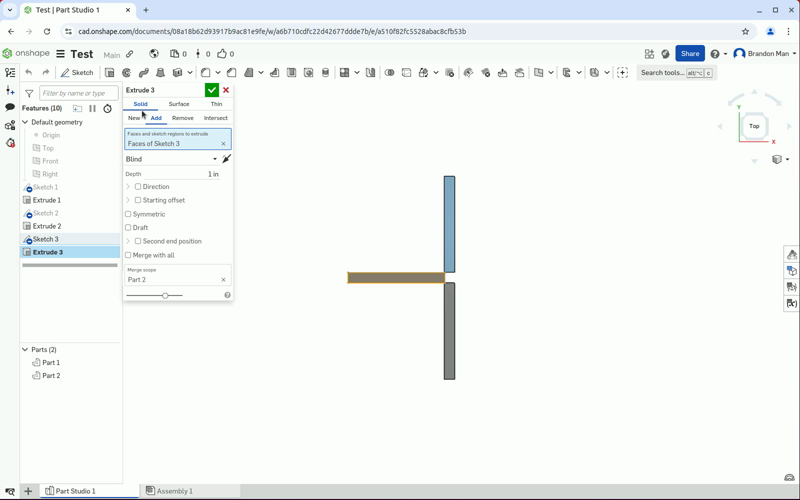
mouse_move(137, 120)
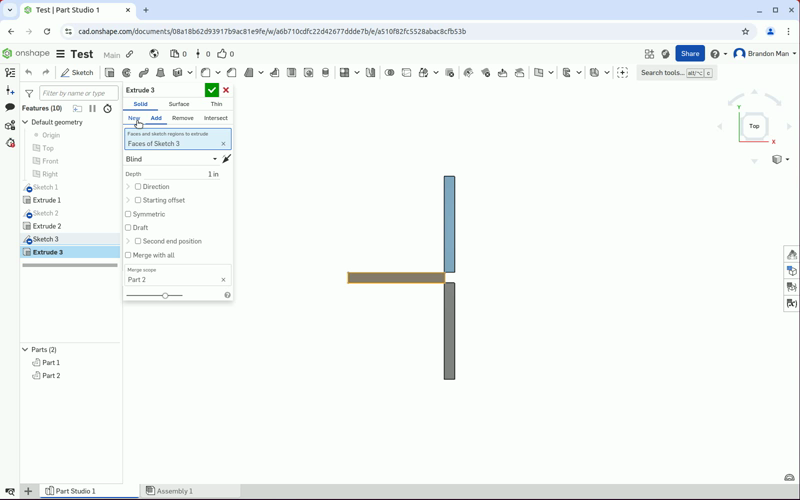
click(137, 120)
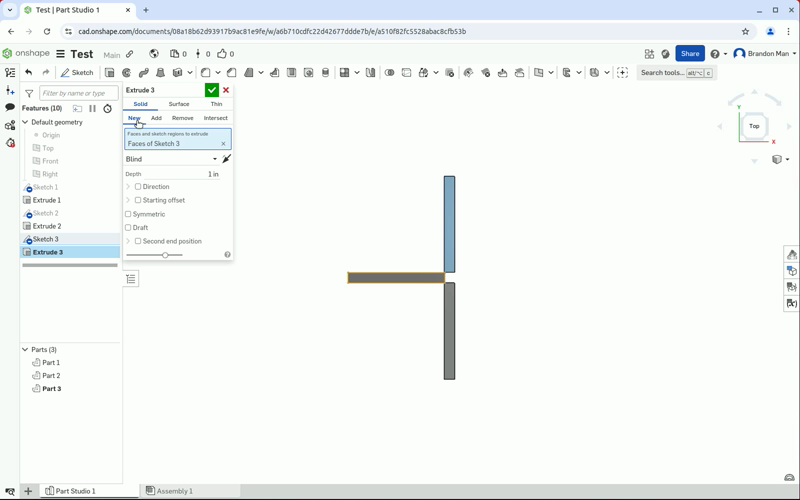
key(tab, 4)
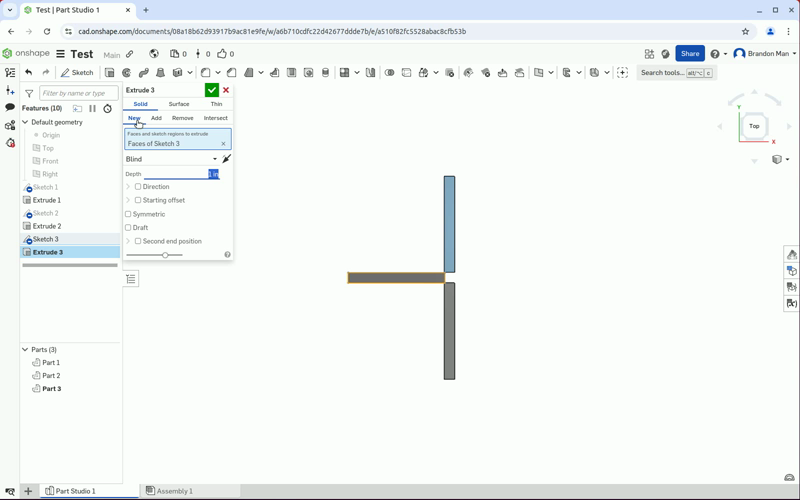
text(15.646)
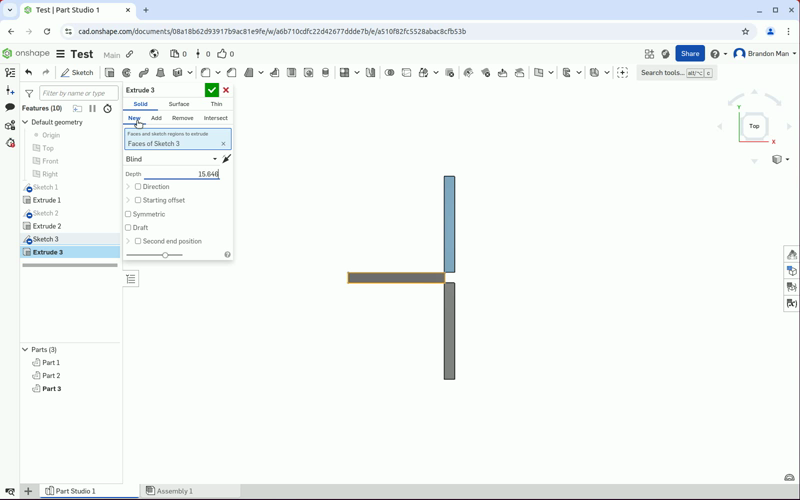
key(enter)
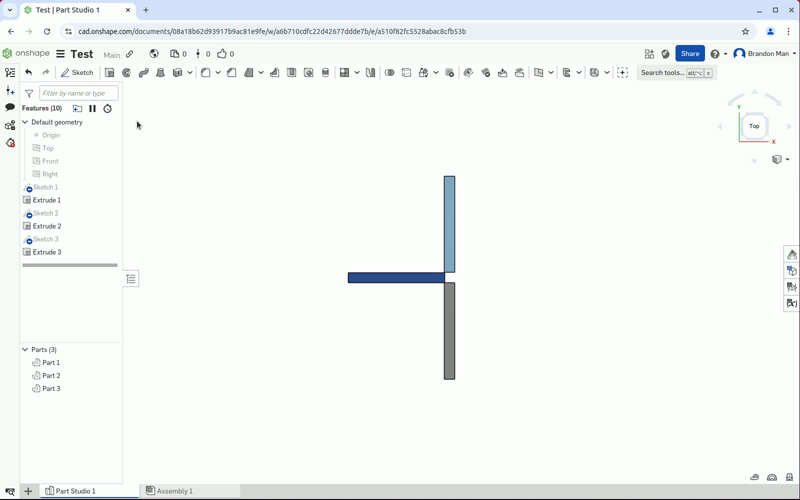
key(shift+h)
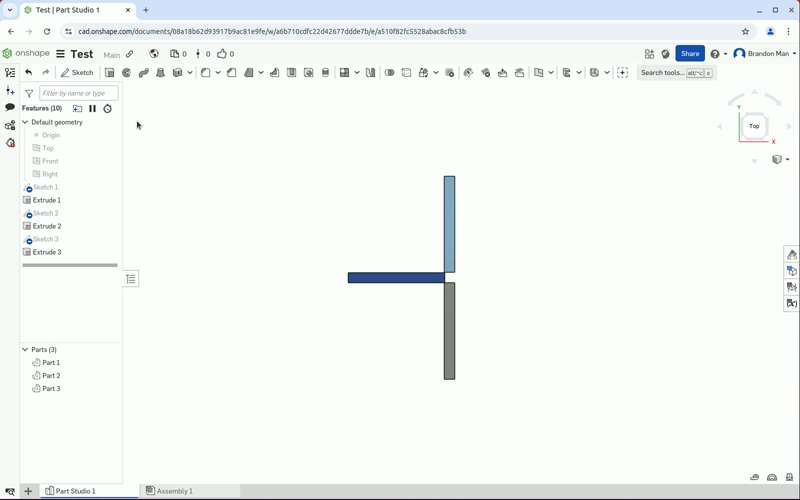
key(shift+h)
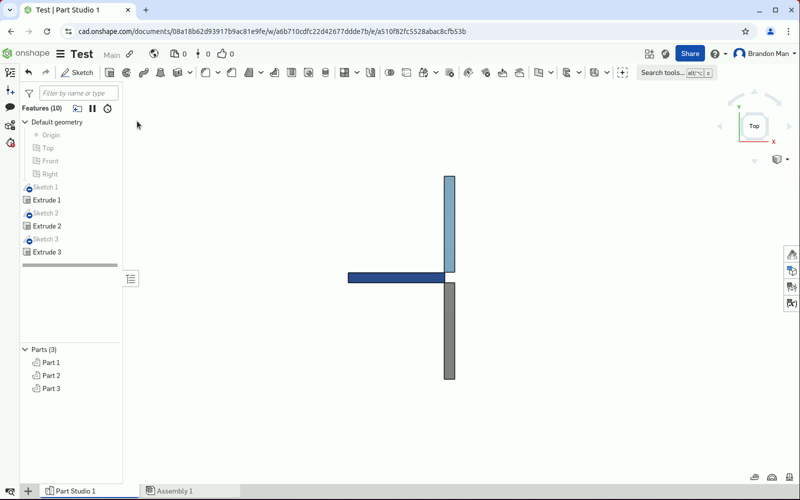
mouse_move(73, 189)
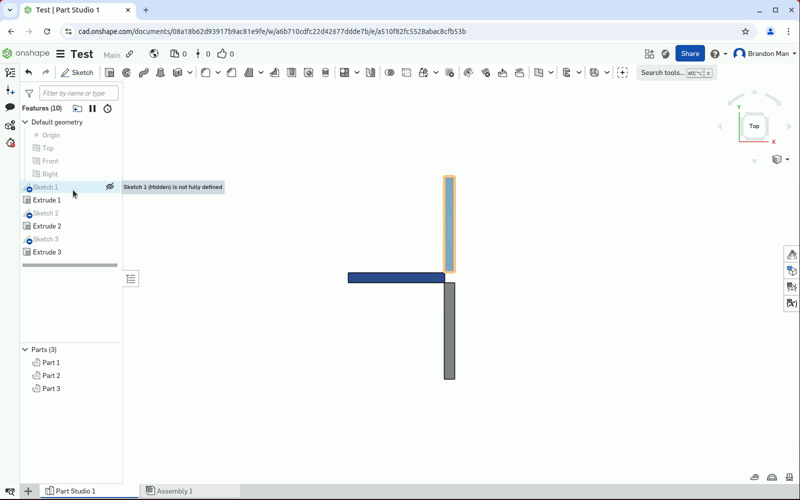
click(73, 189)
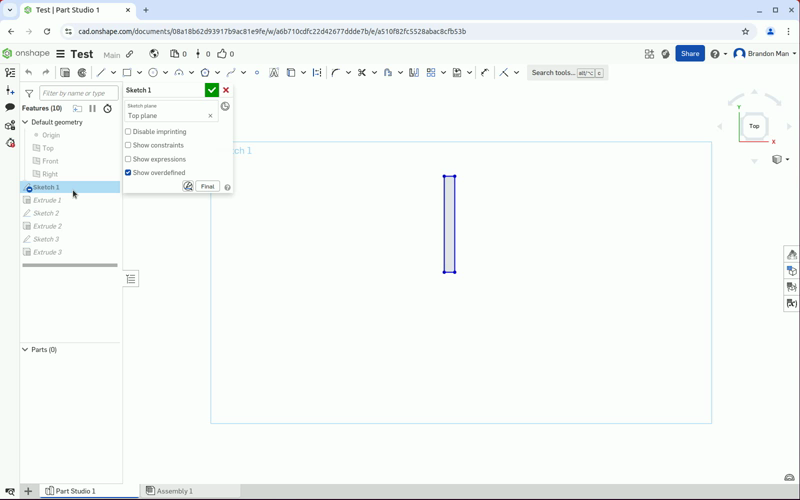
mouse_move(229, 92)
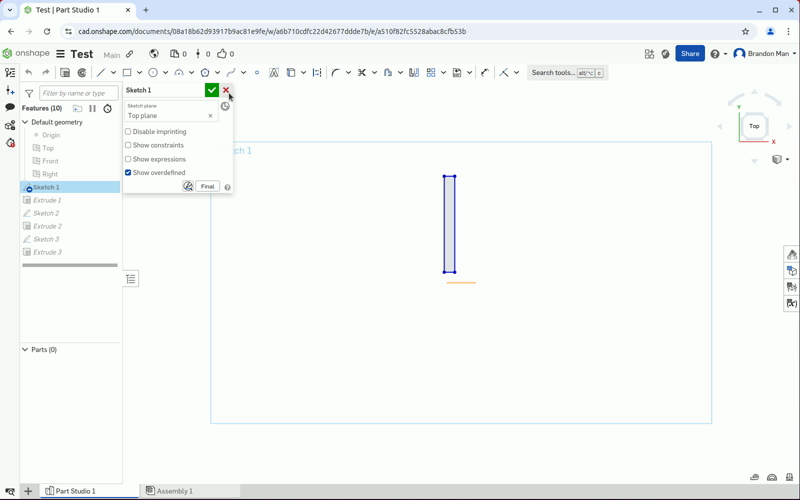
click(229, 92)
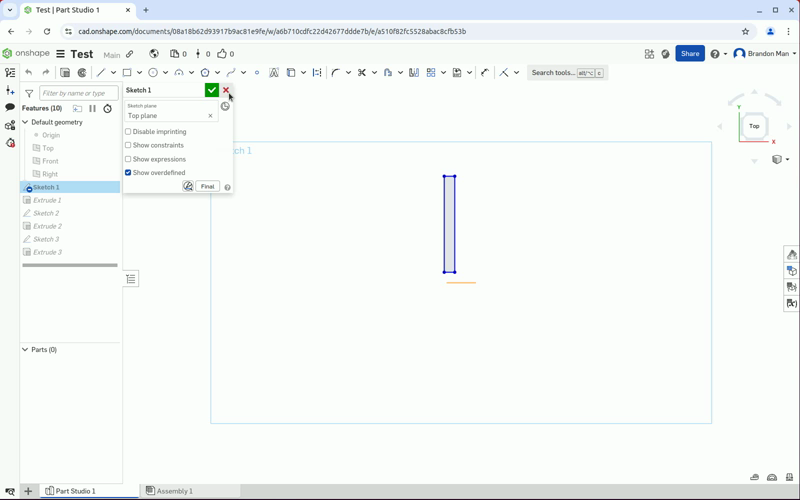
key(shift+s)
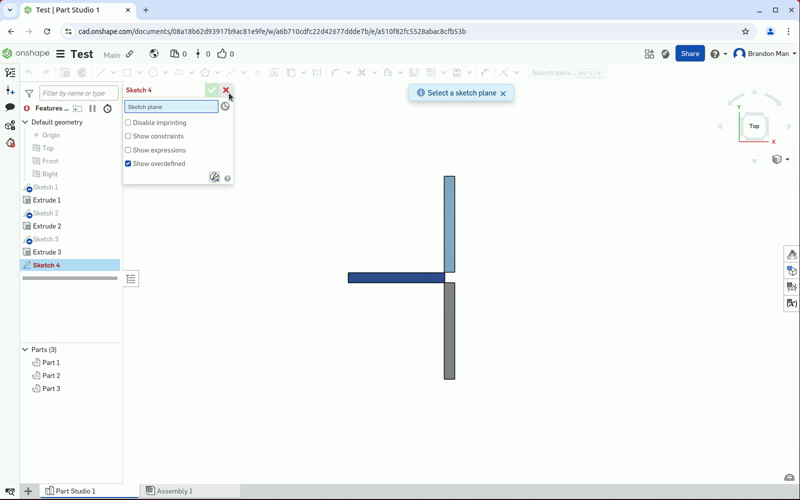
mouse_move(73, 150)
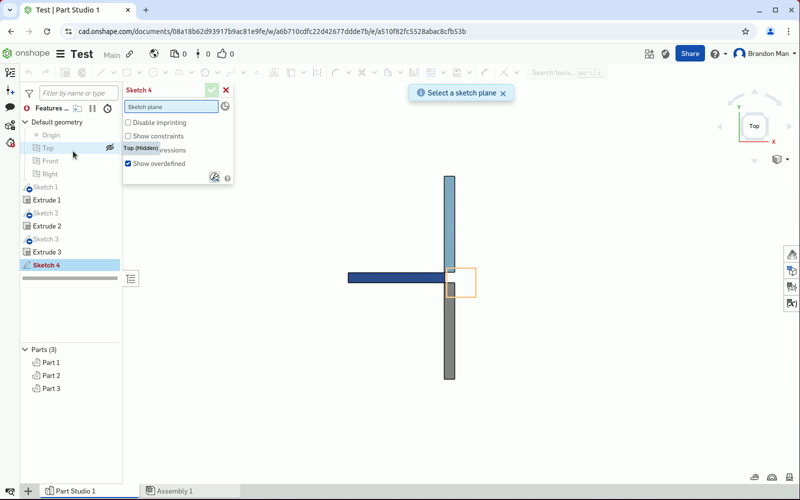
click(73, 150)
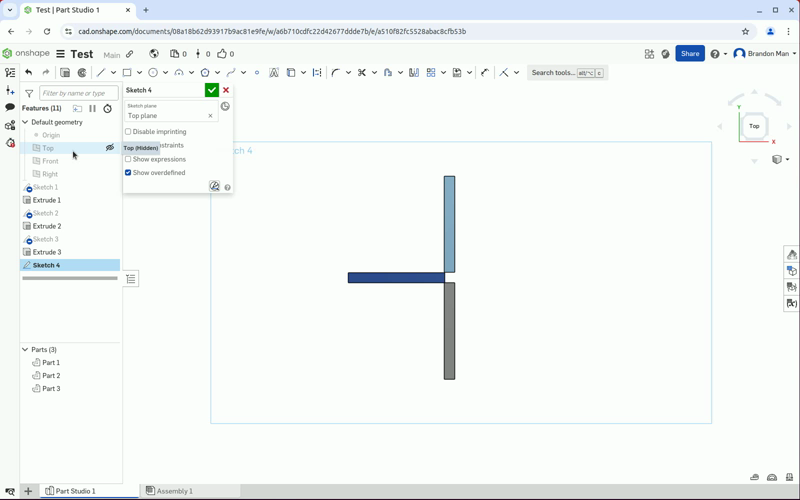
mouse_move(73, 352)
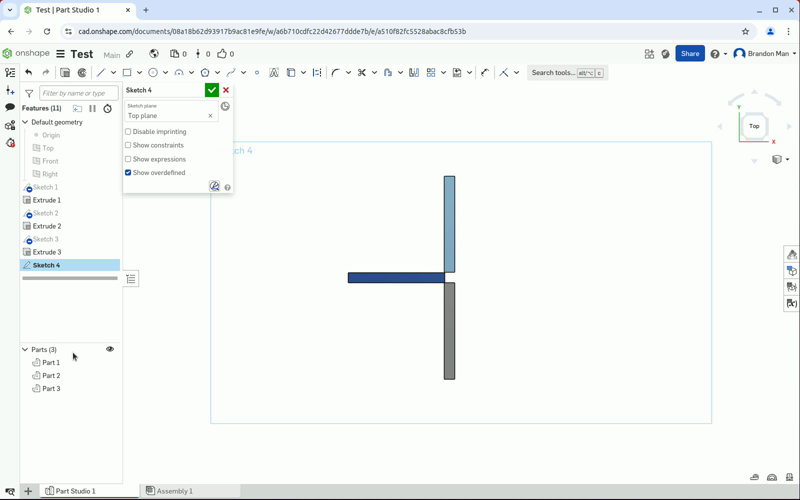
key(y)
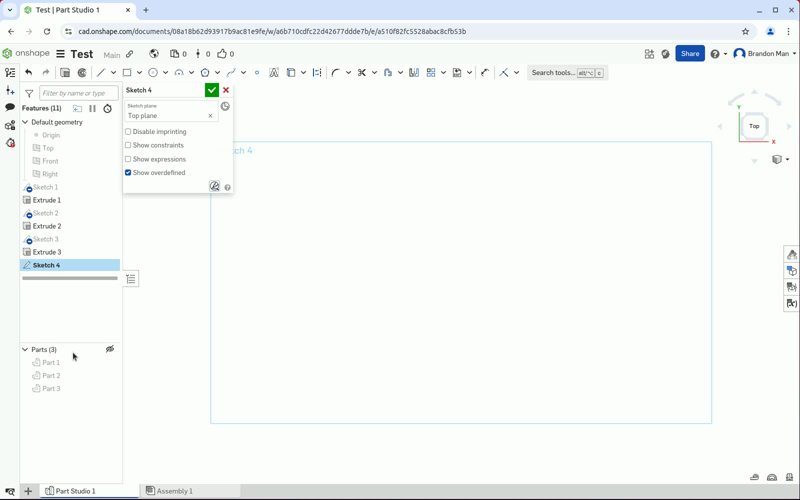
key(l)
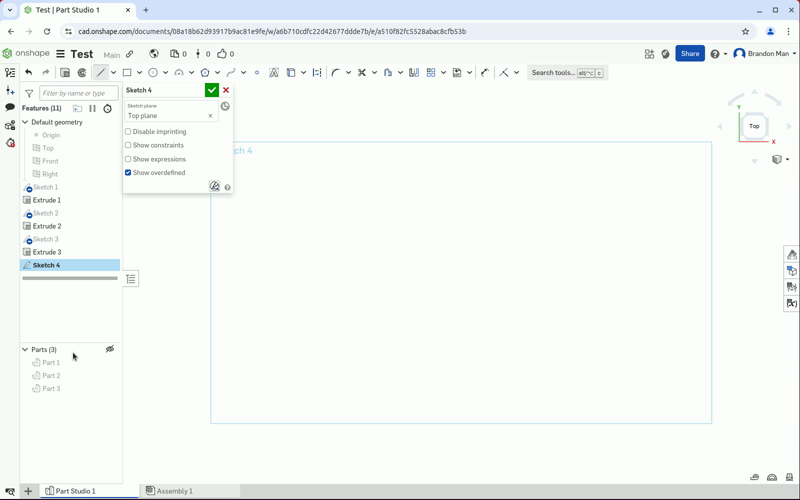
key_down(shift)
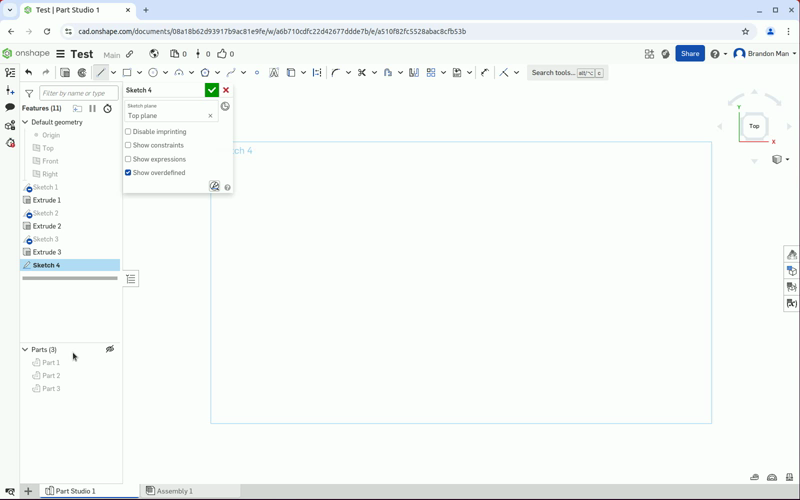
mouse_move(454, 282)
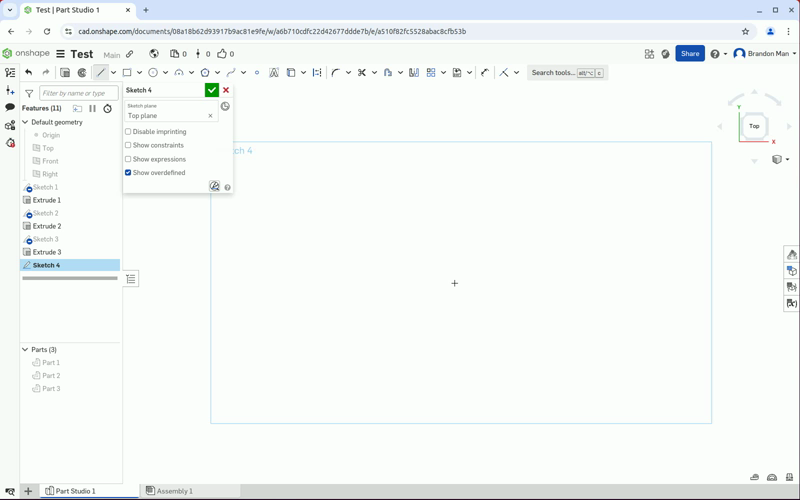
click(454, 282)
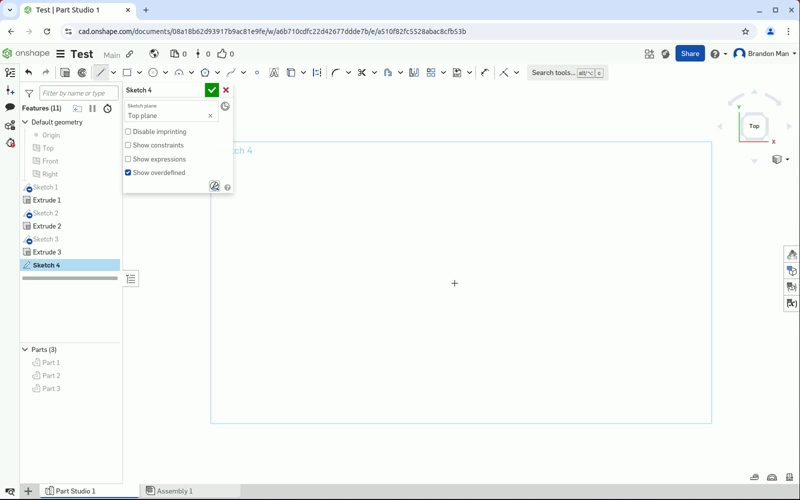
key_up(shift)
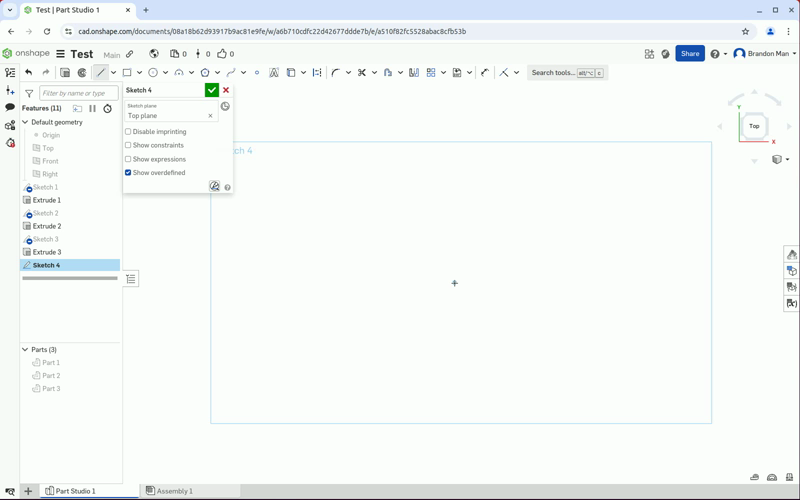
key_down(shift)
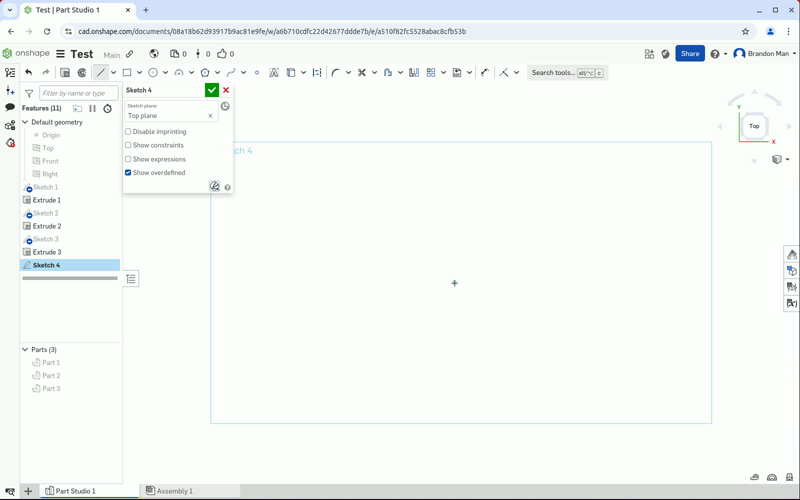
mouse_move(551, 282)
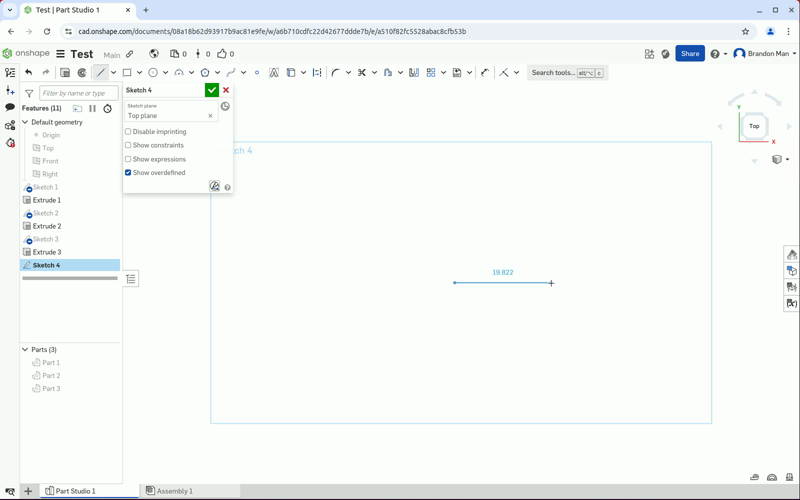
click(551, 282)
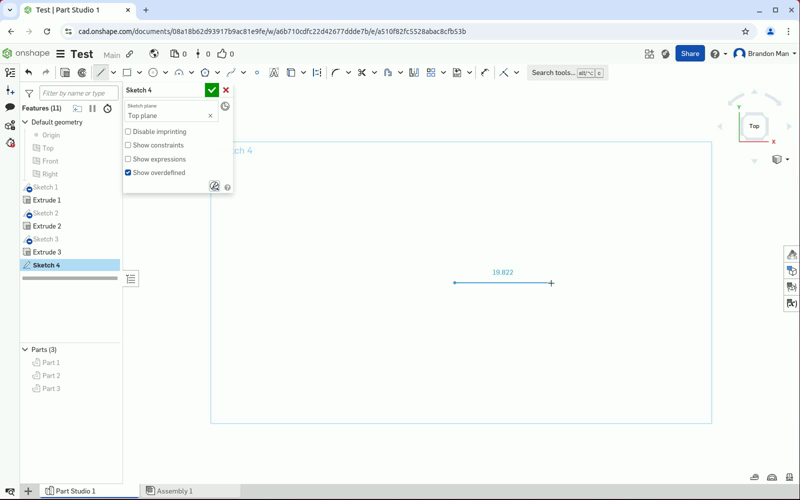
key_up(shift)
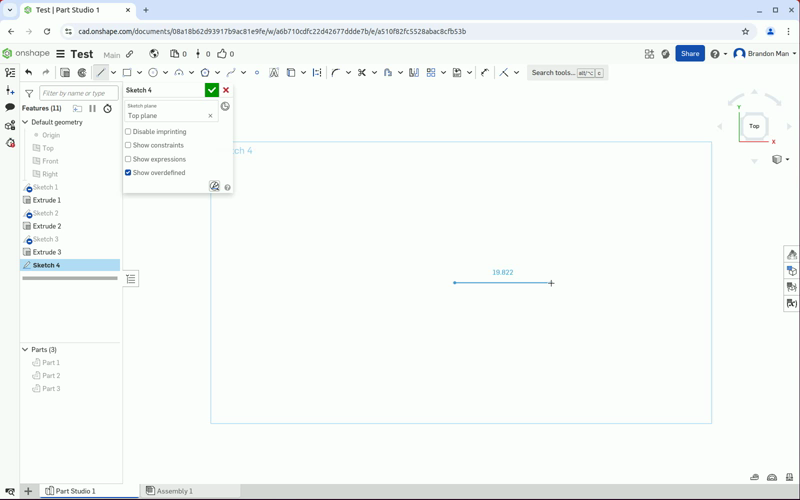
key_down(shift)
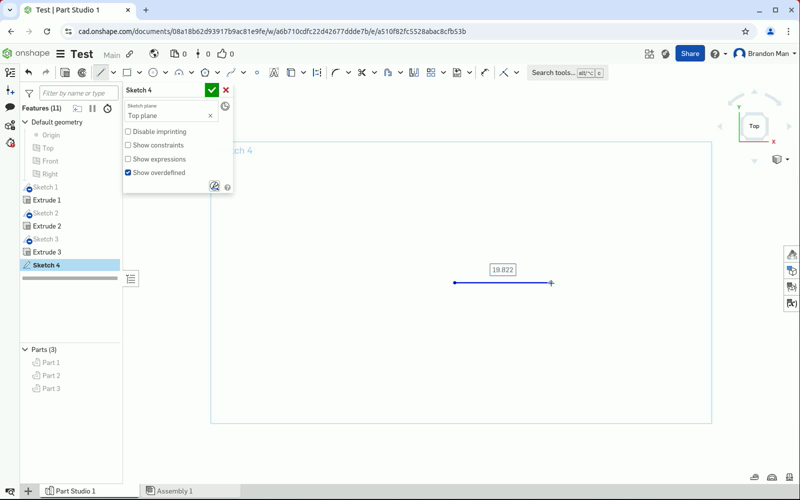
mouse_move(581, 282)
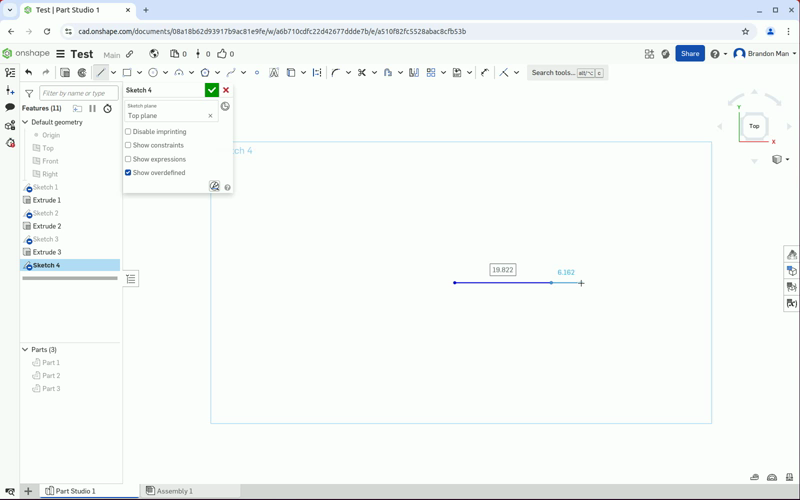
mouse_move(551, 272)
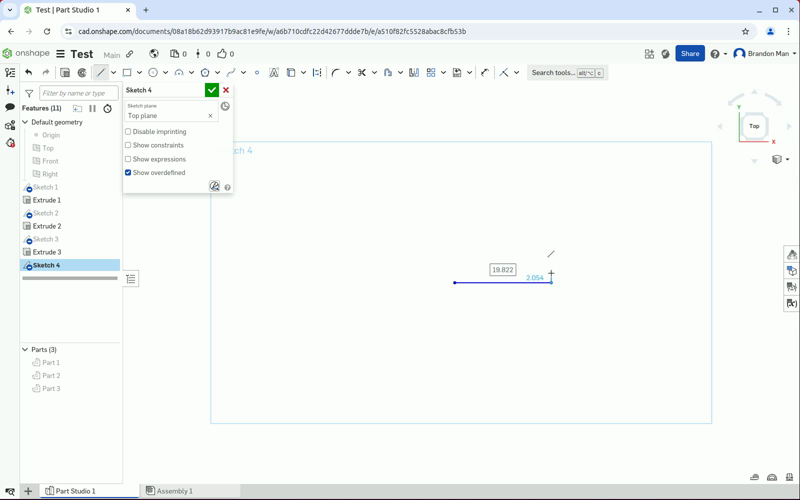
click(551, 272)
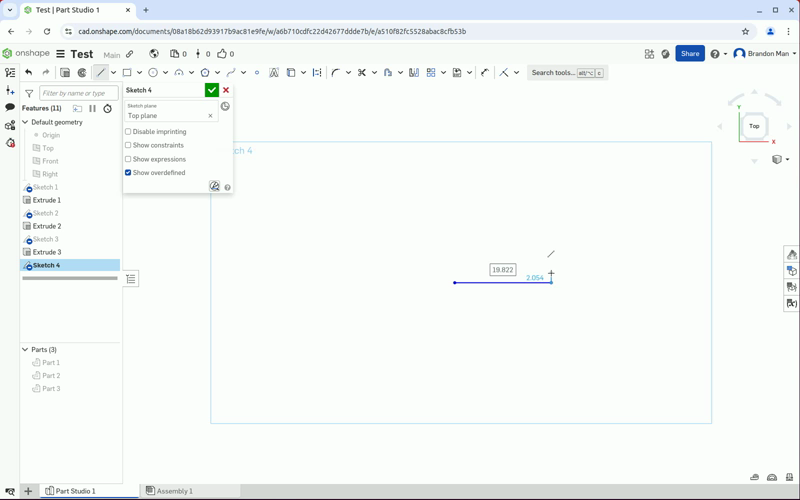
key_up(shift)
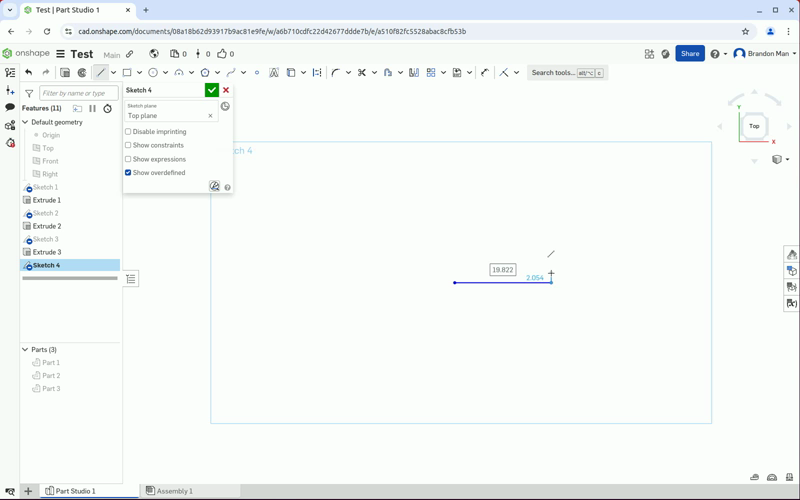
key_down(shift)
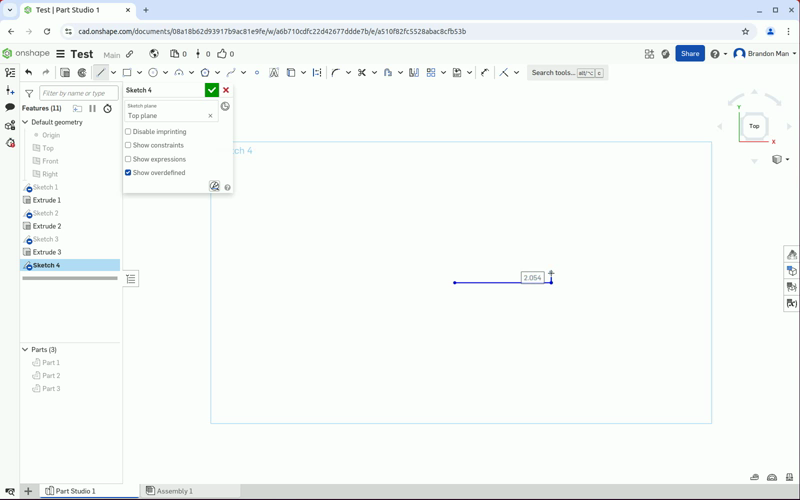
mouse_move(454, 272)
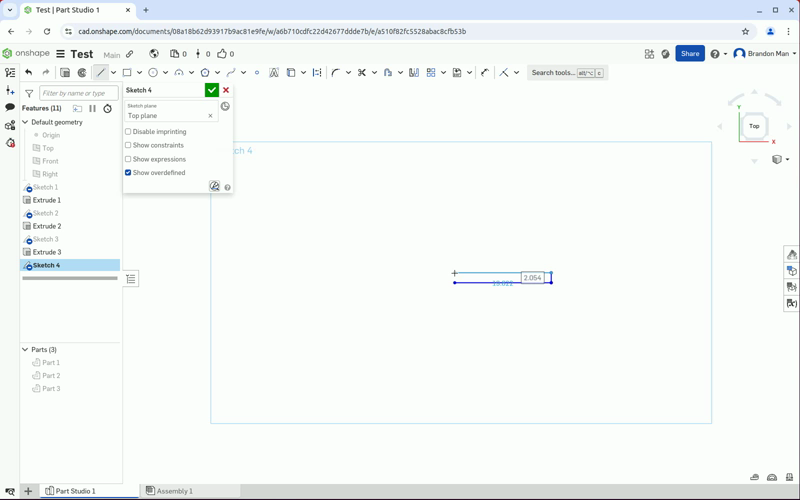
click(454, 272)
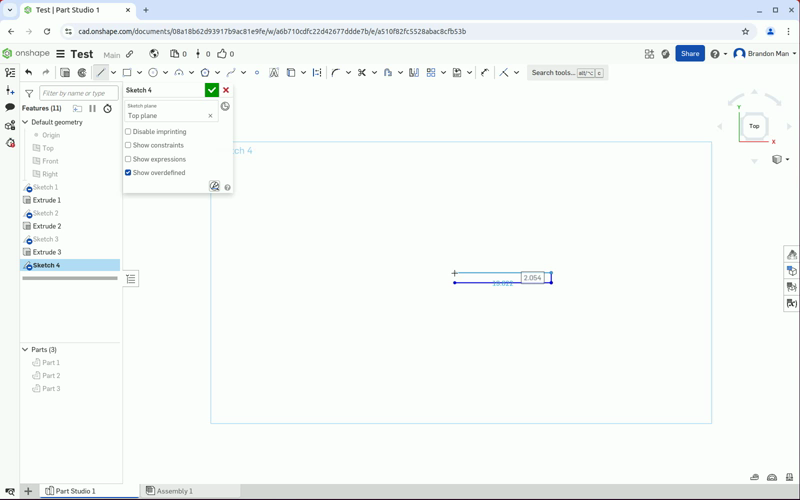
key_up(shift)
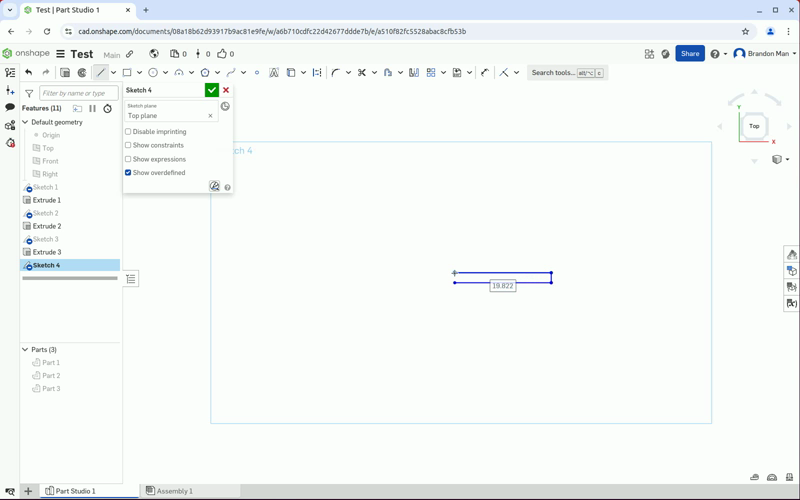
mouse_move(484, 272)
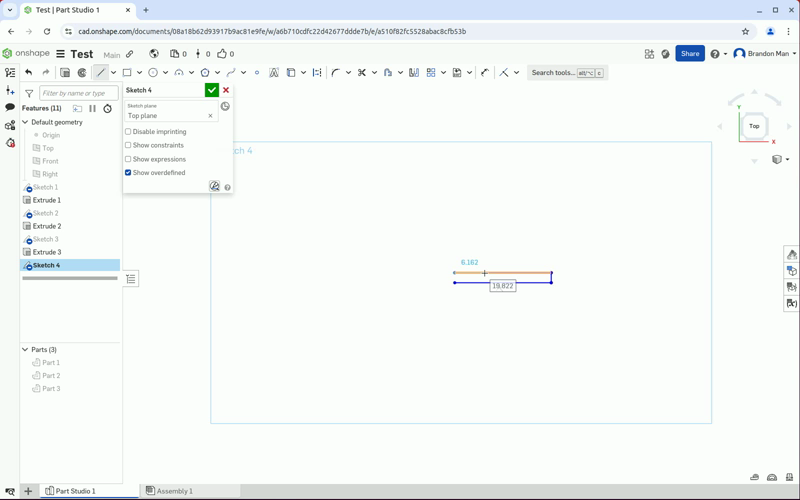
key_down(shift)
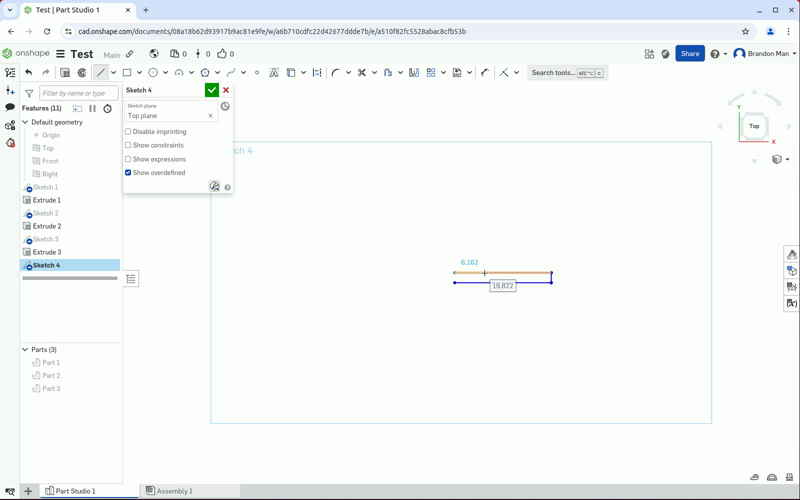
mouse_move(454, 282)
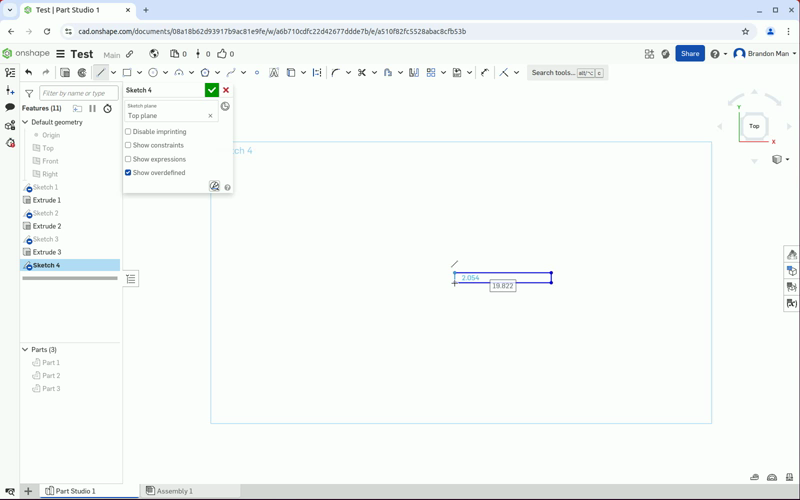
key_up(shift)
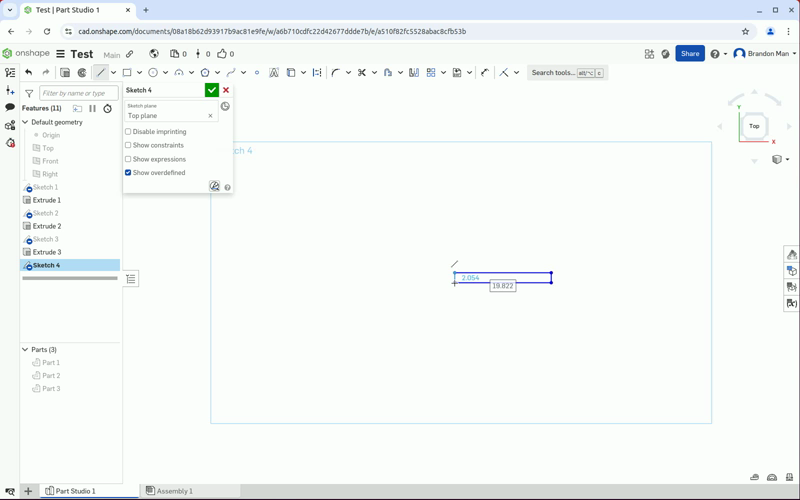
click(454, 282)
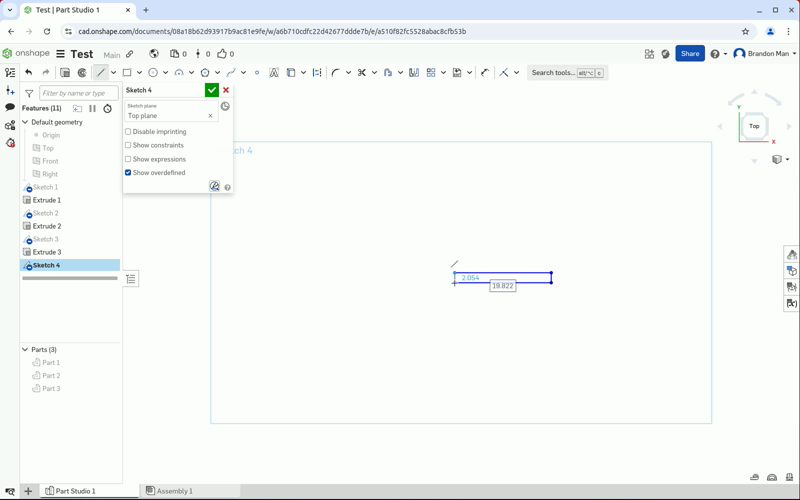
key(esc)
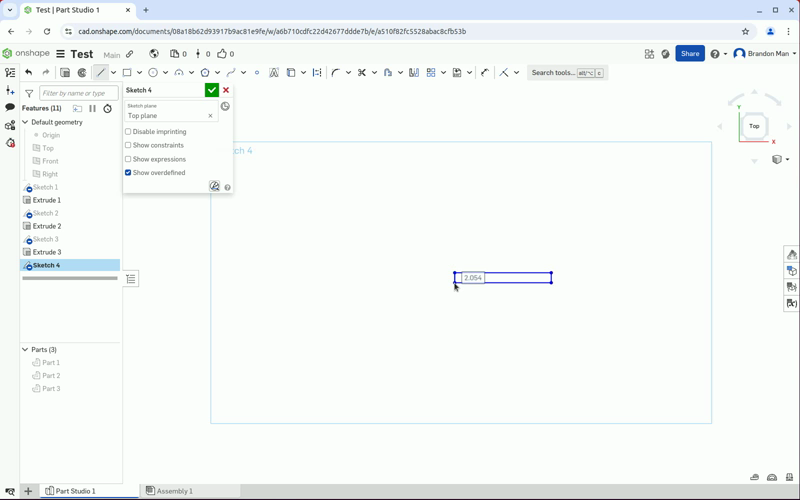
mouse_move(483, 275)
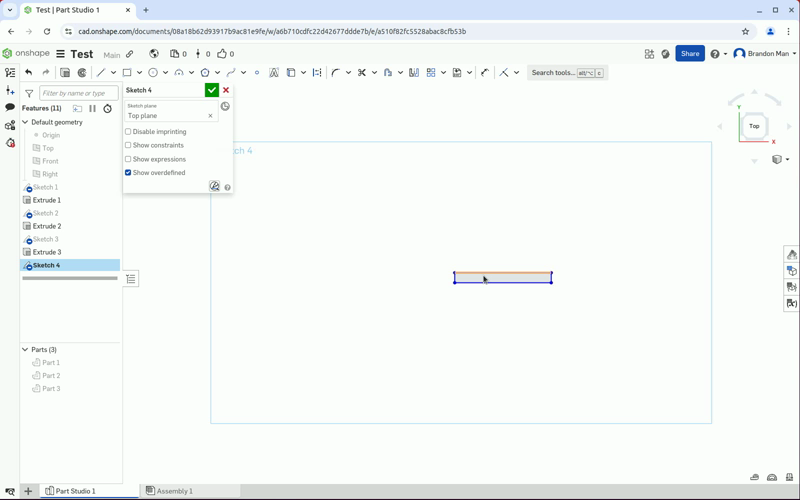
scroll(6)
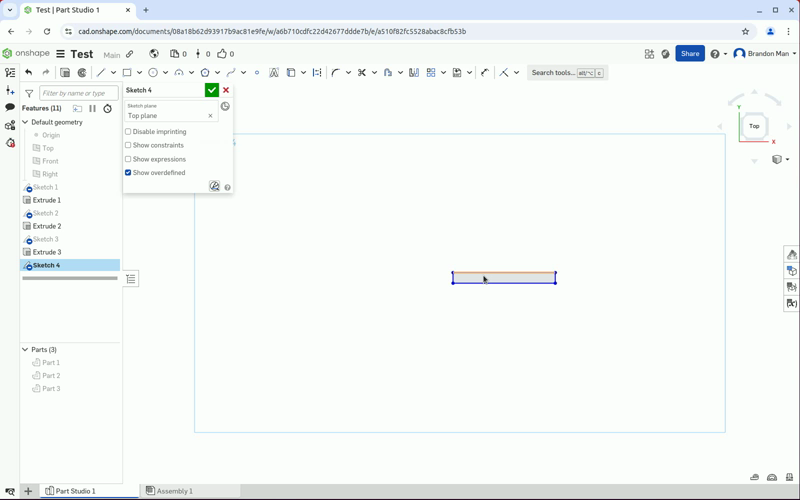
scroll(6)
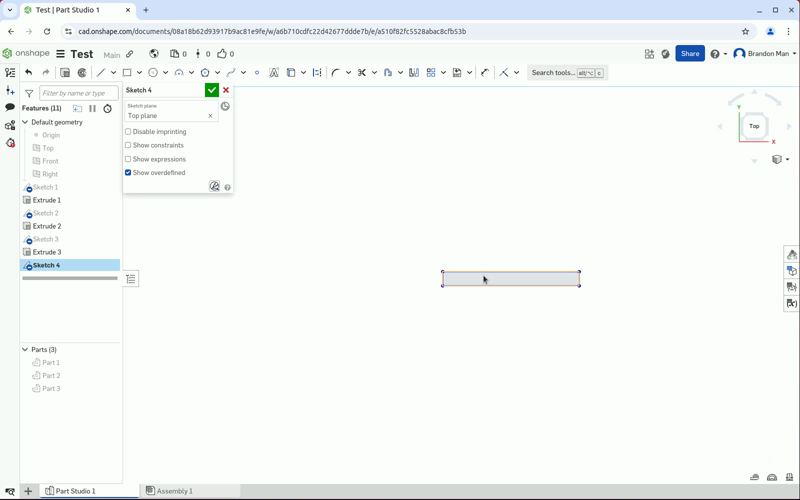
scroll(6)
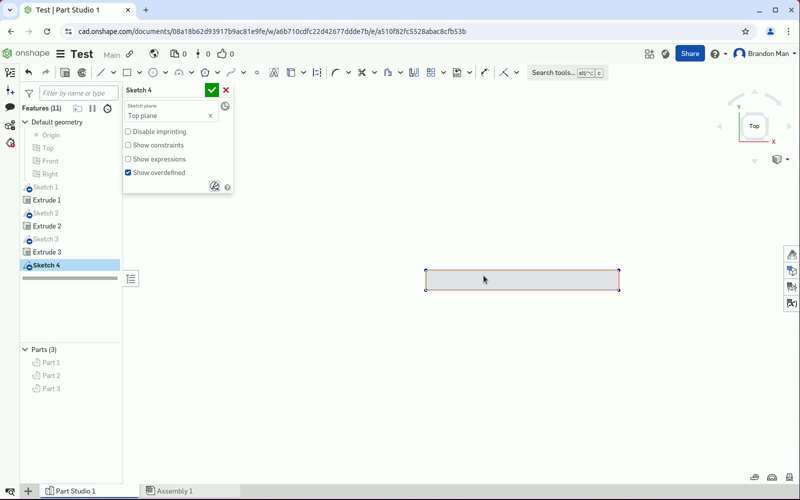
scroll(6)
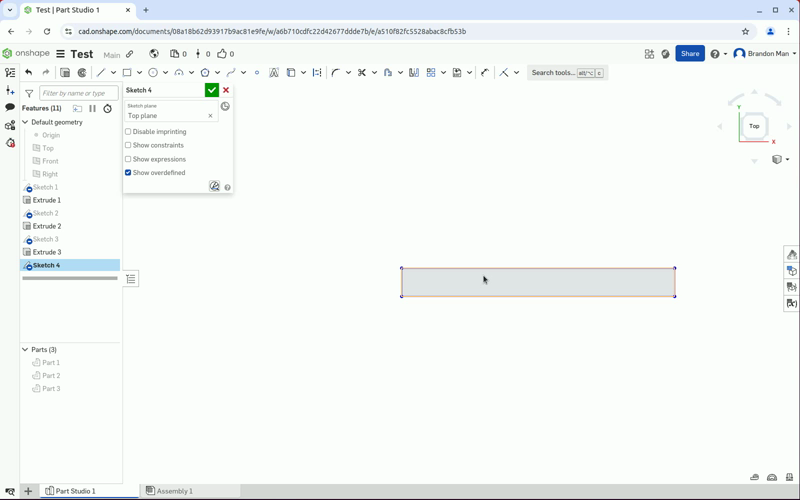
scroll(6)
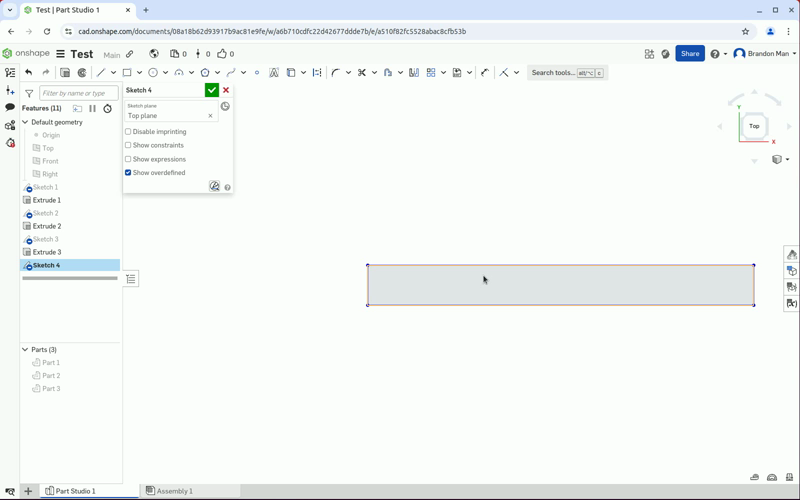
scroll(6)
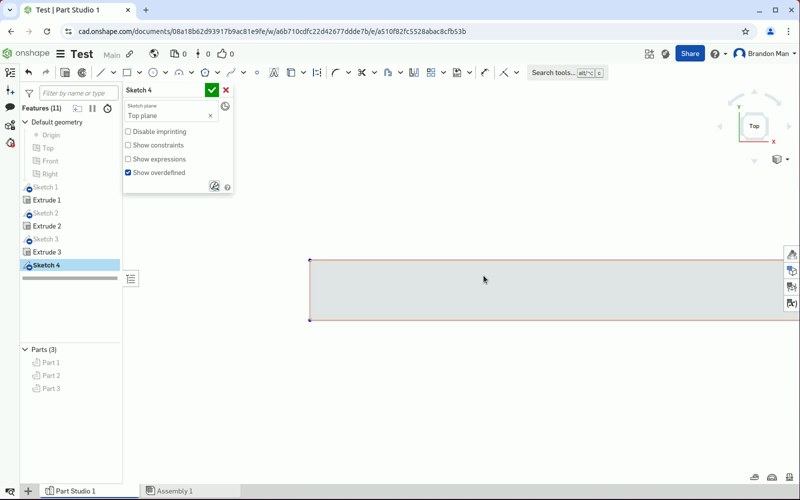
scroll(6)
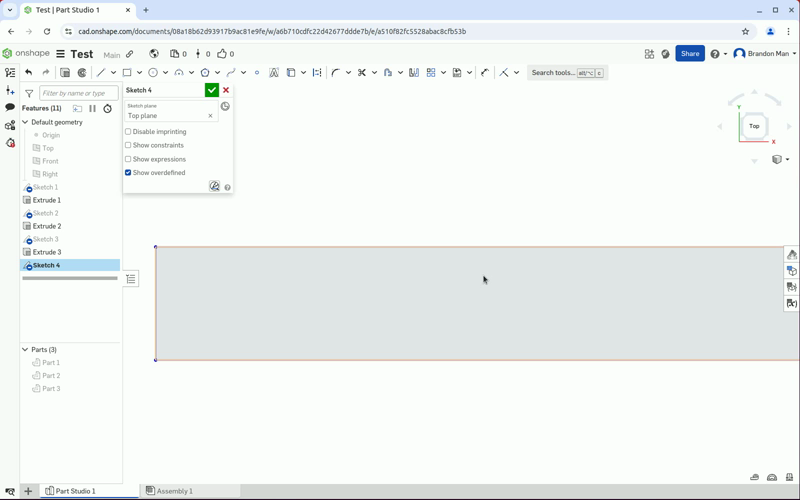
click(483, 275)
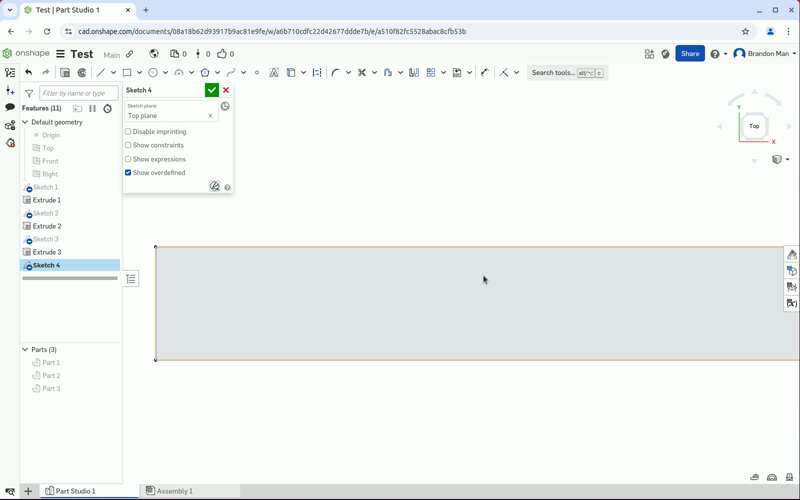
scroll(-6)
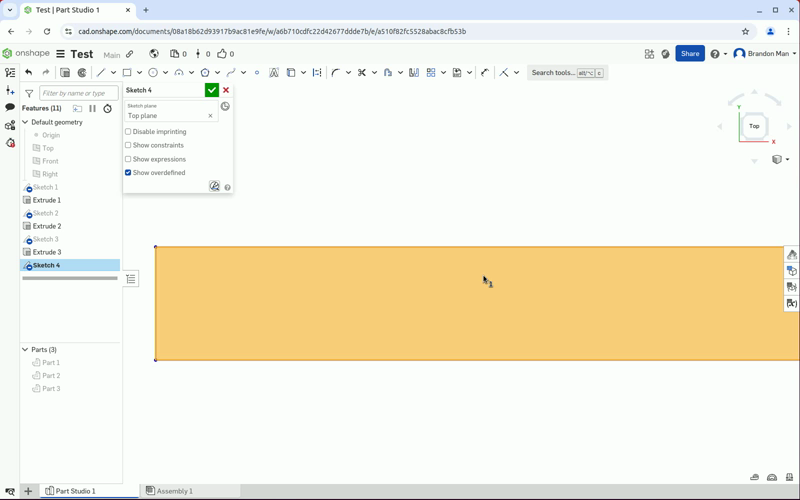
scroll(-6)
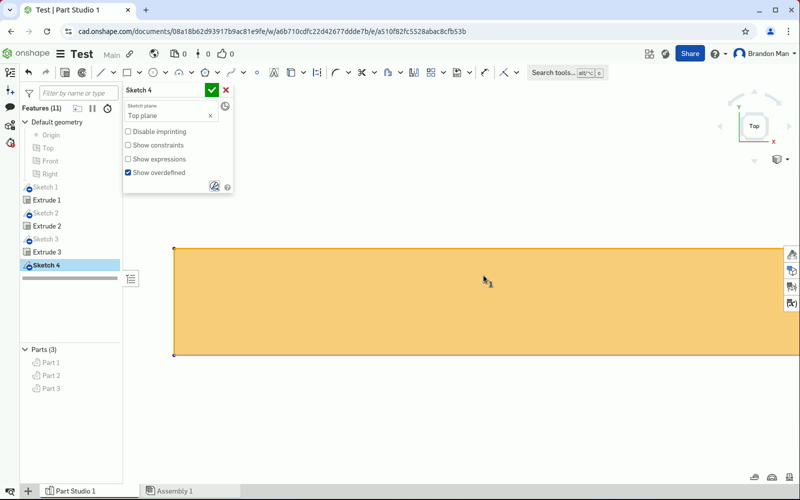
scroll(-6)
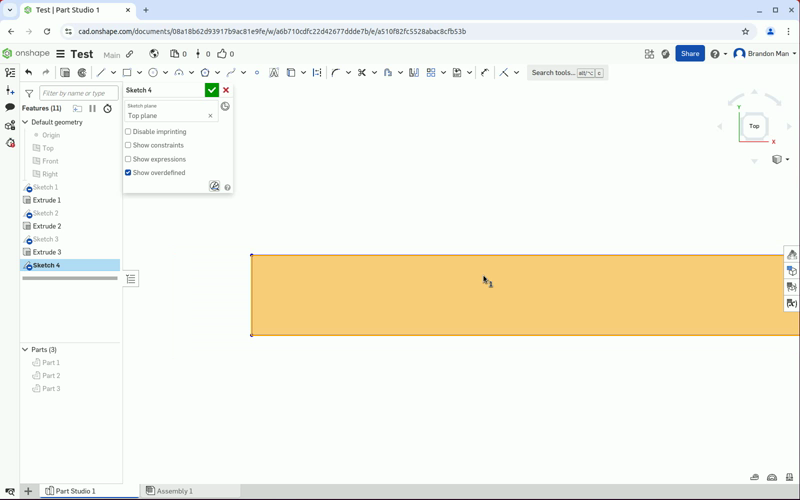
scroll(-6)
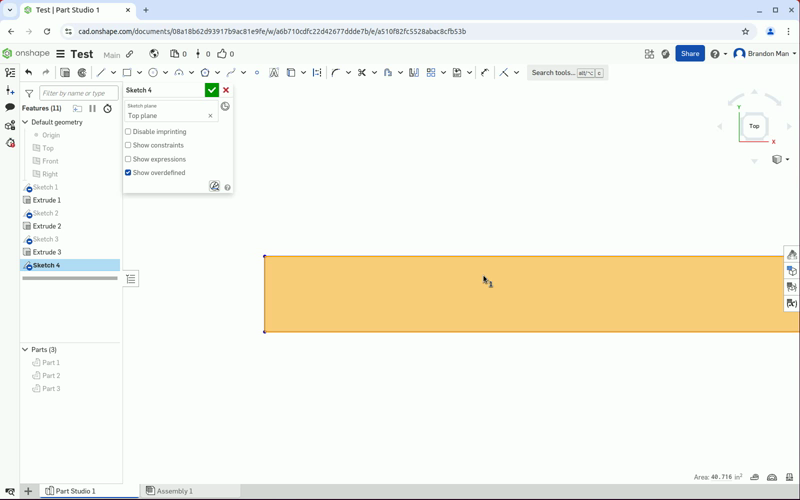
scroll(-6)
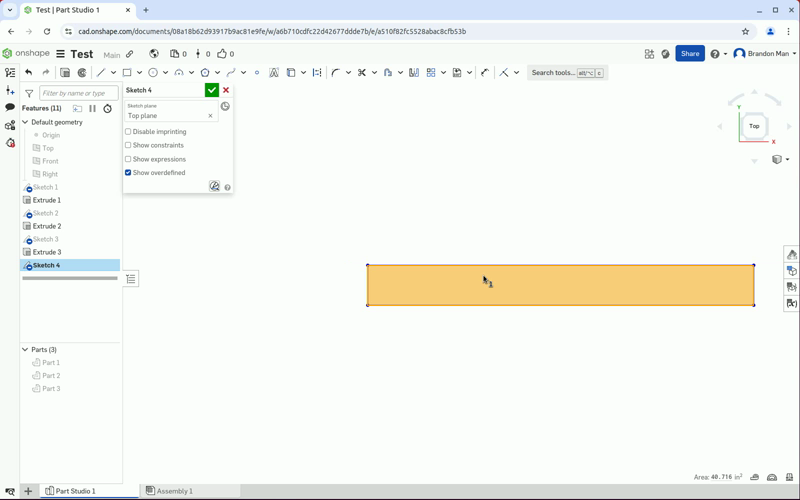
scroll(-6)
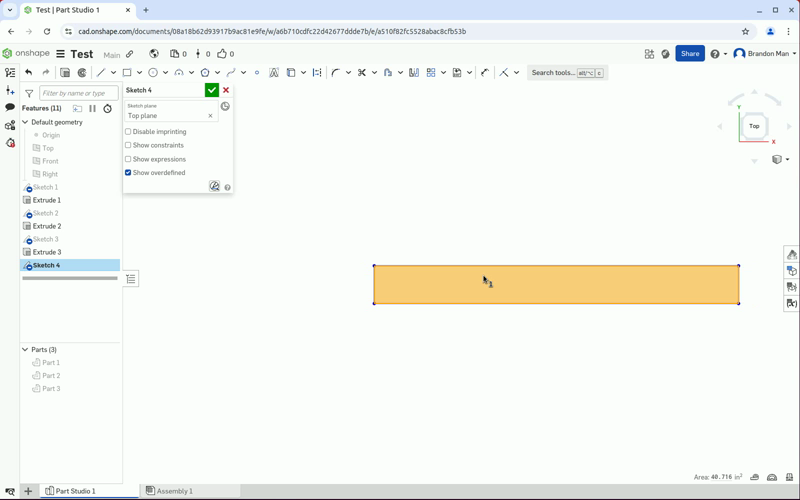
scroll(-6)
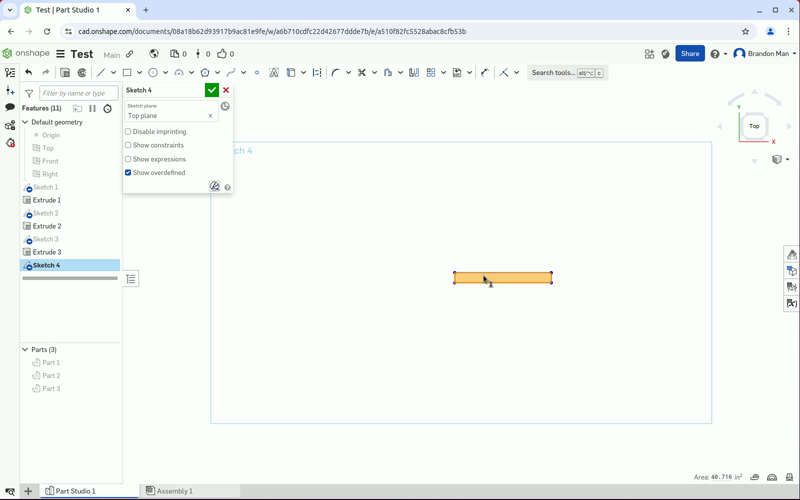
mouse_move(73, 352)
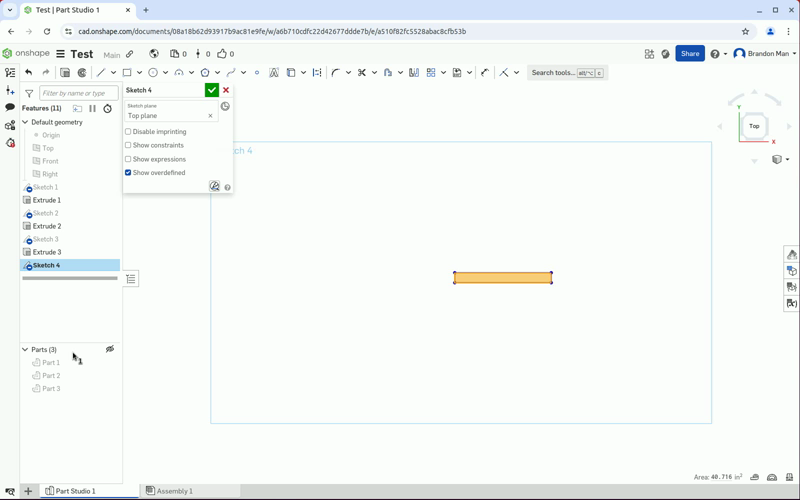
key(shift+y)
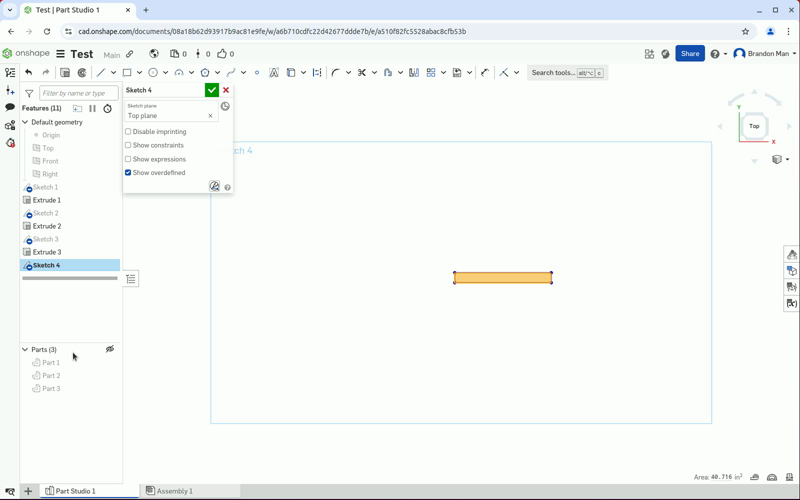
key(shift+e)
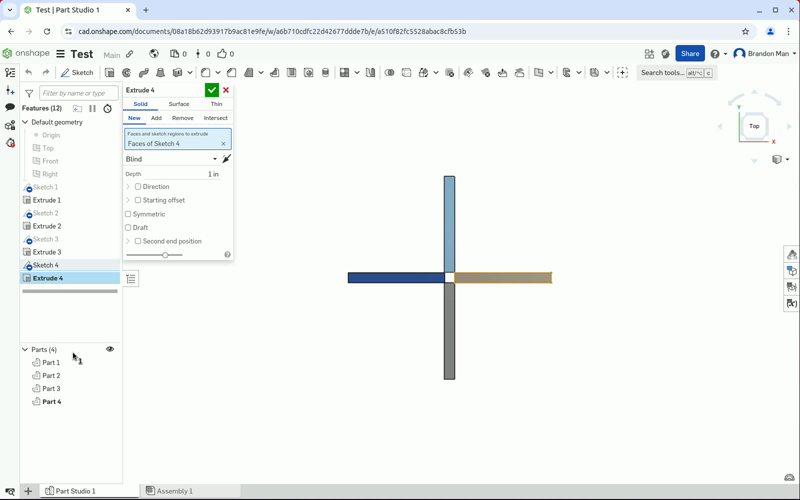
mouse_move(143, 106)
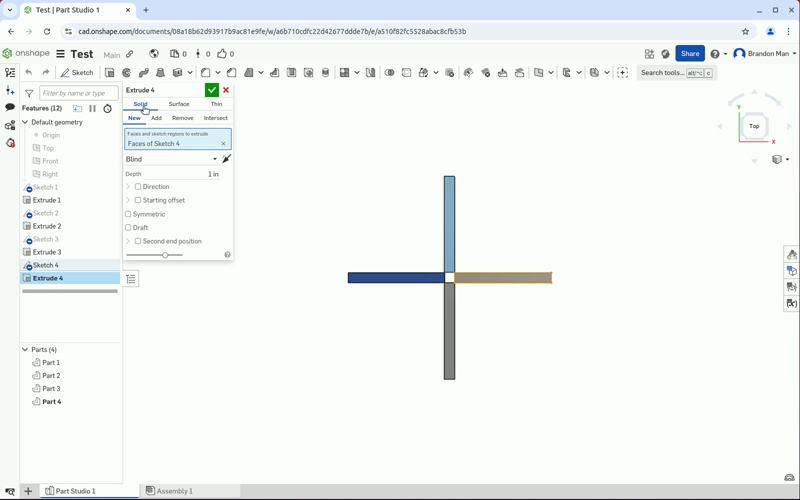
click(143, 106)
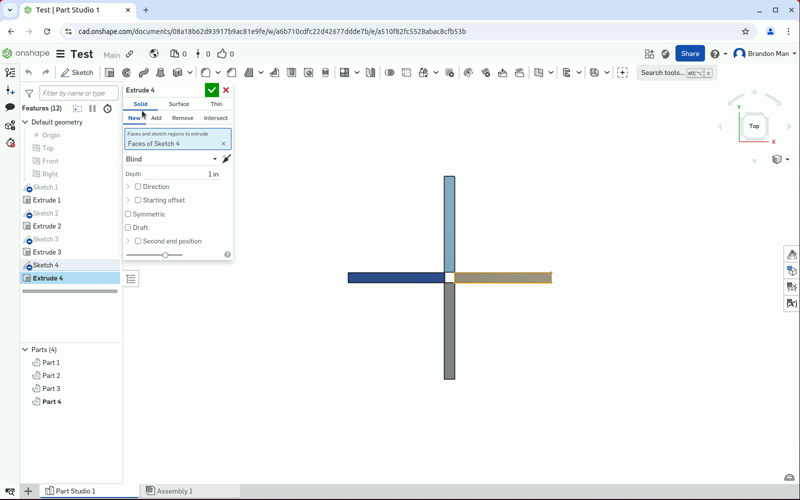
mouse_move(137, 120)
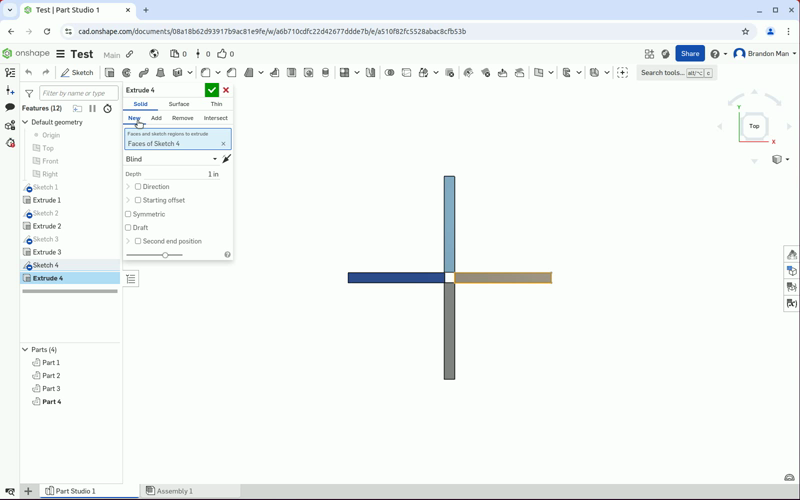
click(137, 120)
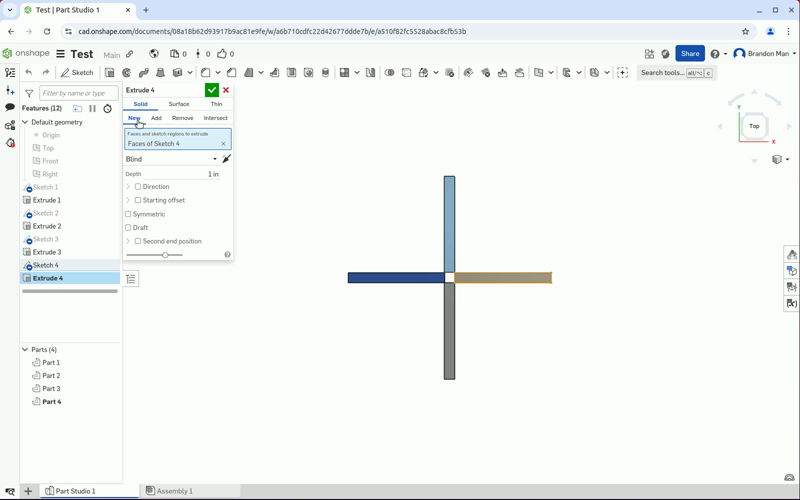
key(tab, 4)
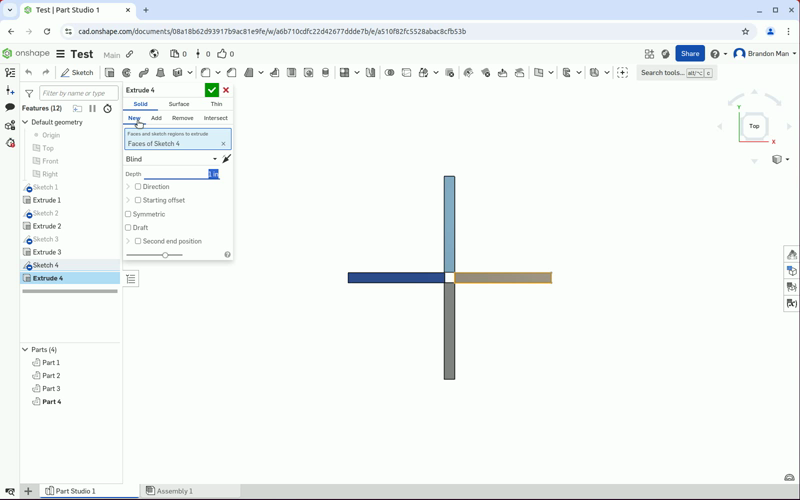
text(15.646)
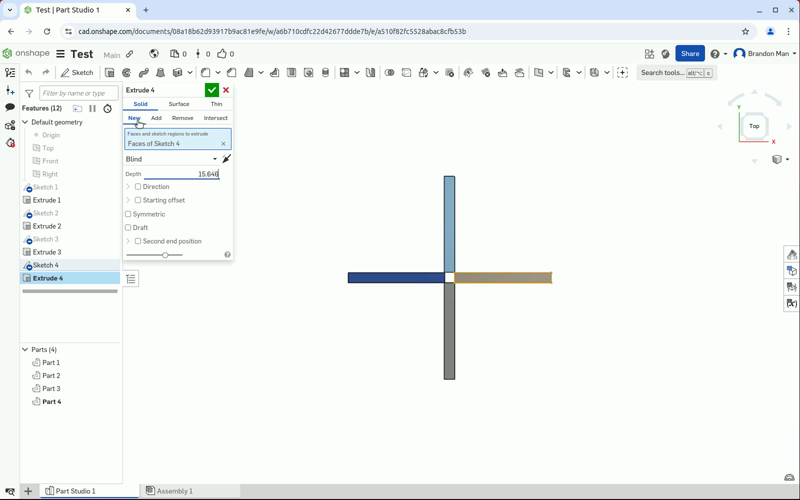
key(enter)
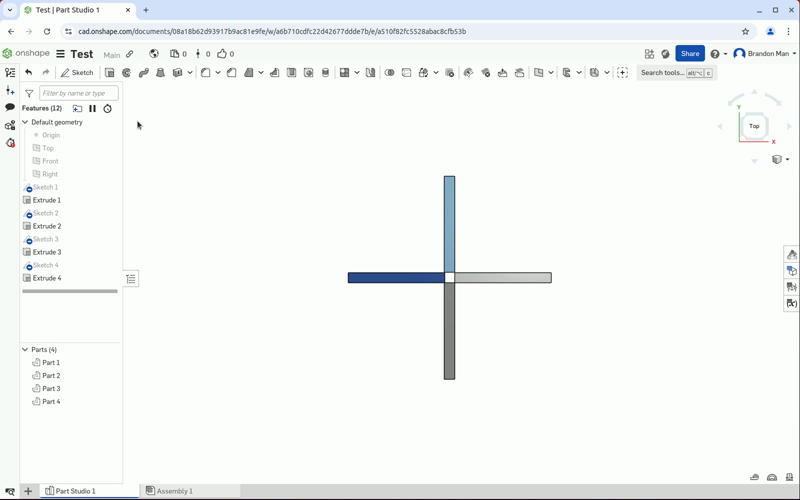
key(shift+h)
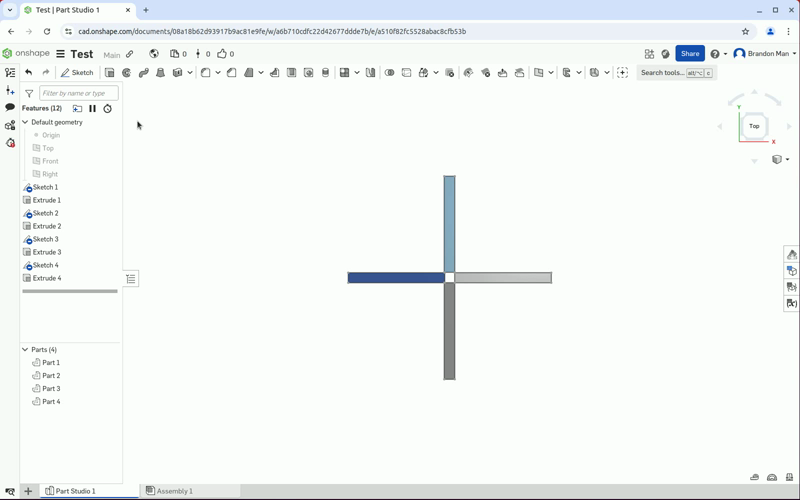
key(shift+h)
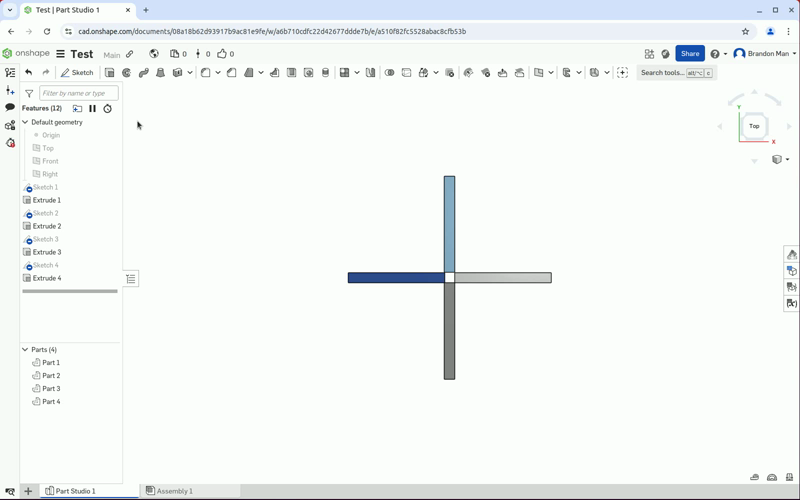
mouse_move(73, 189)
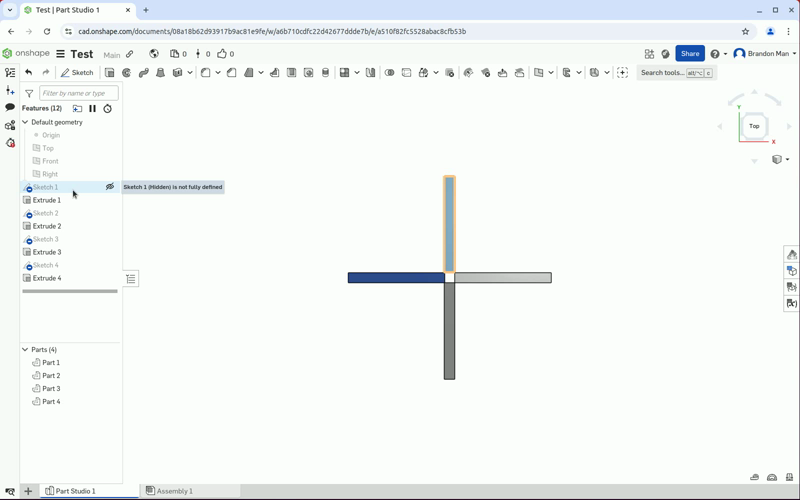
click(73, 189)
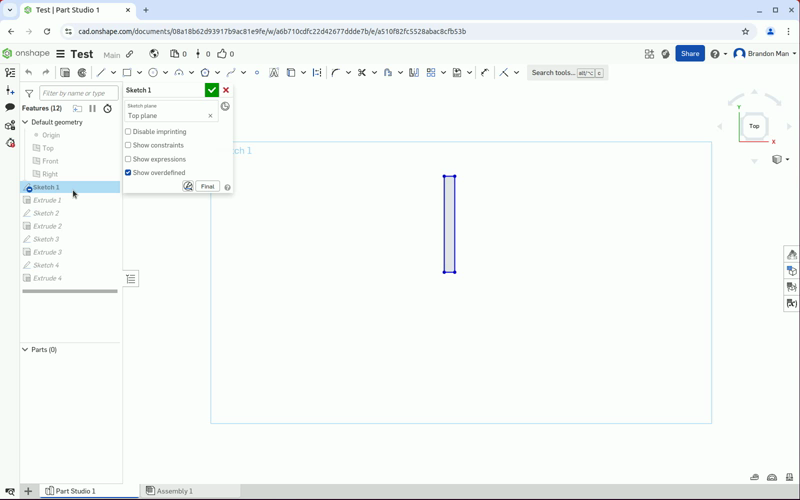
mouse_move(229, 92)
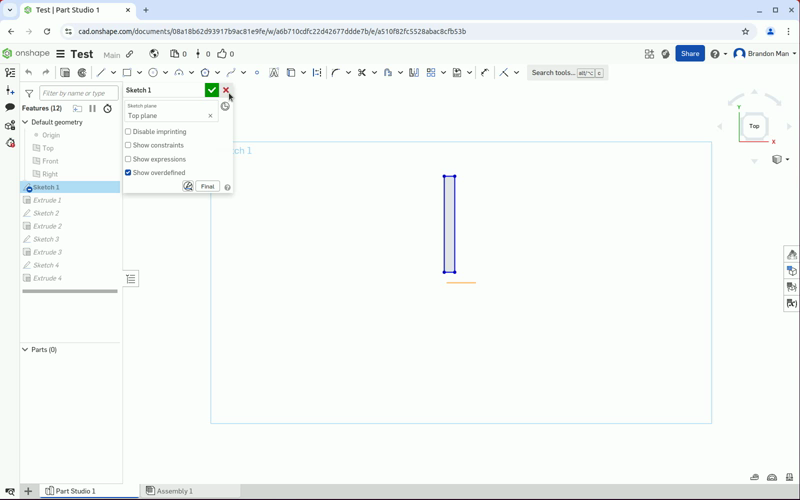
click(229, 92)
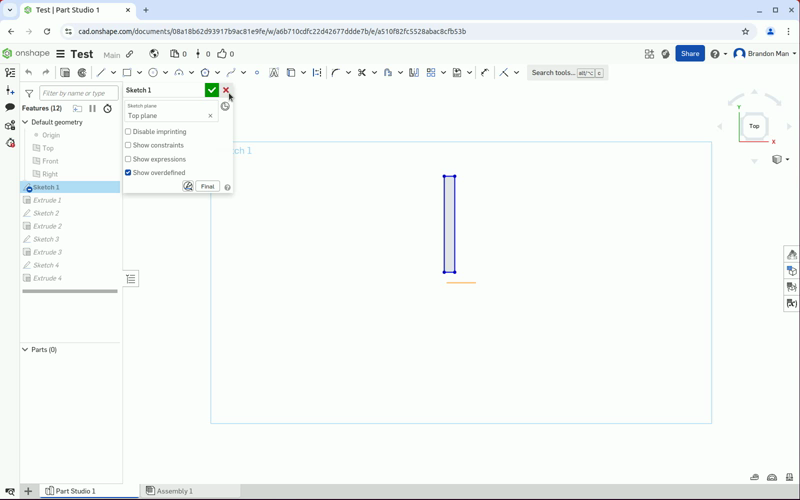
key(shift+s)
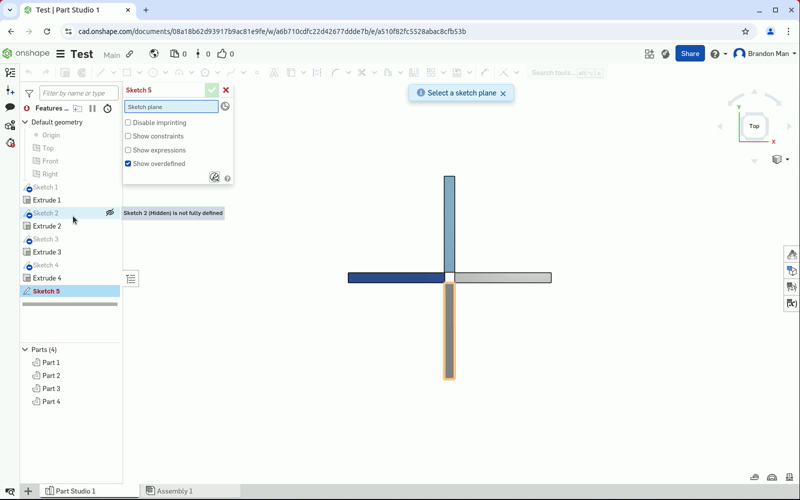
scroll(3)
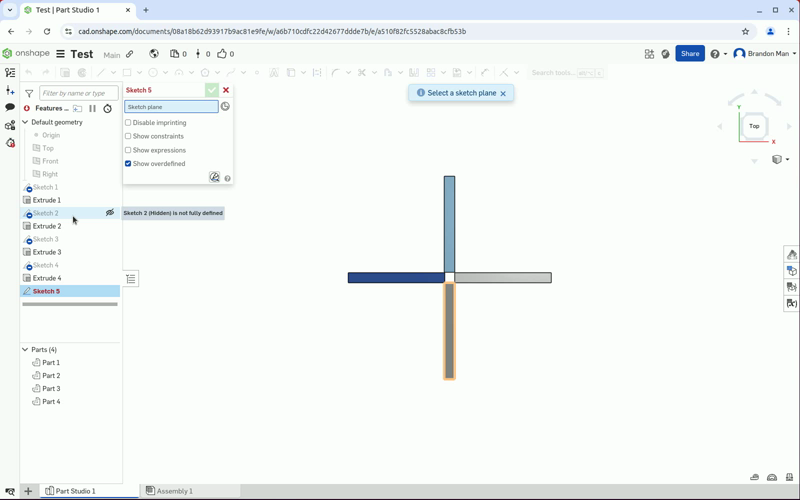
mouse_move(73, 150)
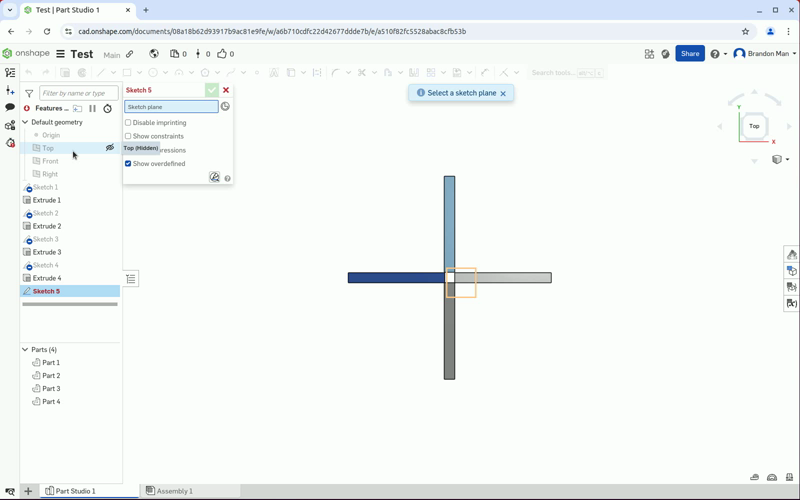
click(73, 150)
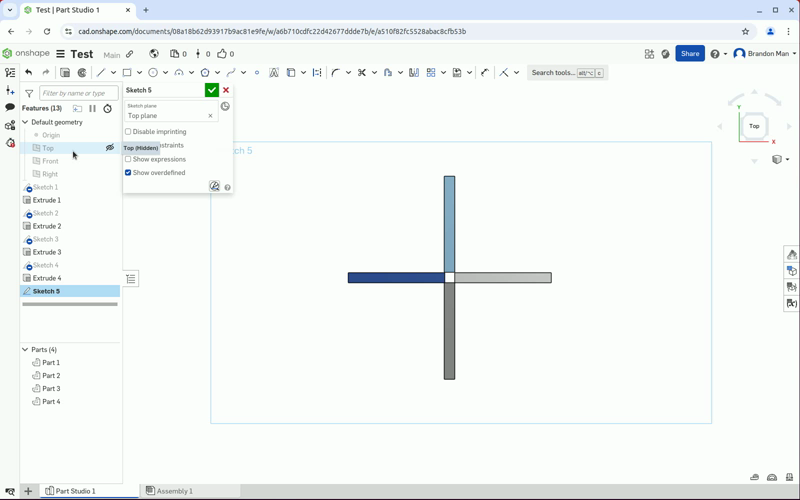
mouse_move(73, 352)
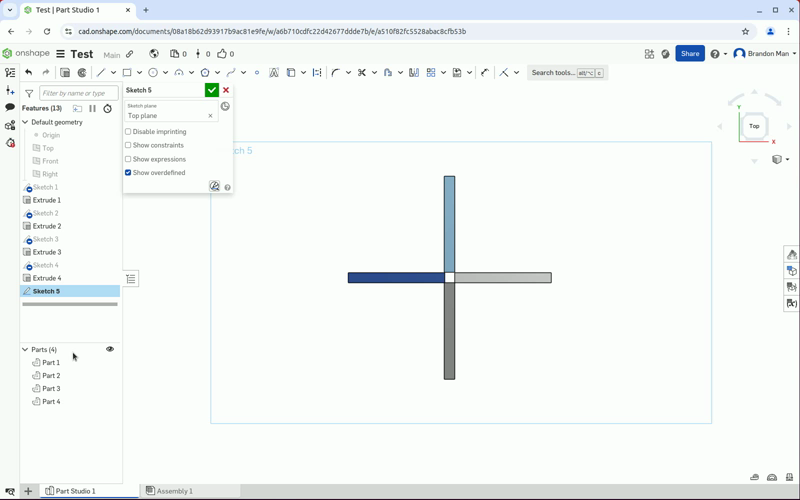
key(y)
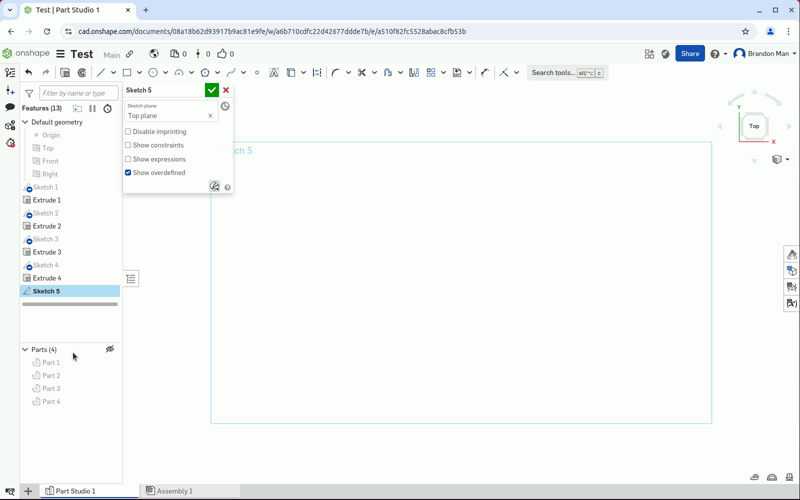
key(l)
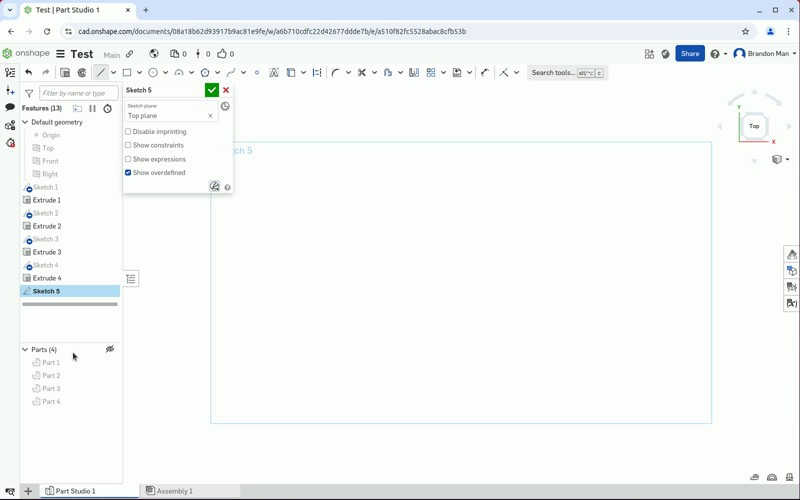
key_down(shift)
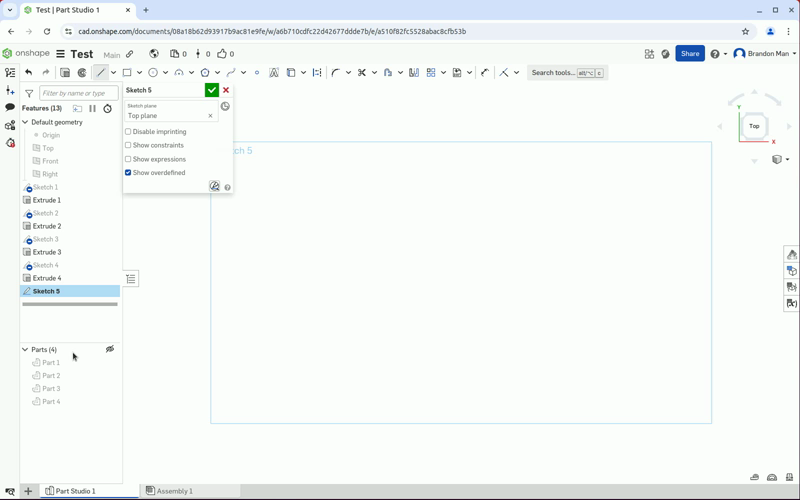
mouse_move(444, 282)
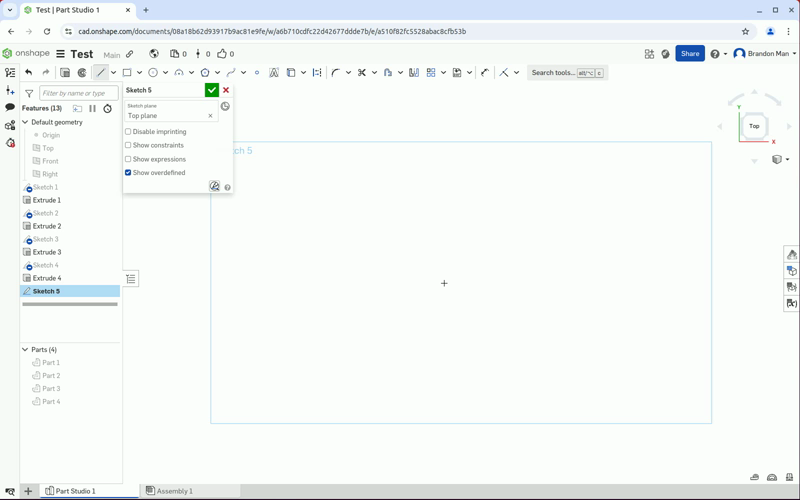
click(444, 282)
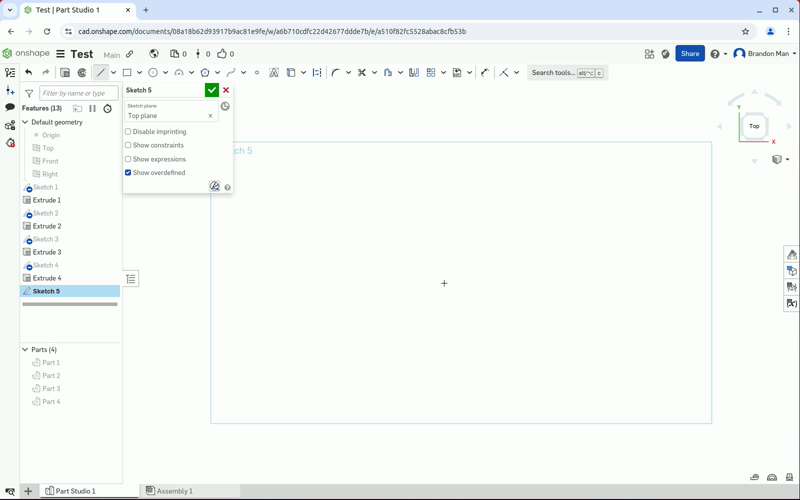
key_up(shift)
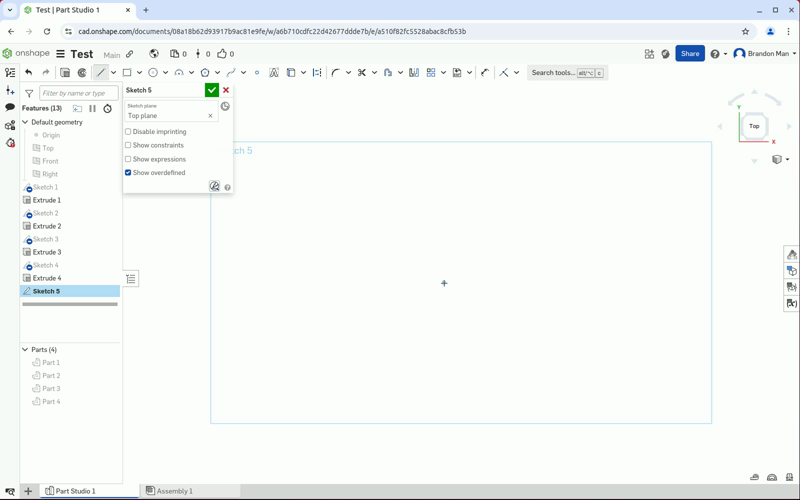
key_down(shift)
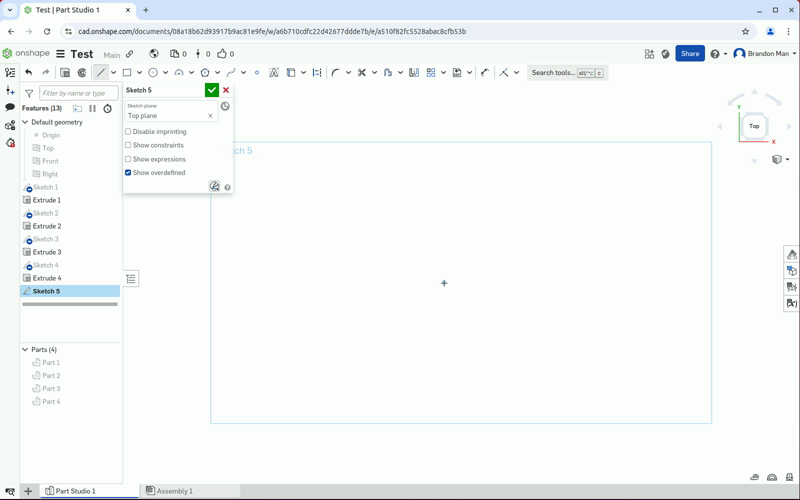
mouse_move(474, 282)
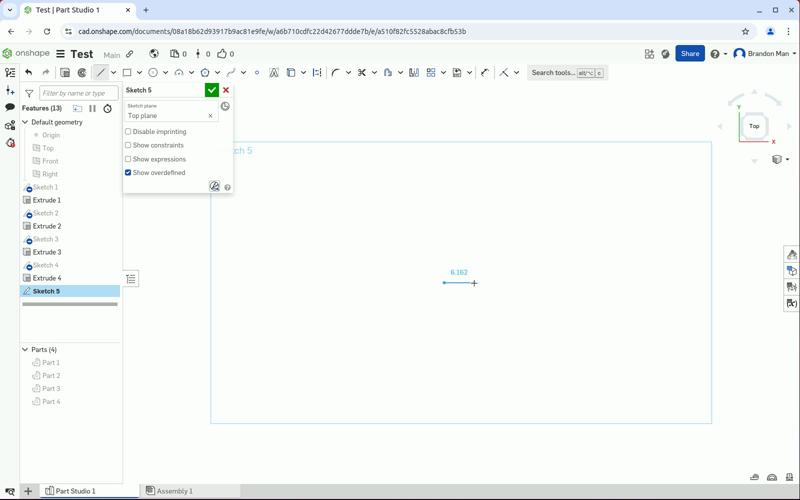
mouse_move(456, 282)
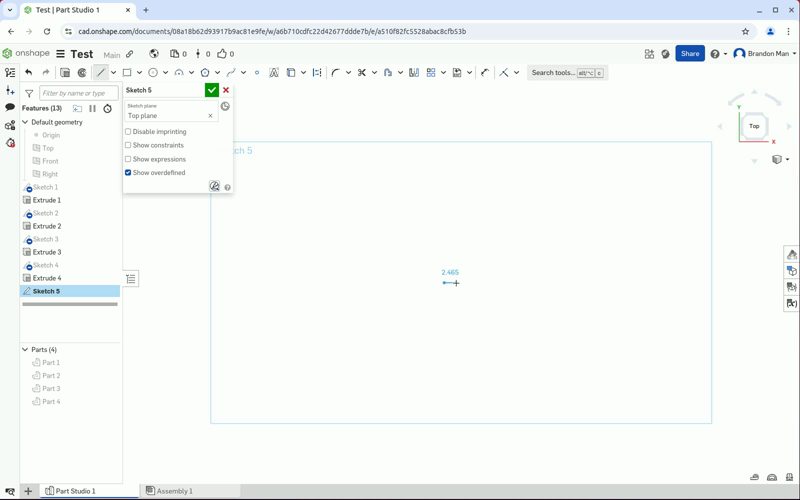
click(456, 282)
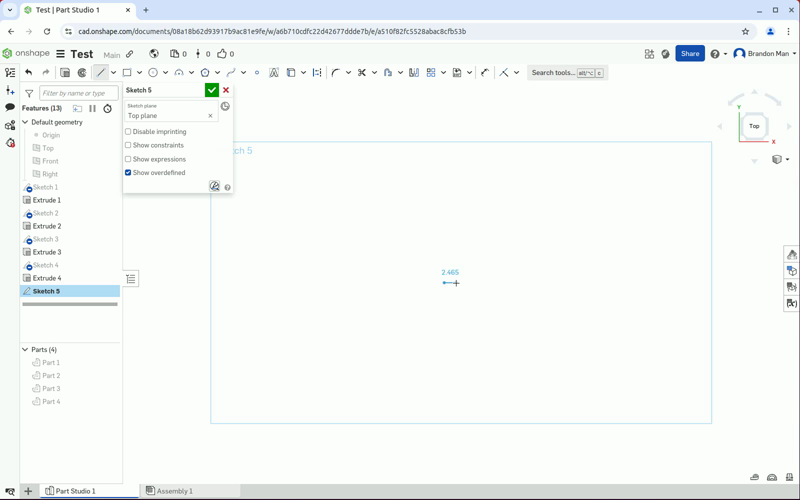
key_up(shift)
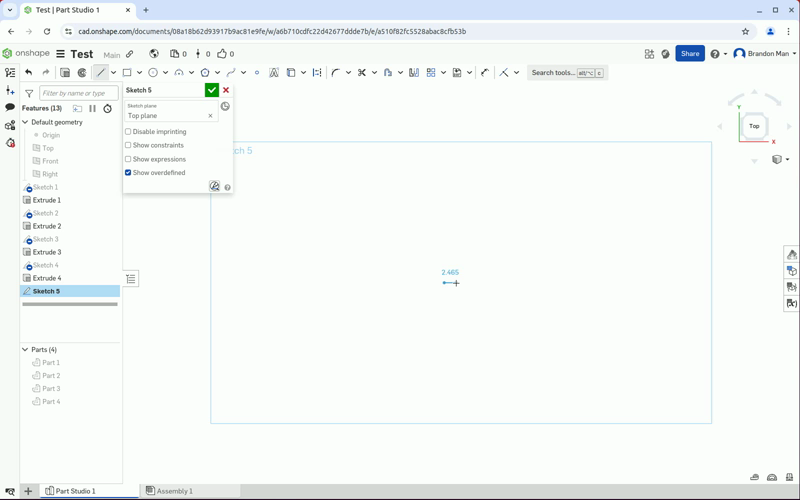
key_down(shift)
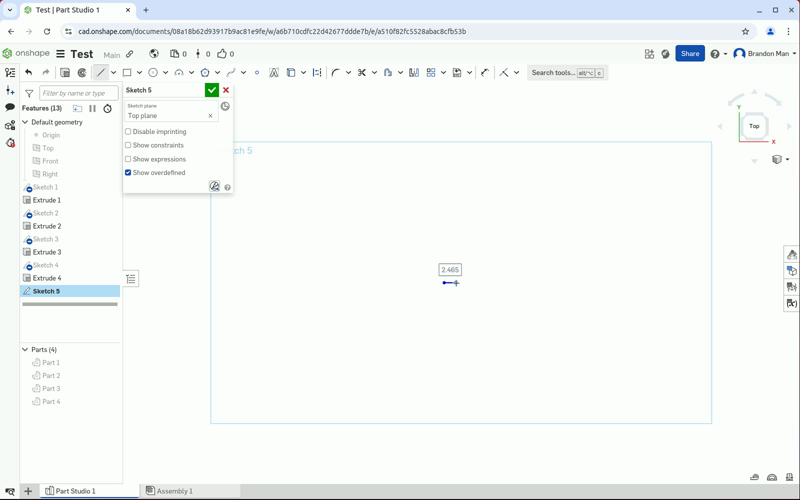
mouse_move(486, 282)
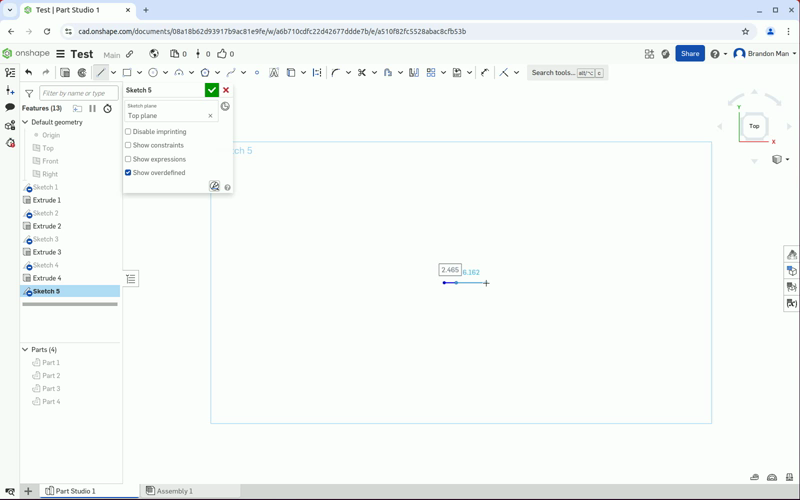
mouse_move(456, 271)
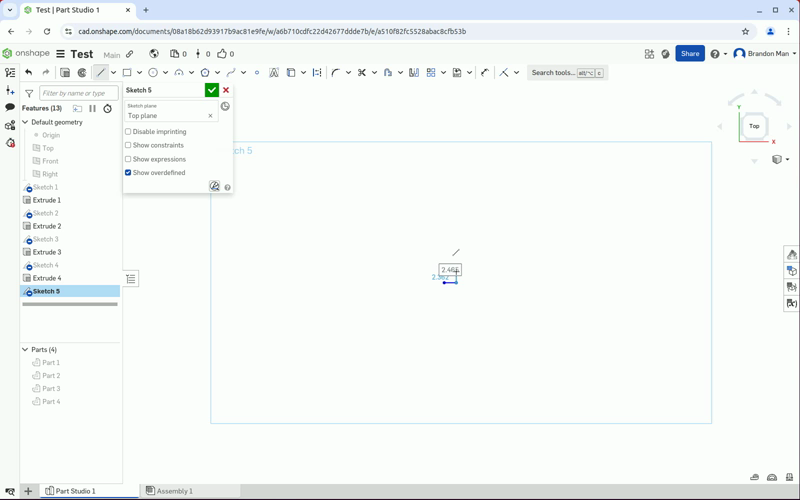
click(456, 271)
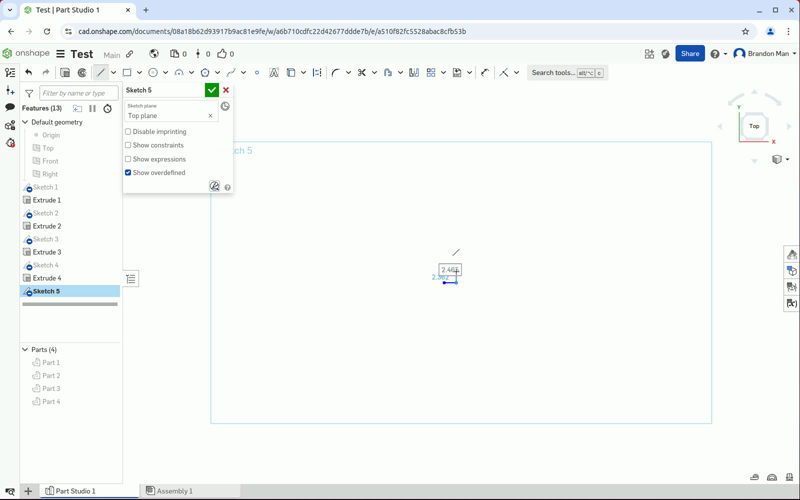
key_up(shift)
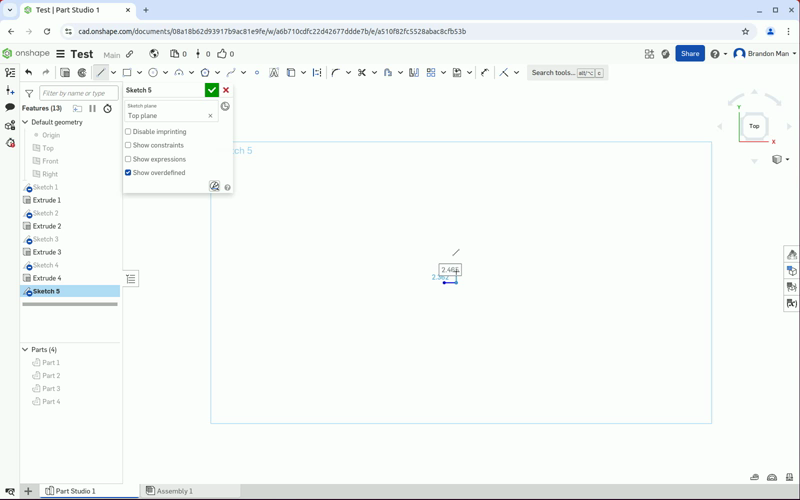
key_down(shift)
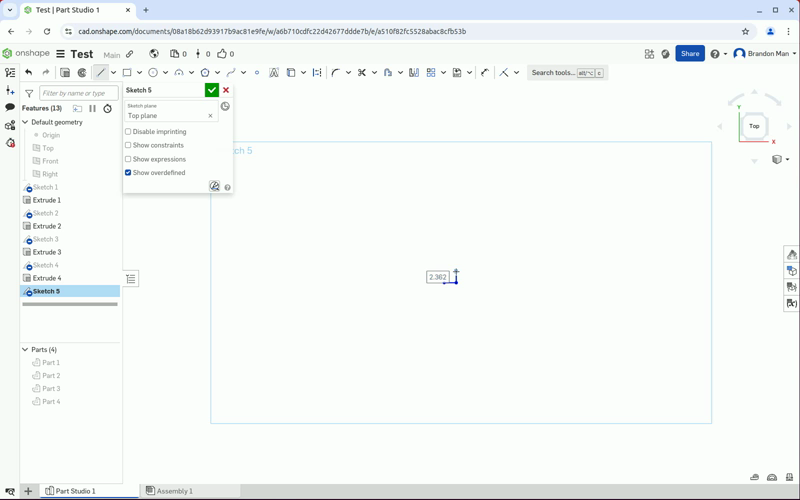
mouse_move(486, 271)
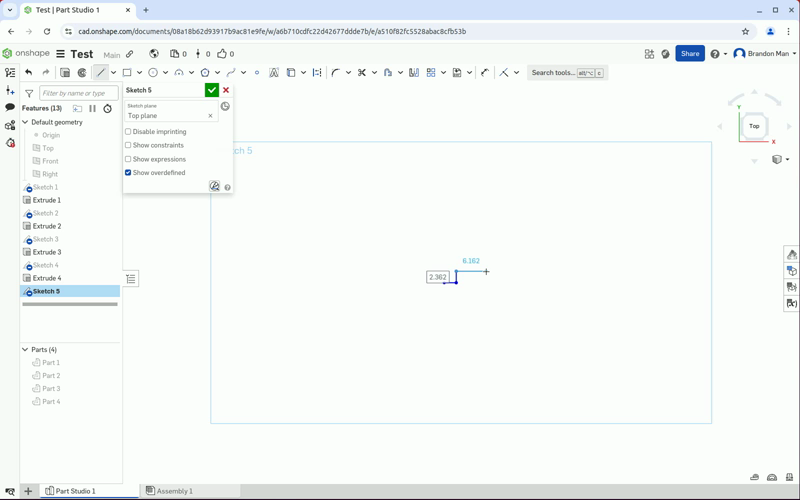
mouse_move(444, 271)
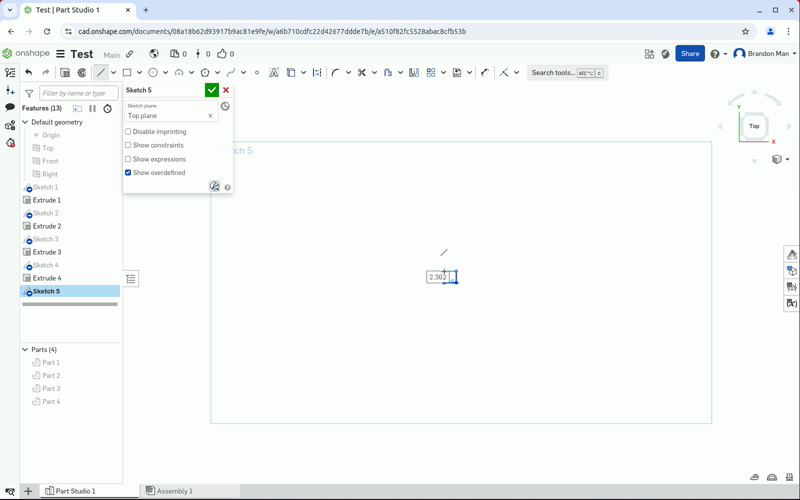
click(444, 271)
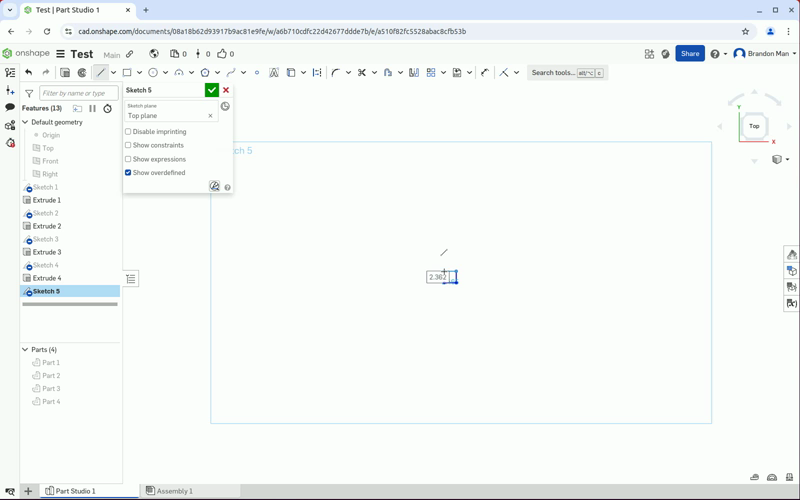
key_up(shift)
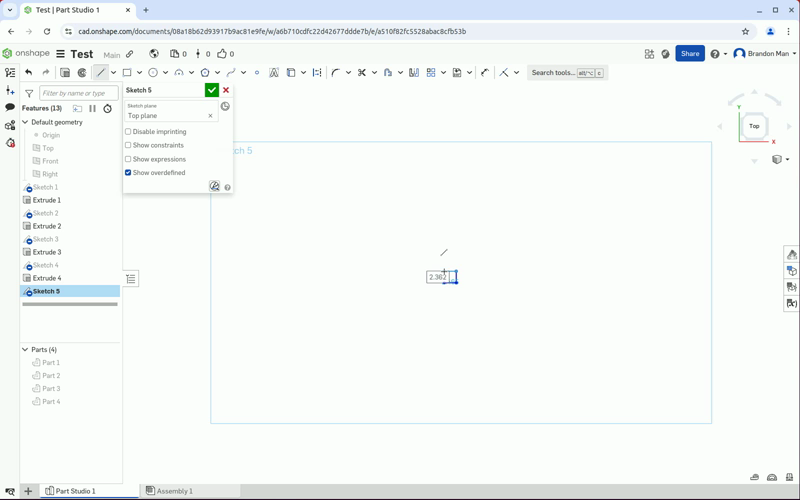
mouse_move(474, 271)
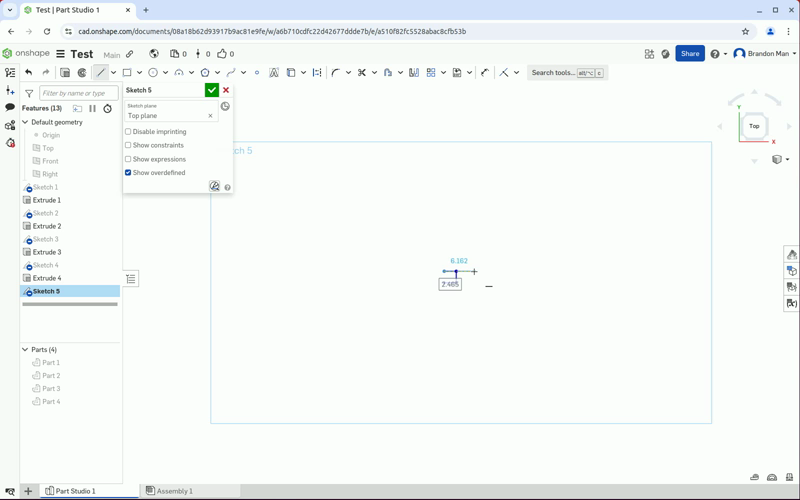
key_down(shift)
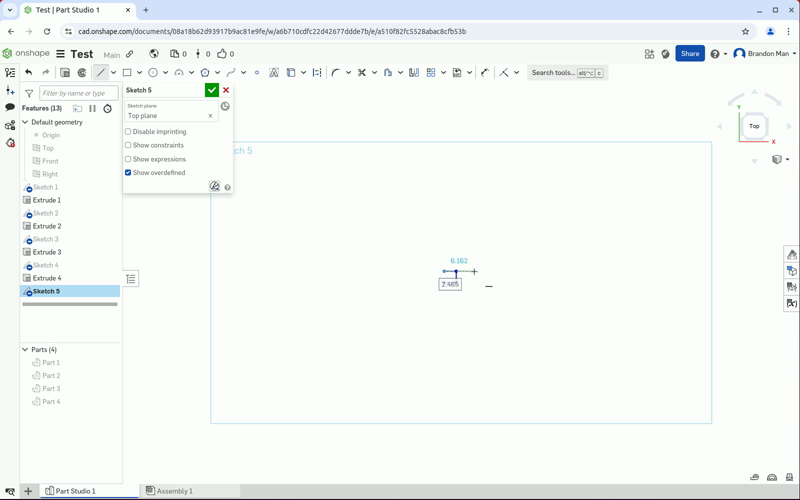
mouse_move(444, 282)
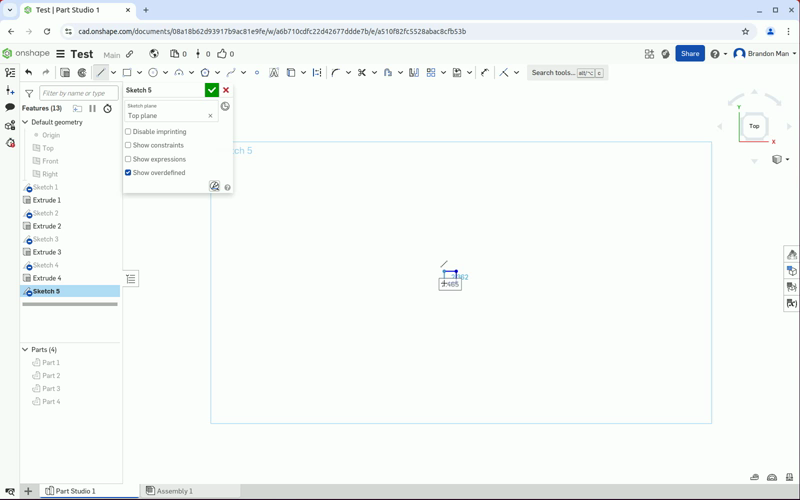
key_up(shift)
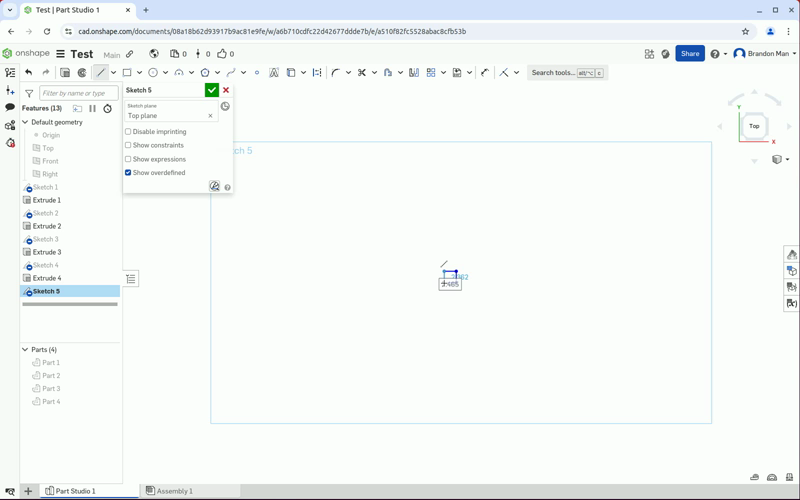
click(444, 282)
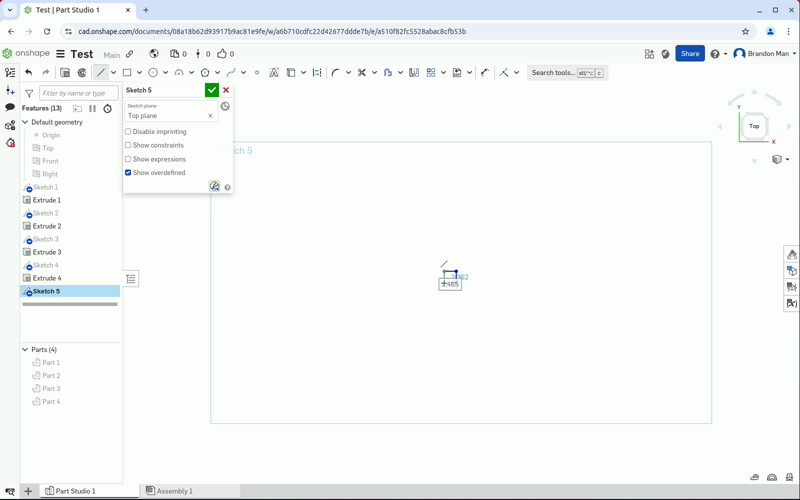
key(esc)
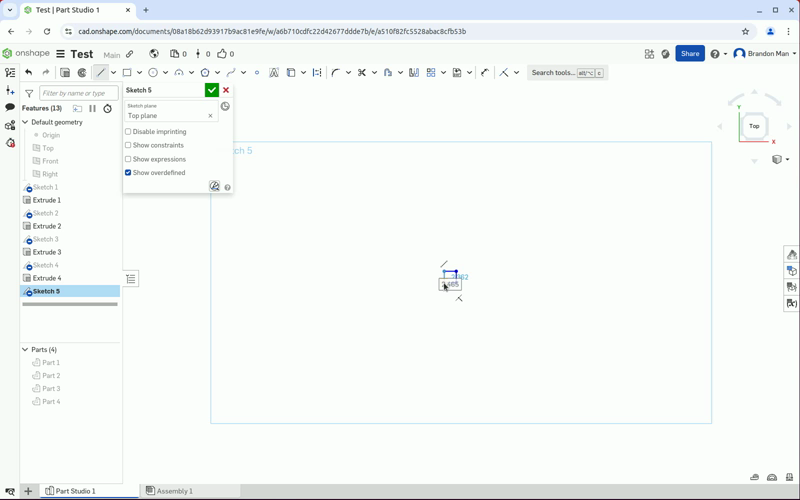
mouse_move(450, 281)
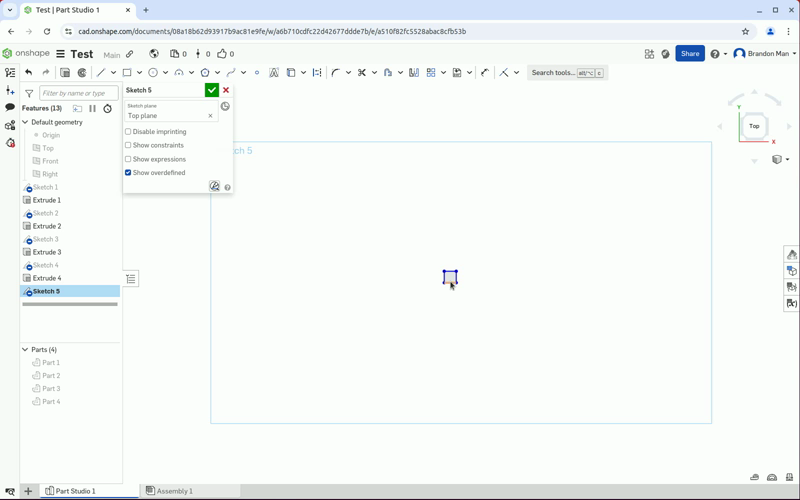
scroll(6)
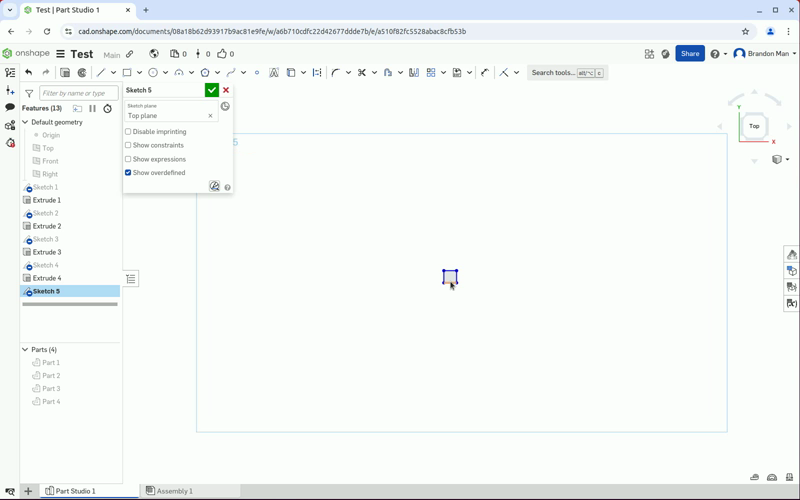
scroll(6)
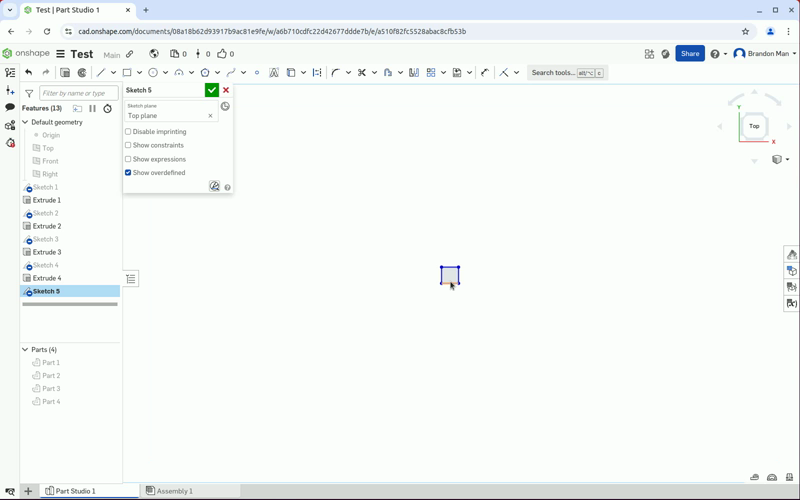
scroll(6)
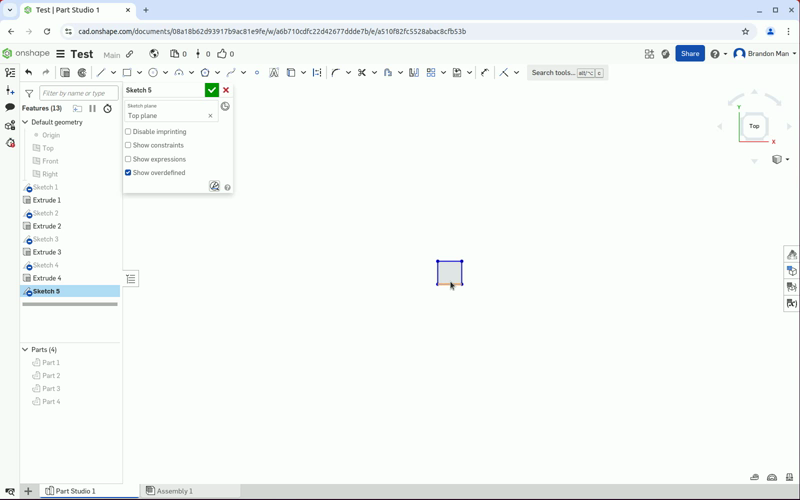
scroll(6)
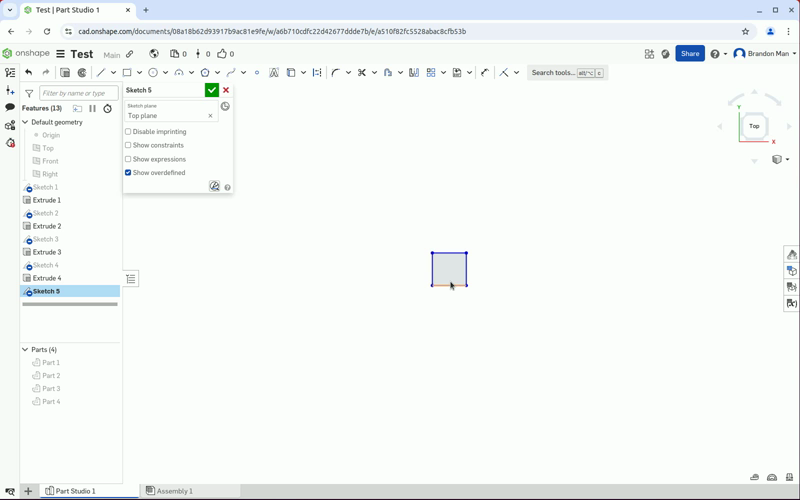
scroll(6)
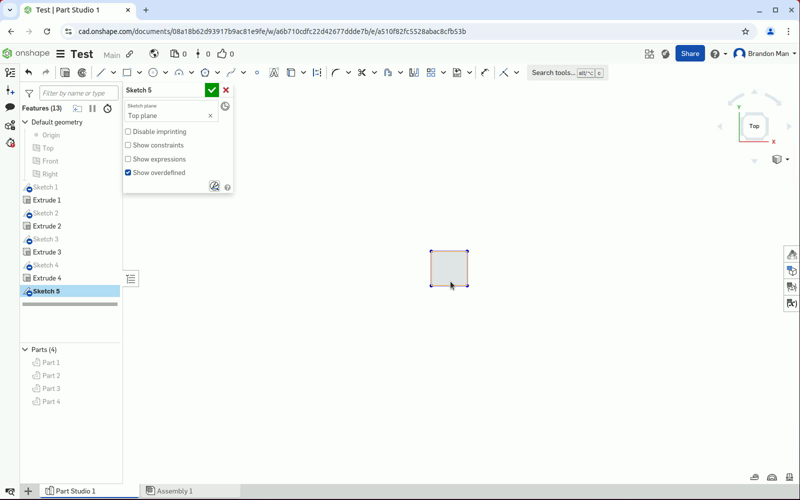
scroll(6)
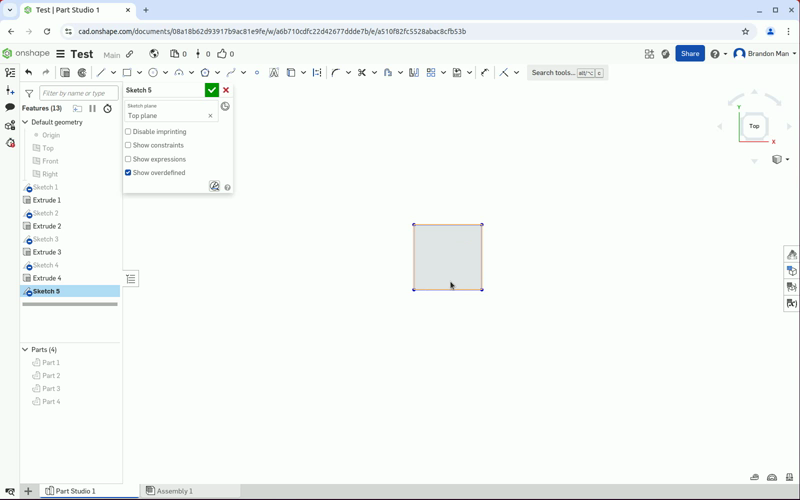
scroll(6)
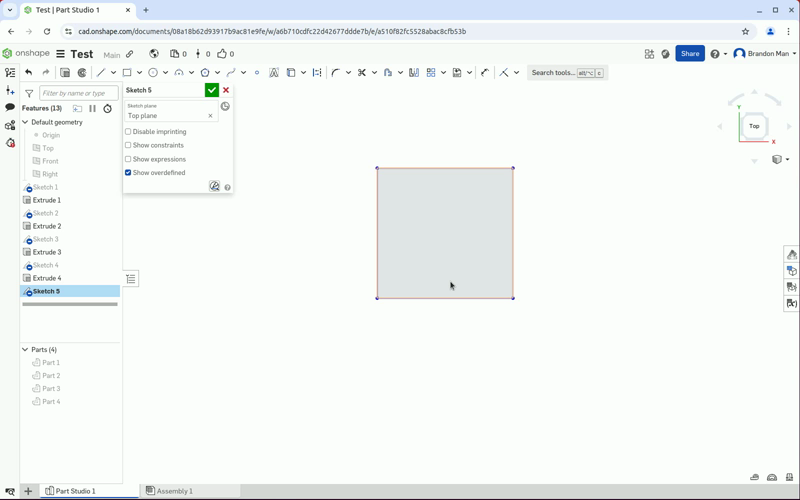
click(450, 281)
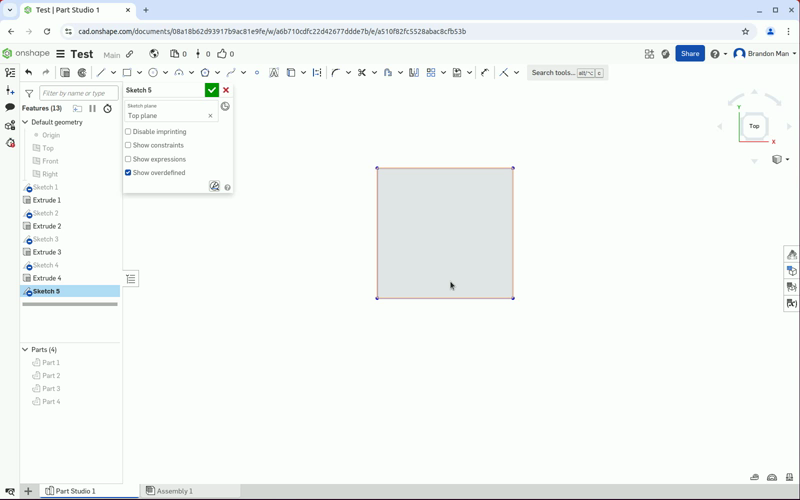
scroll(-6)
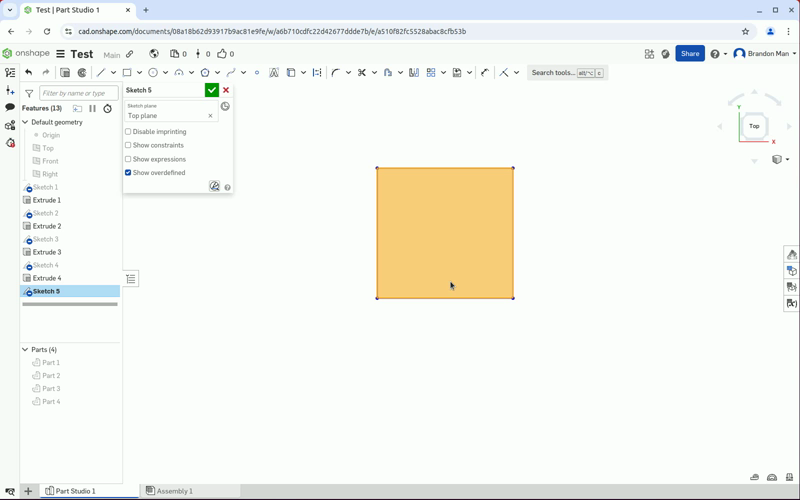
scroll(-6)
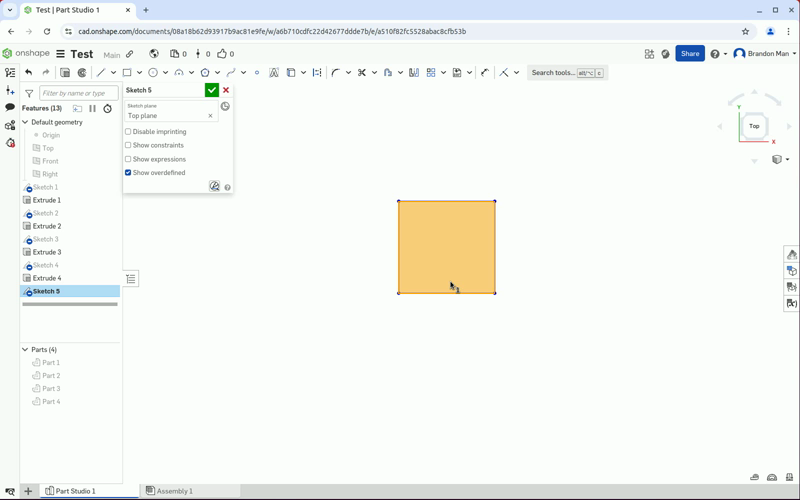
scroll(-6)
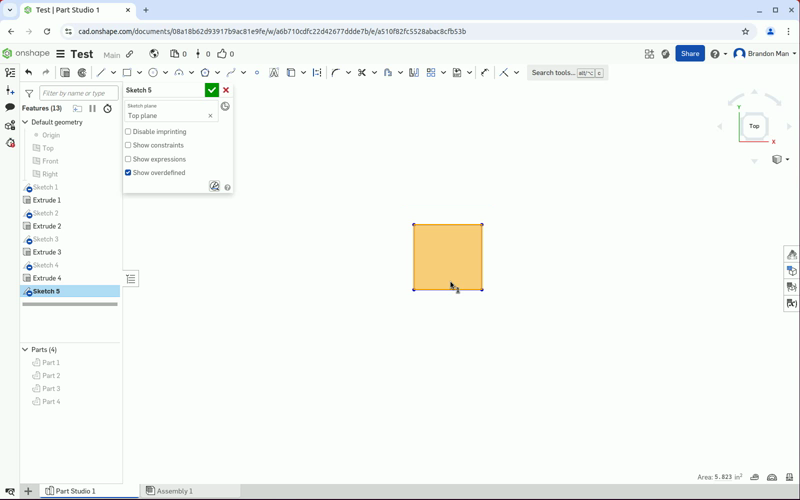
scroll(-6)
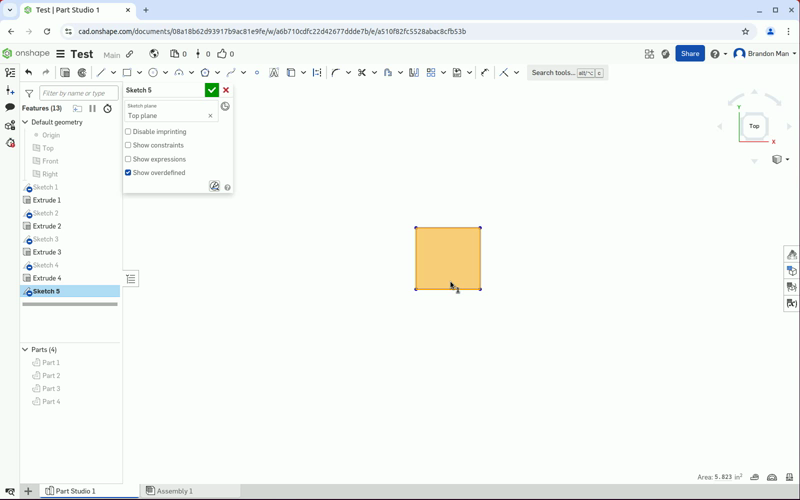
scroll(-6)
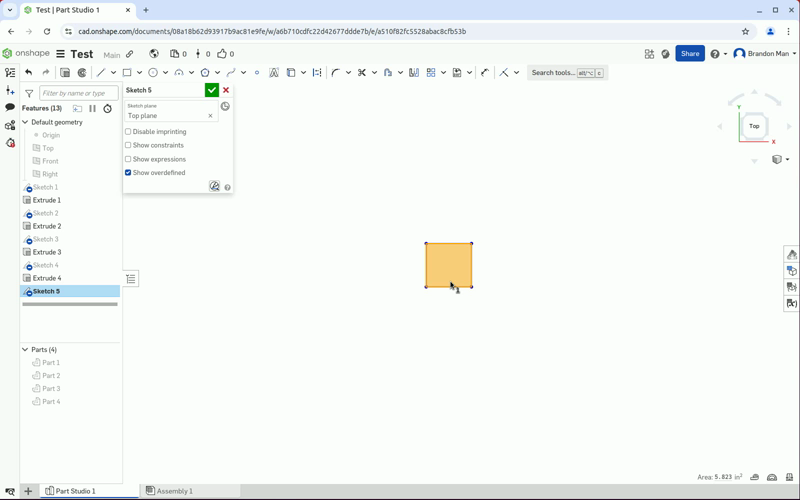
scroll(-6)
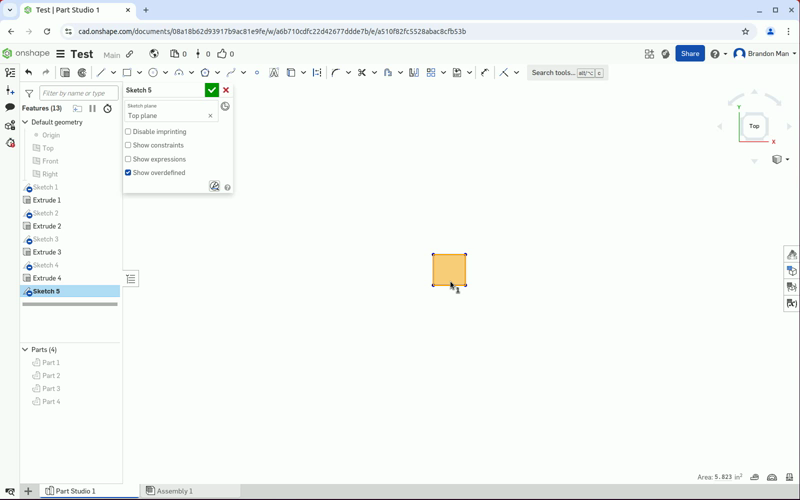
scroll(-6)
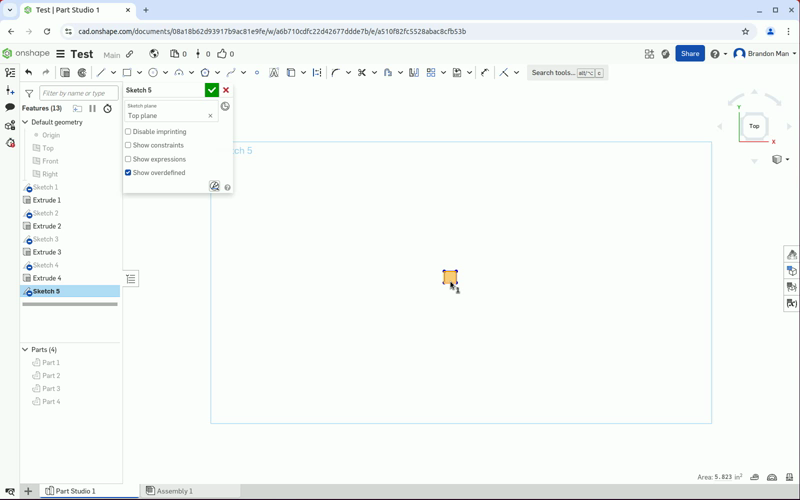
mouse_move(73, 352)
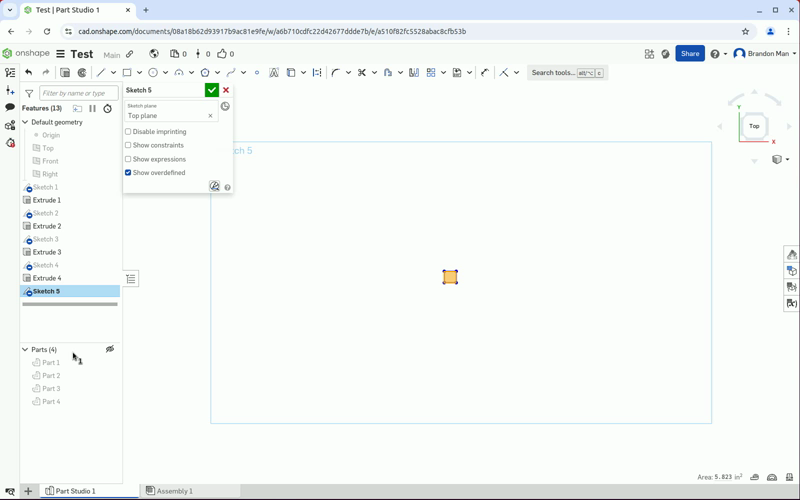
key(shift+y)
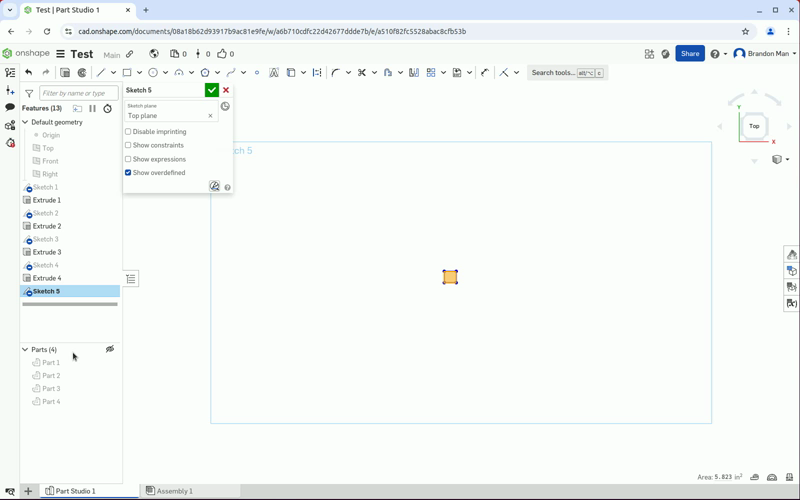
key(shift+e)
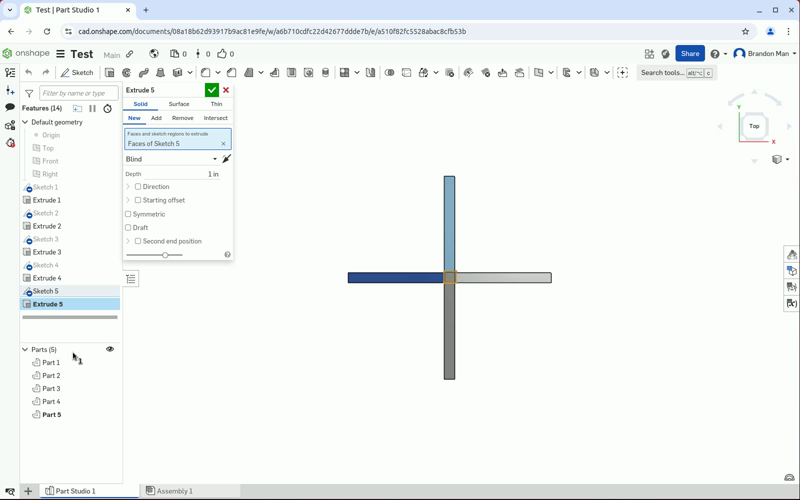
mouse_move(143, 106)
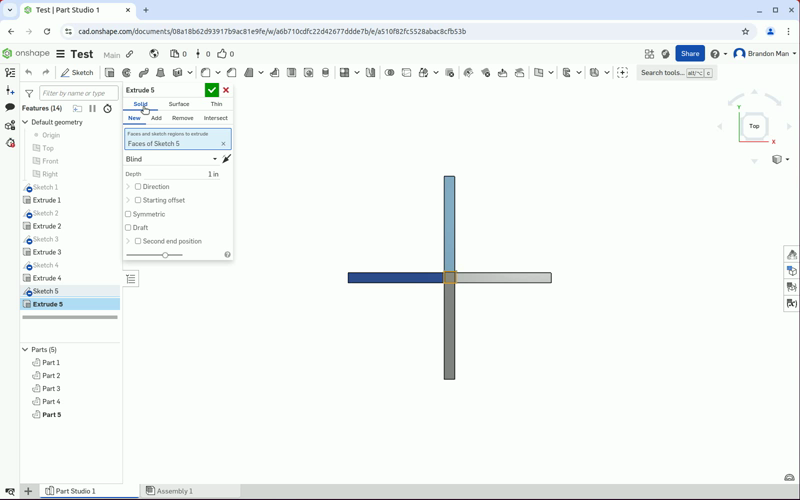
click(143, 106)
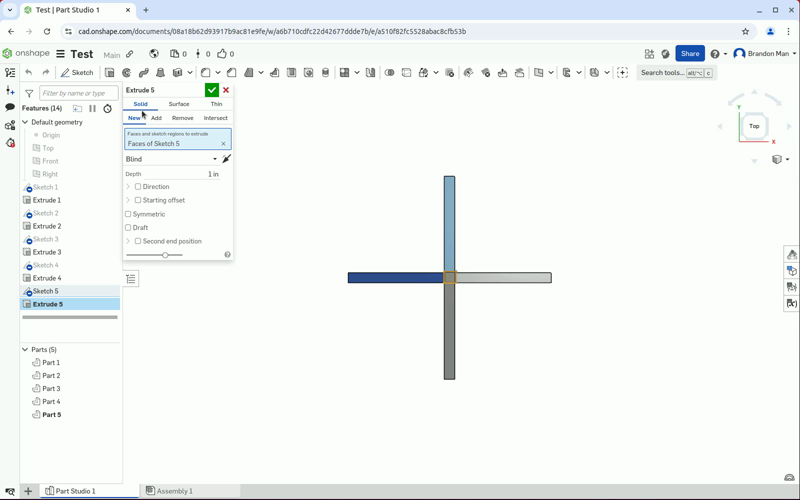
mouse_move(137, 120)
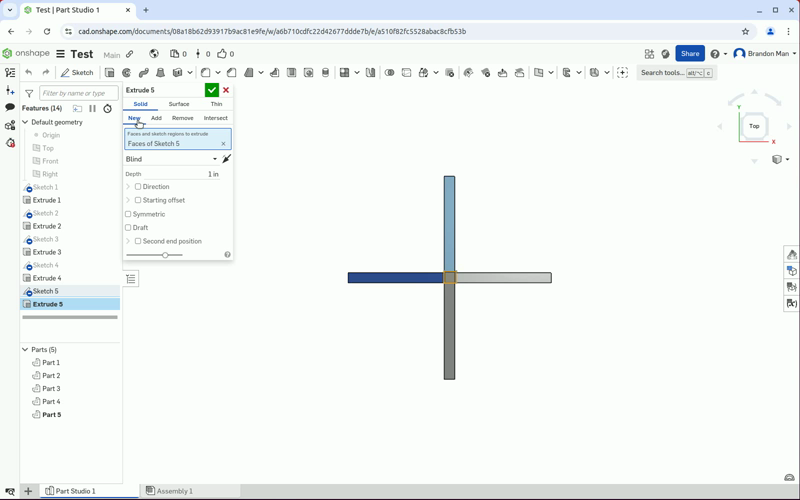
click(137, 120)
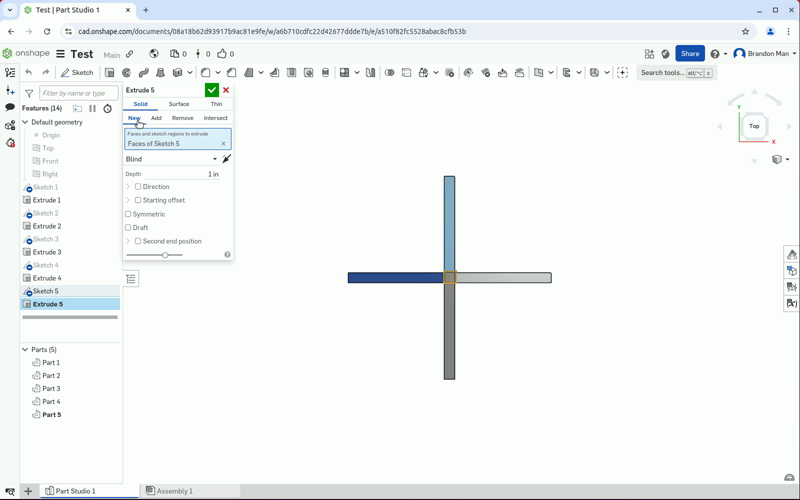
key(tab, 4)
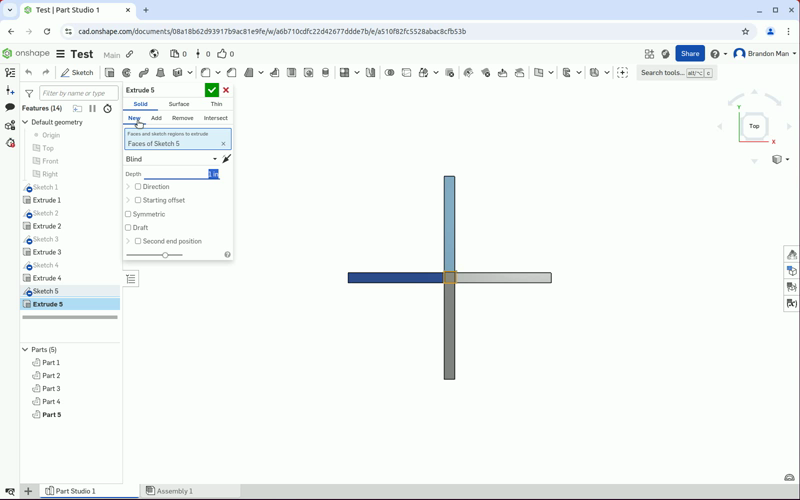
text(15.646)
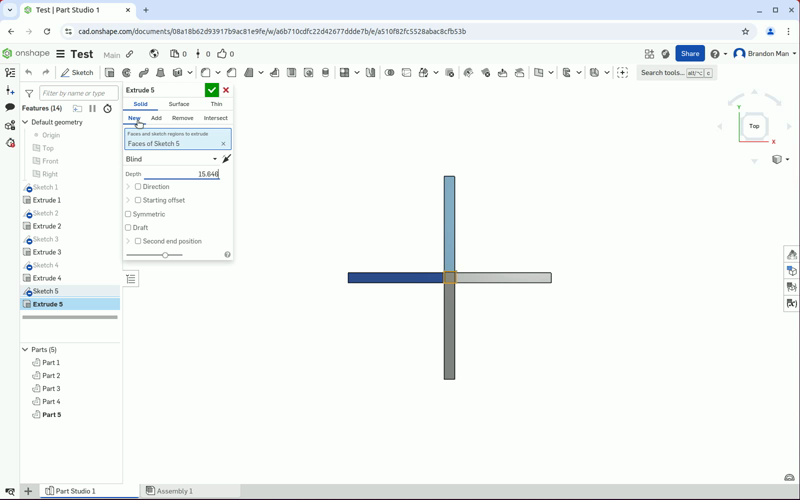
key(enter)
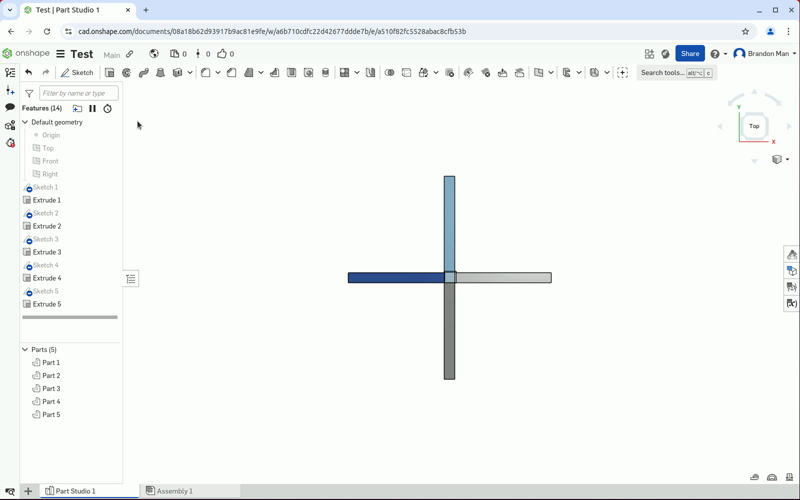
key(shift+h)
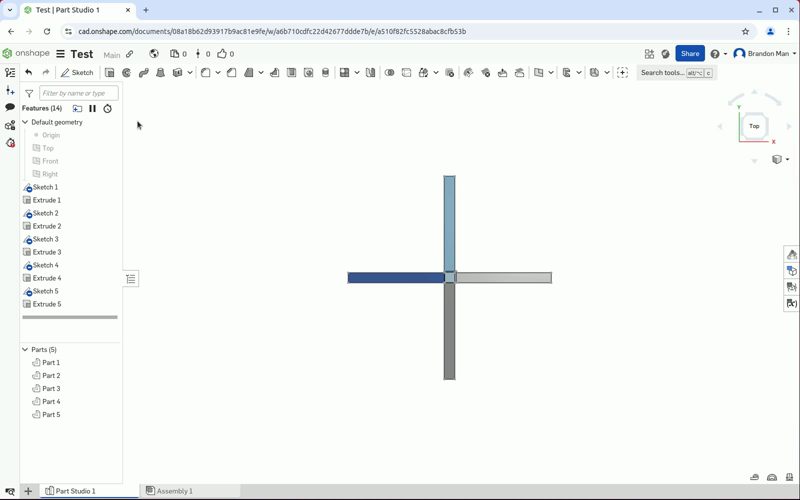
key(shift+h)
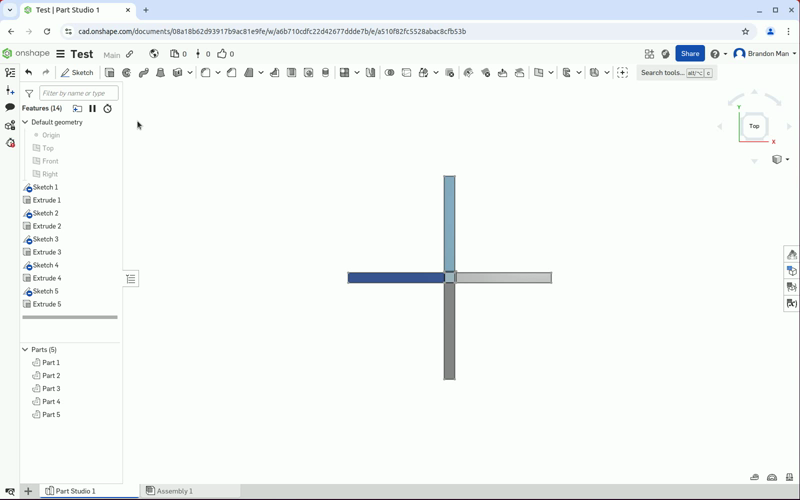
key(shift+7)
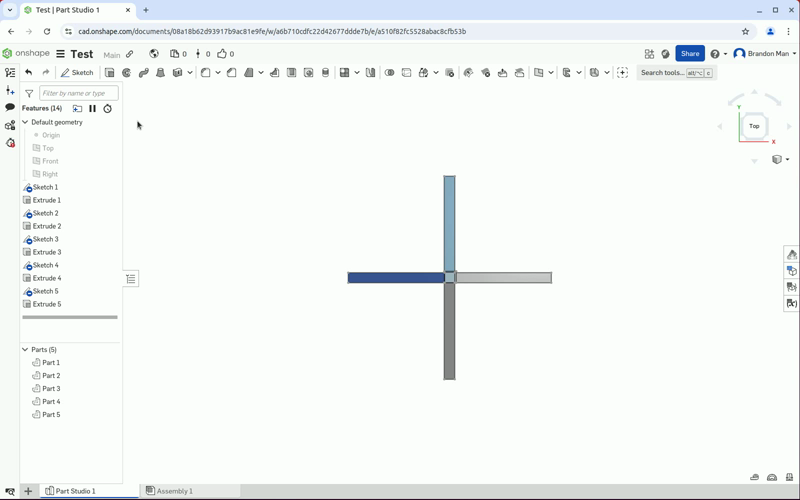
key(up, 3)
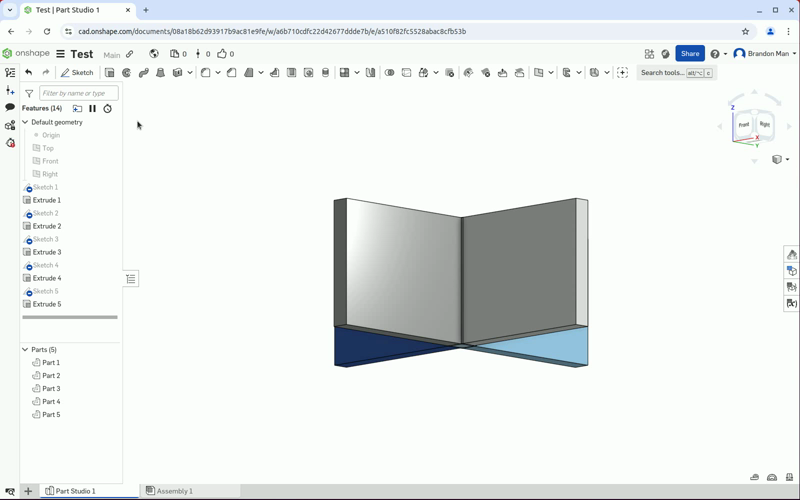
key(left, 3)
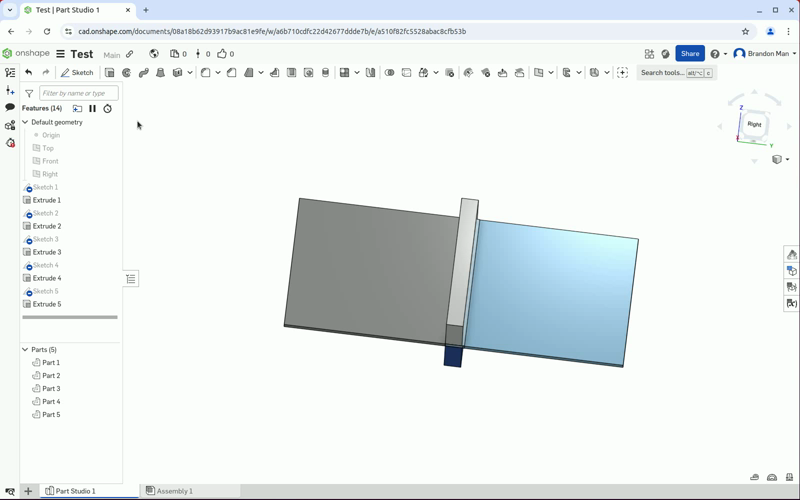
key(right, 3)
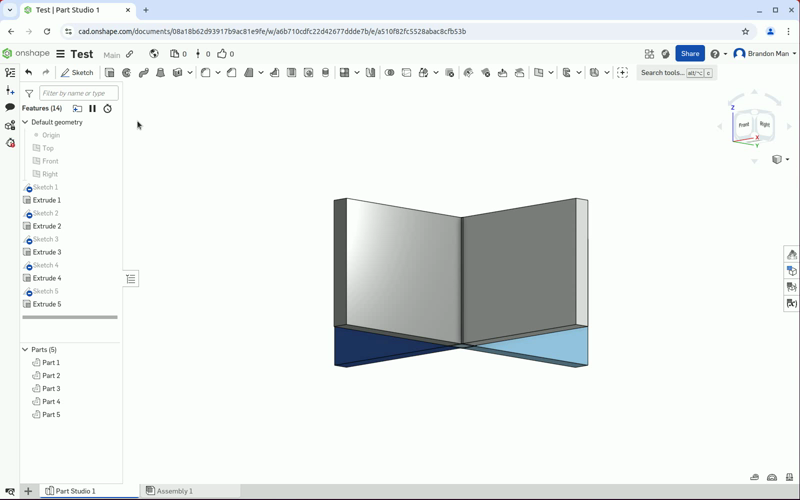
key(down, 3)
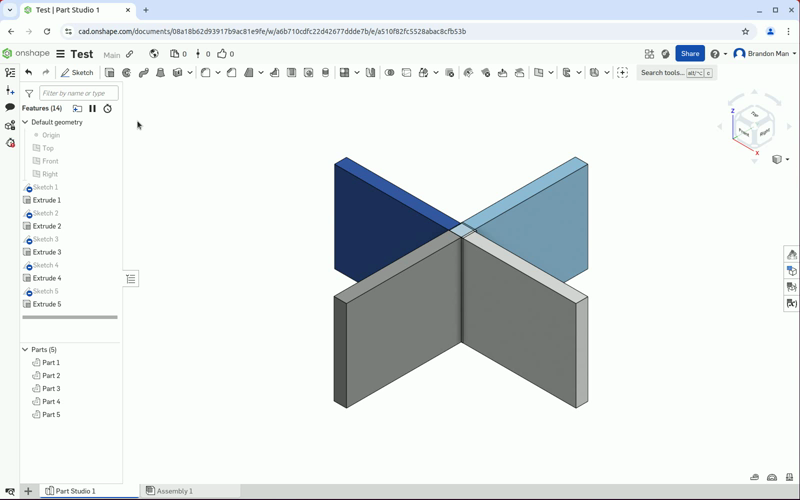
mouse_move(73, 189)
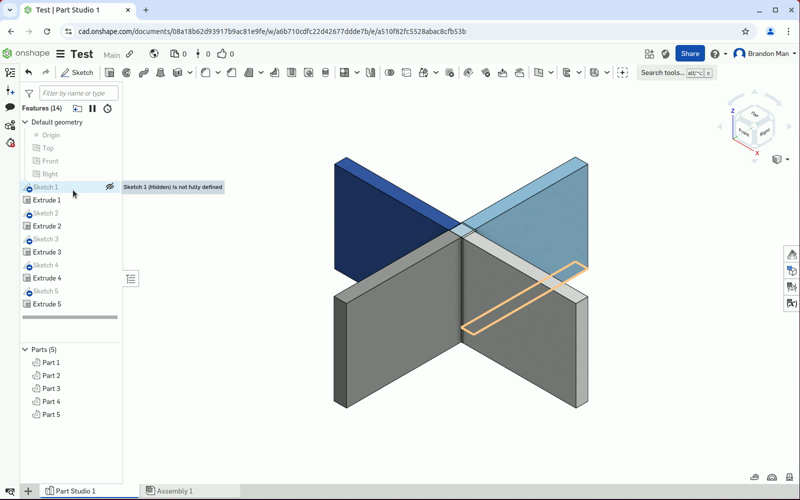
click(73, 189)